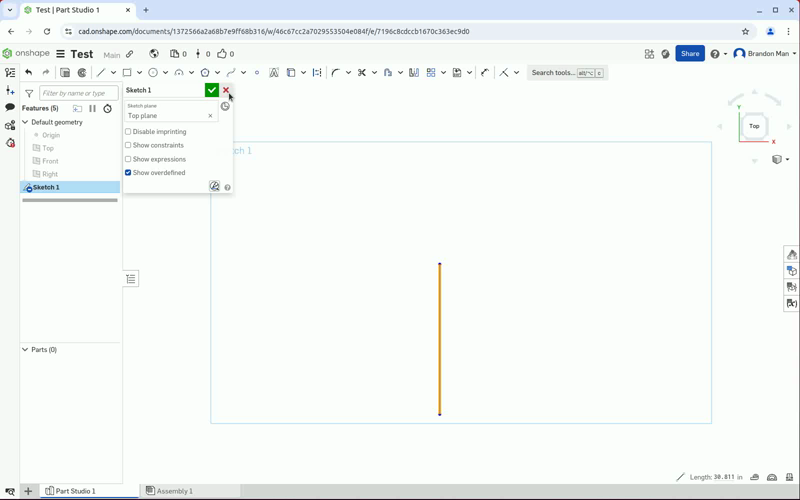
key(shift+h)
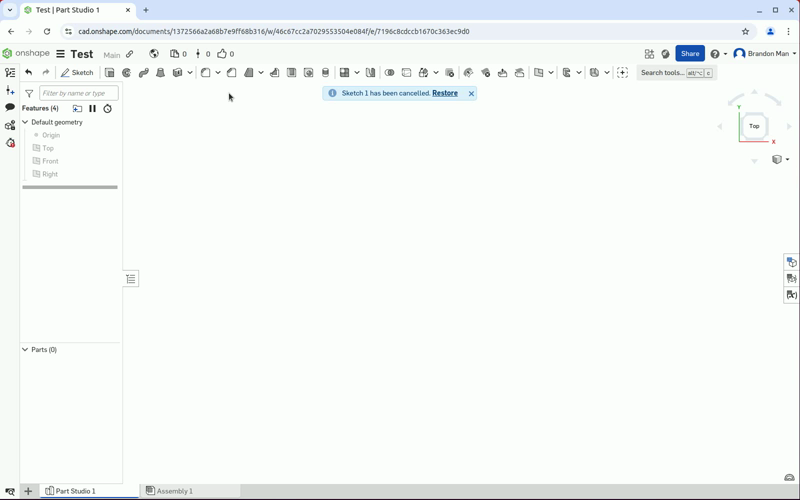
mouse_move(73, 352)
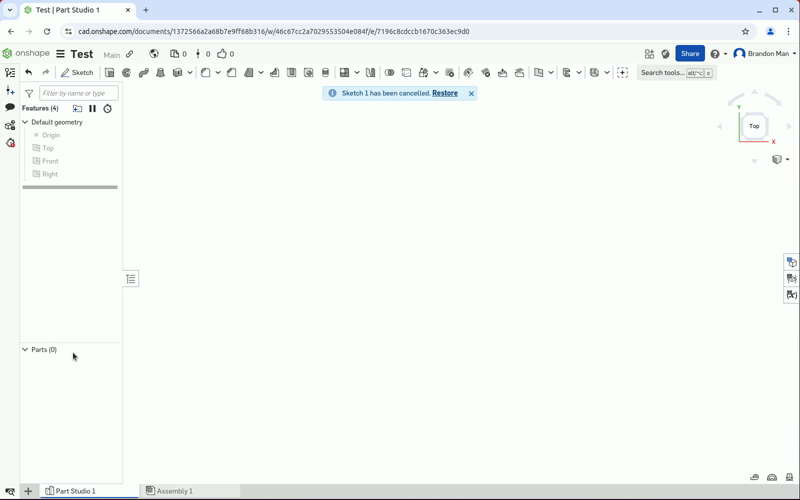
key(y)
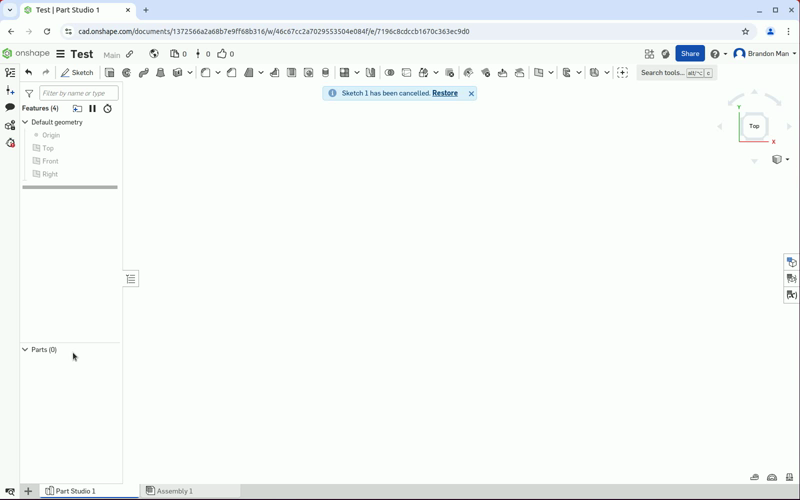
key(shift+p)
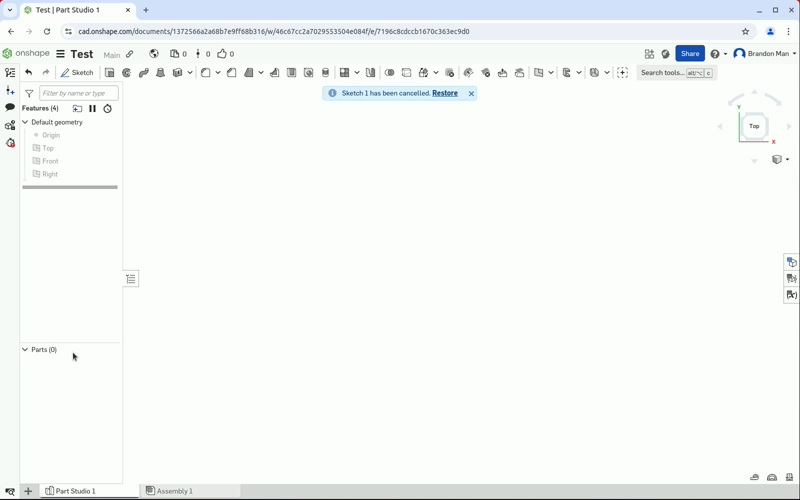
key(space)
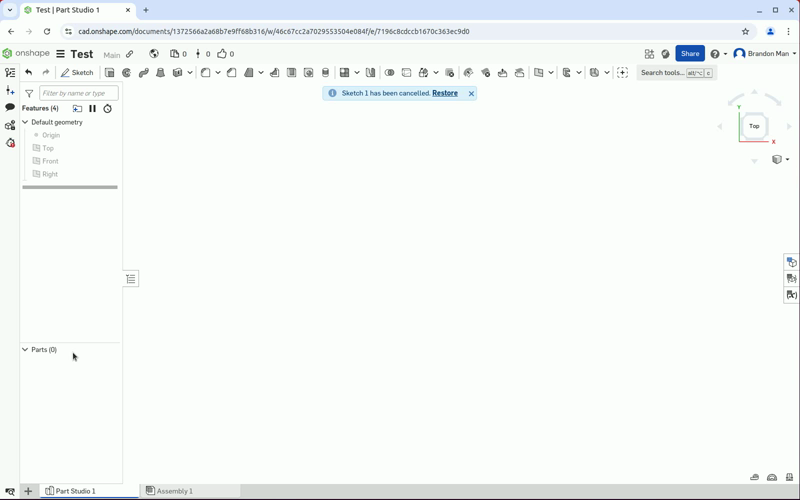
key_down(shift)
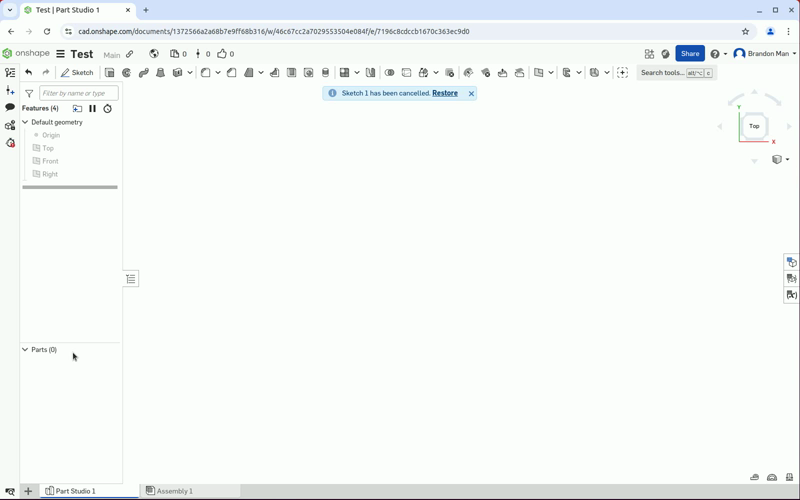
key(up)
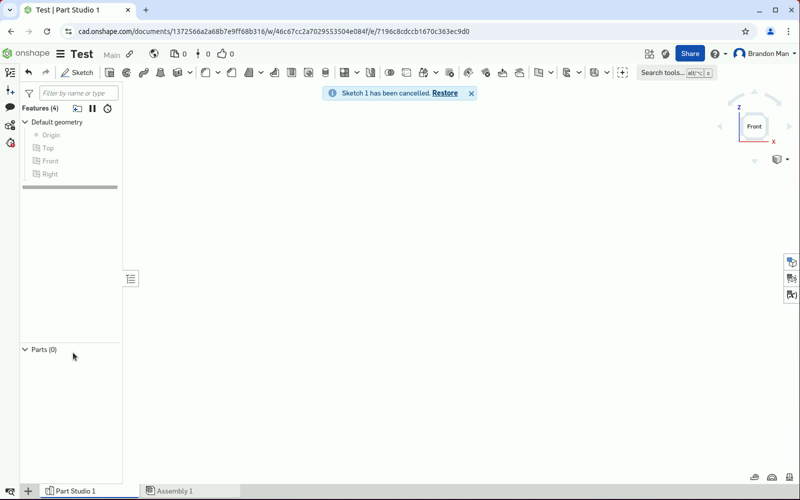
key_up(shift)
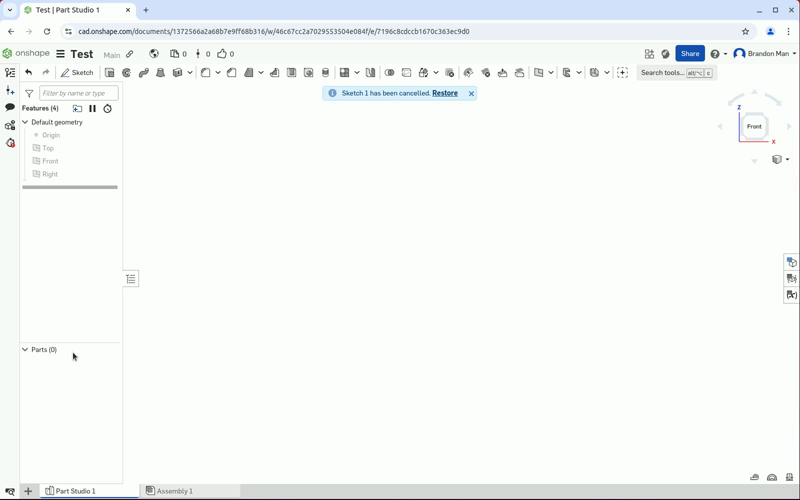
mouse_move(73, 352)
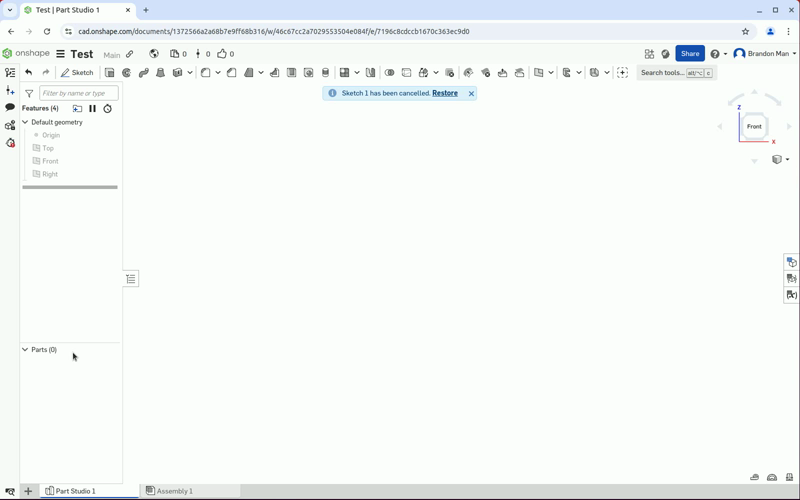
key(shift+y)
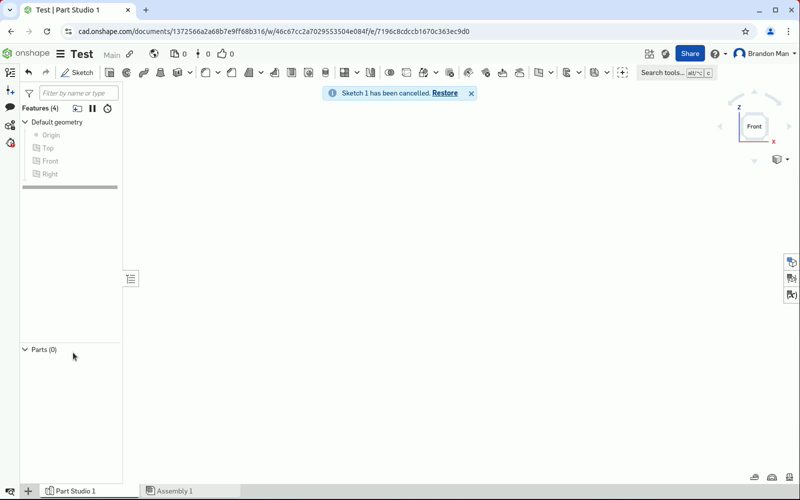
key(shift+s)
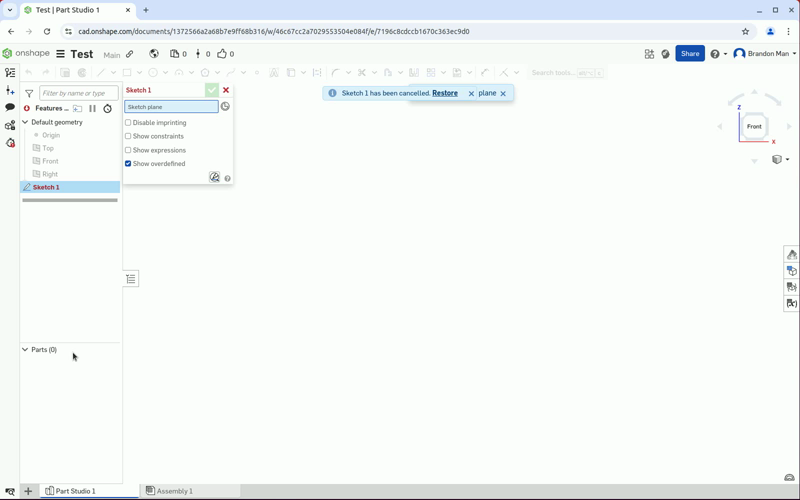
mouse_move(73, 163)
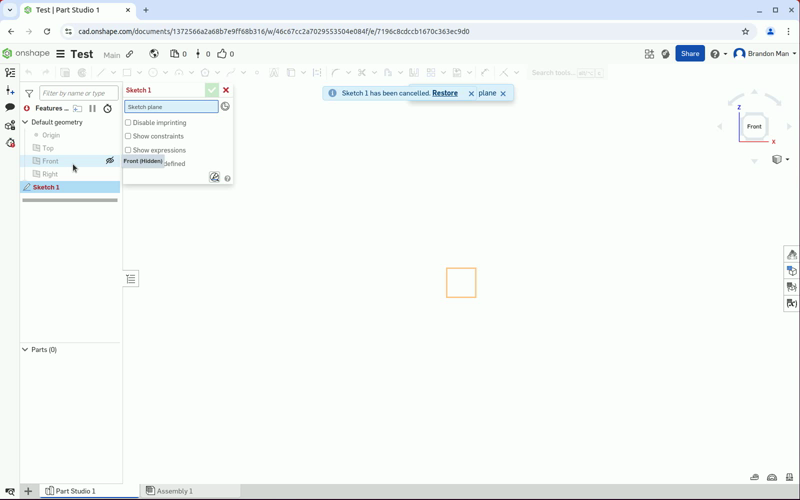
click(73, 163)
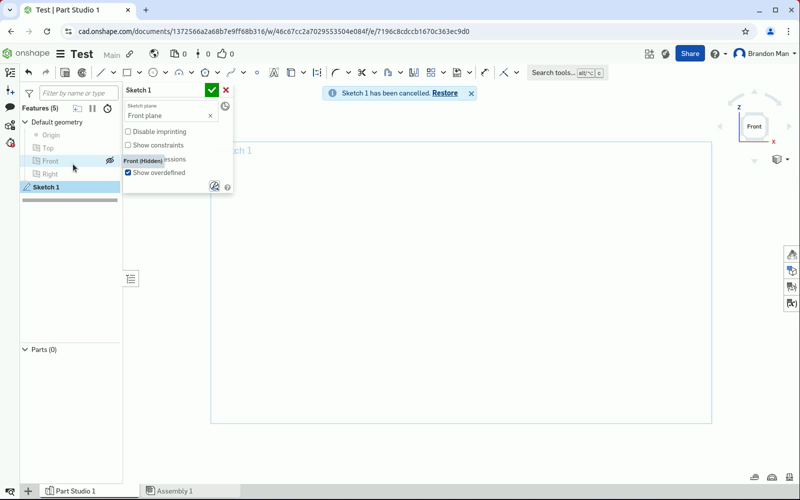
mouse_move(73, 352)
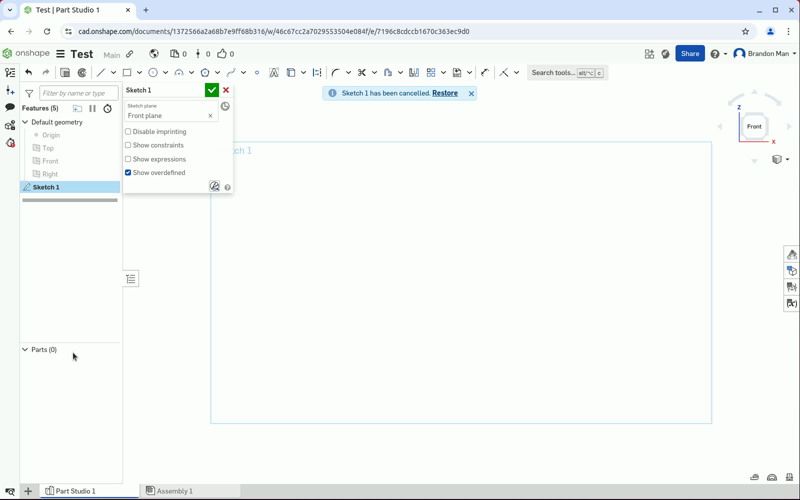
key(y)
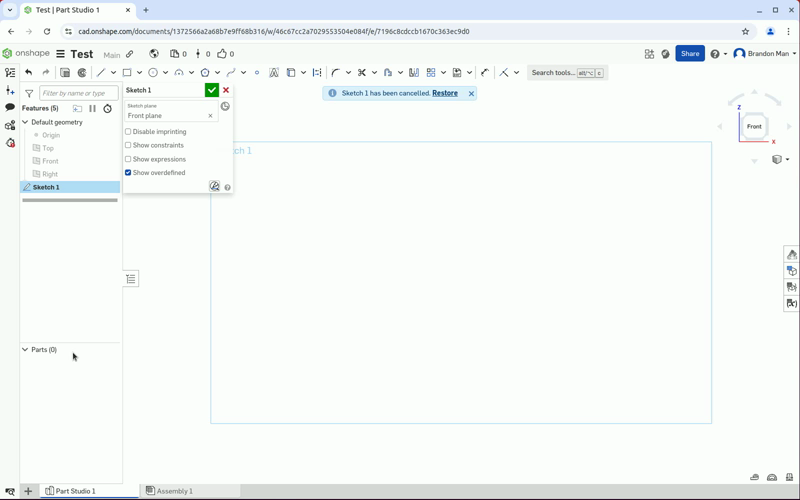
key(l)
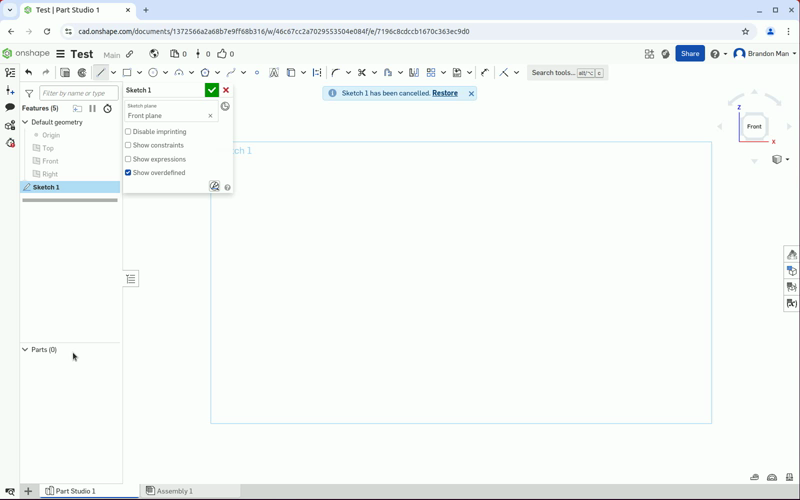
key_down(shift)
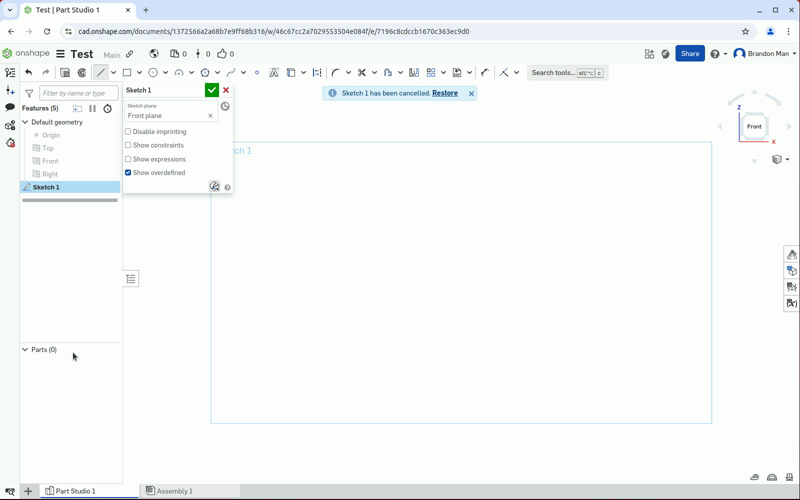
mouse_move(370, 282)
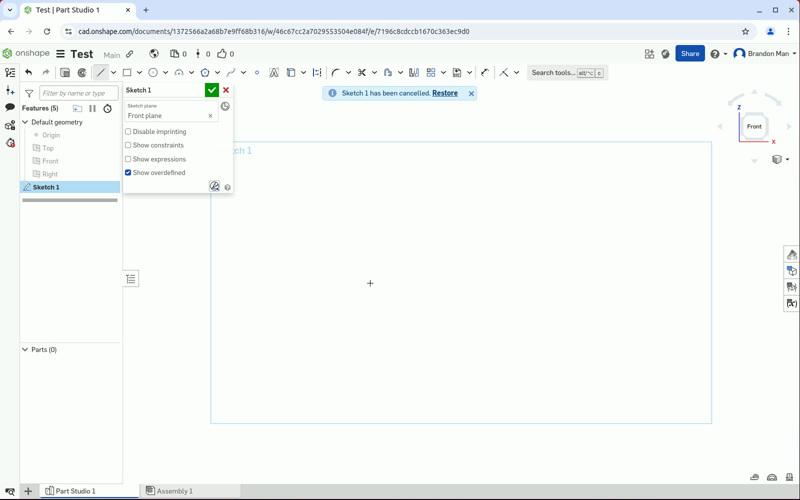
click(370, 282)
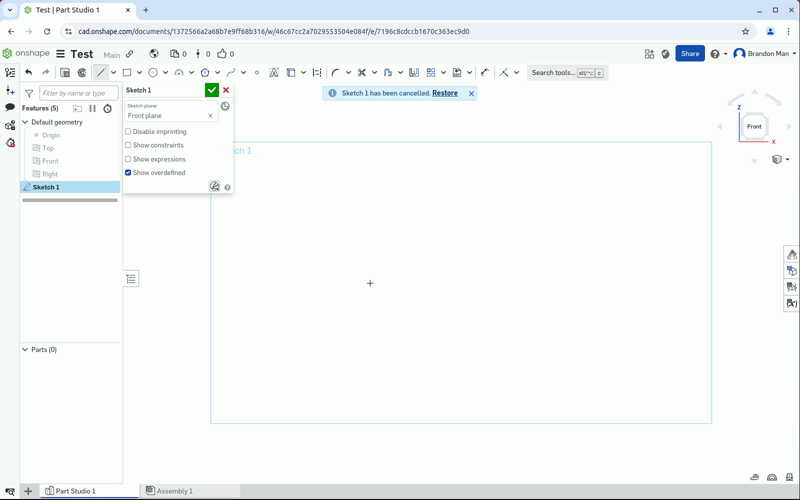
key_up(shift)
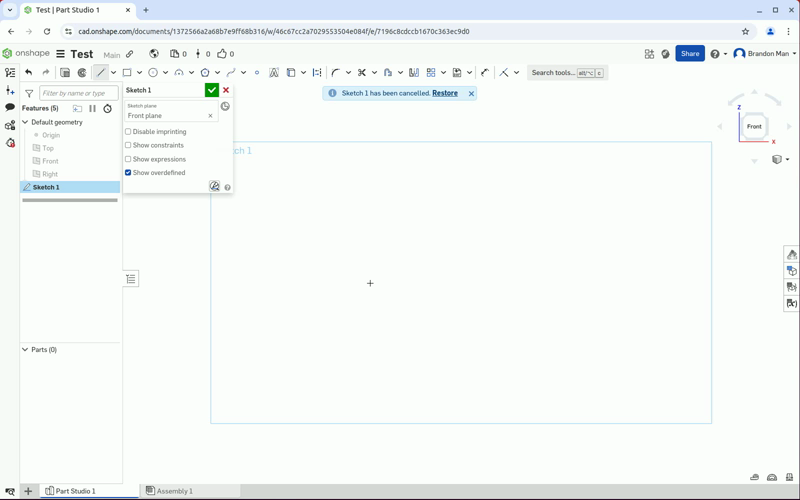
key_down(shift)
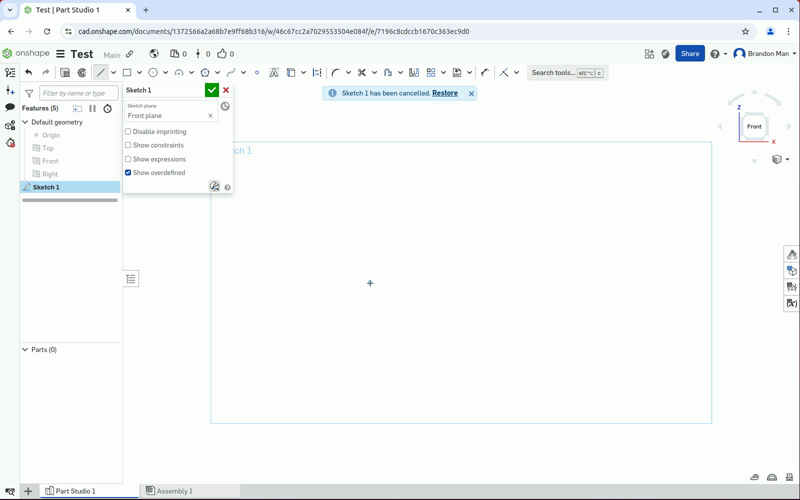
mouse_move(461, 282)
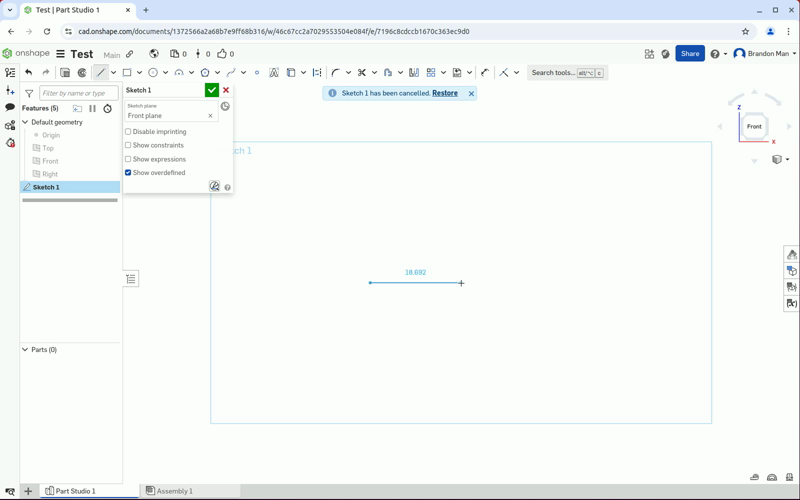
click(461, 282)
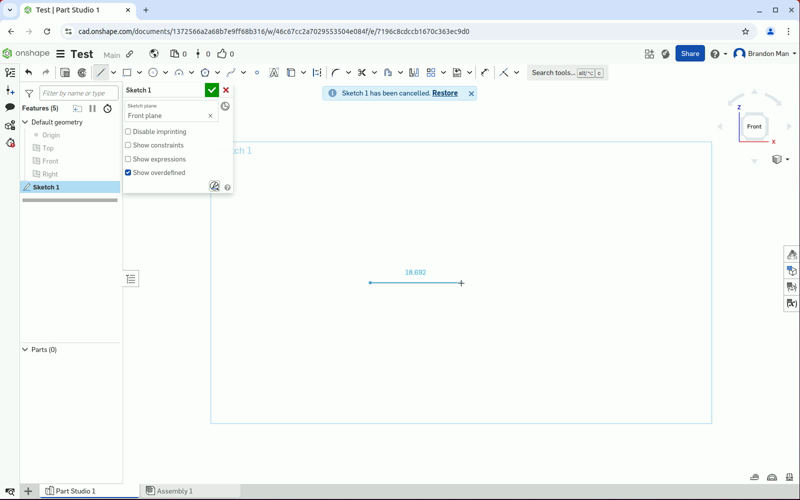
key_up(shift)
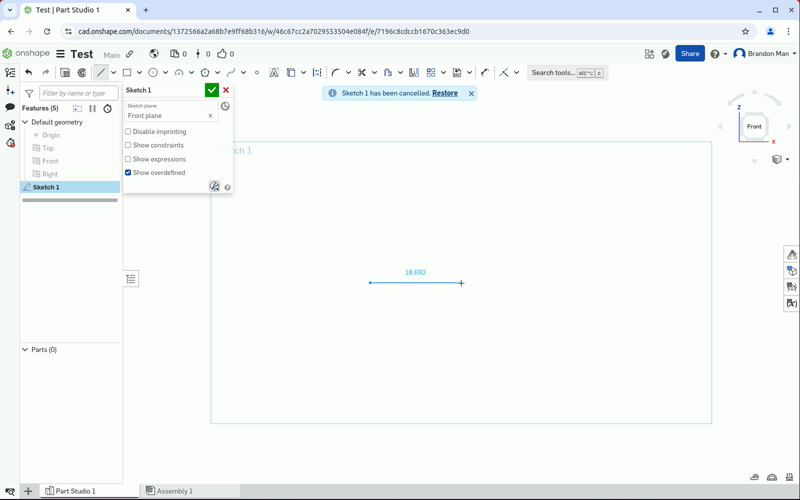
key_down(shift)
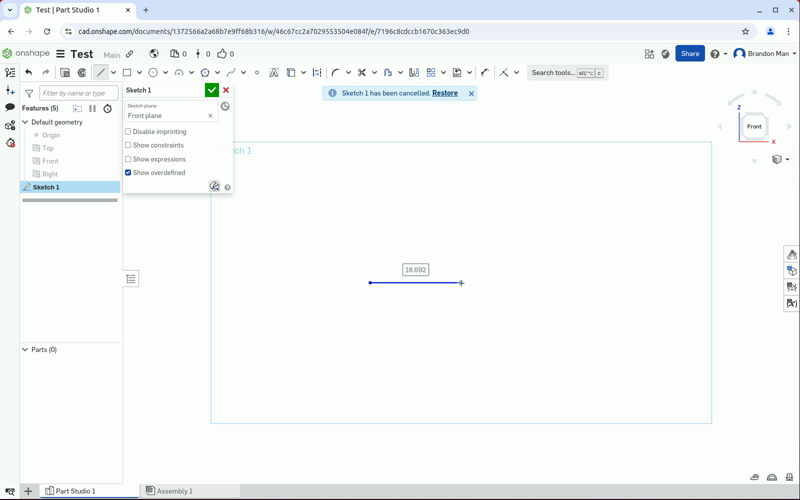
mouse_move(461, 192)
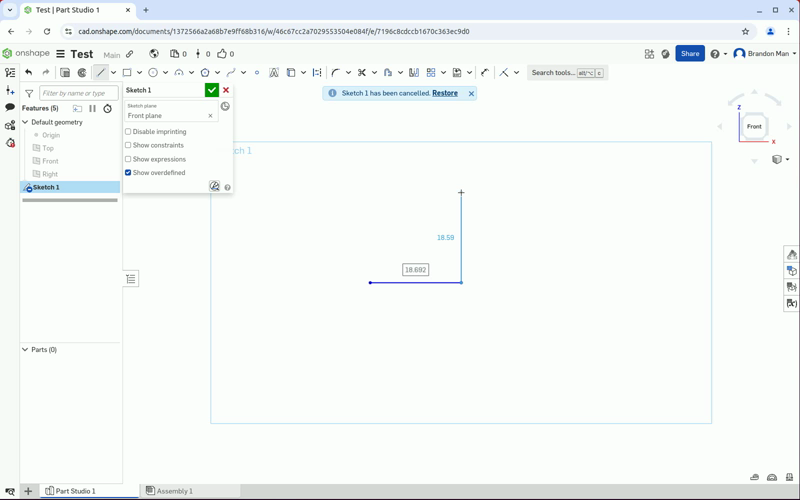
click(461, 192)
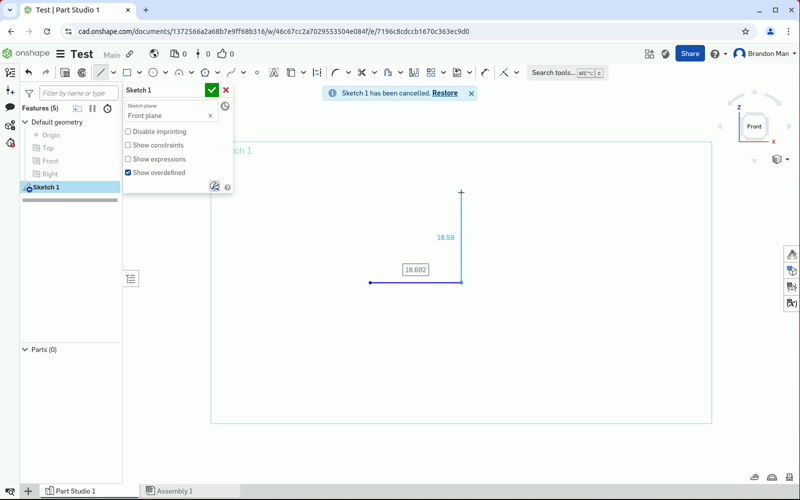
key_up(shift)
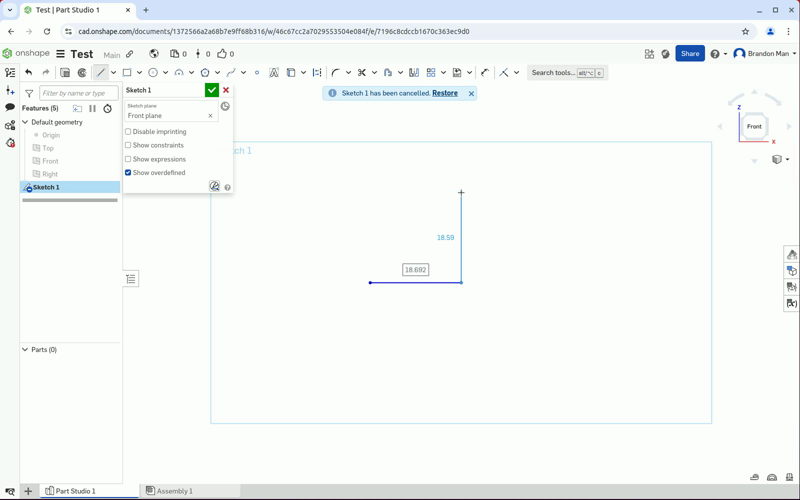
key_down(shift)
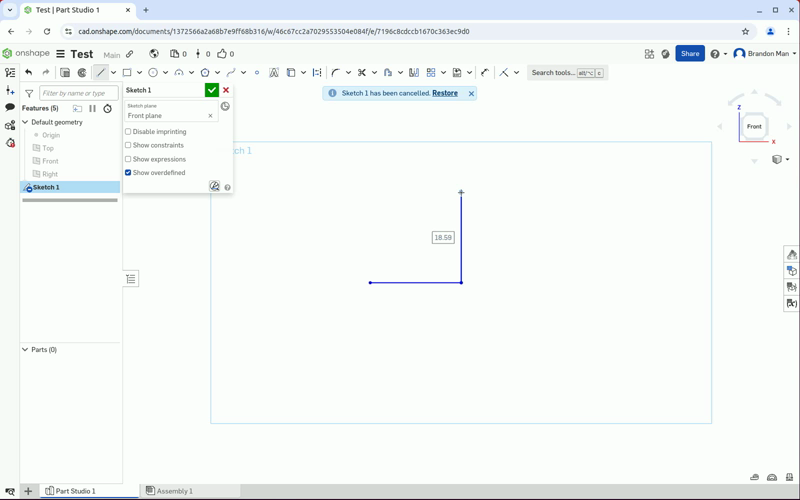
mouse_move(370, 192)
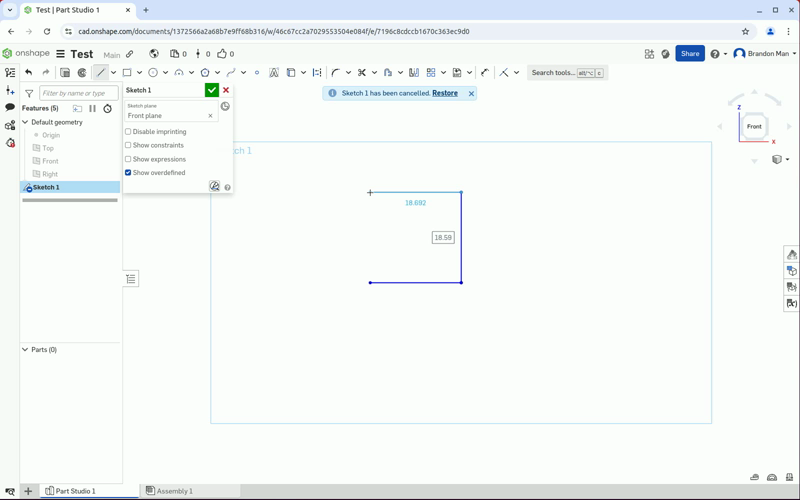
click(370, 192)
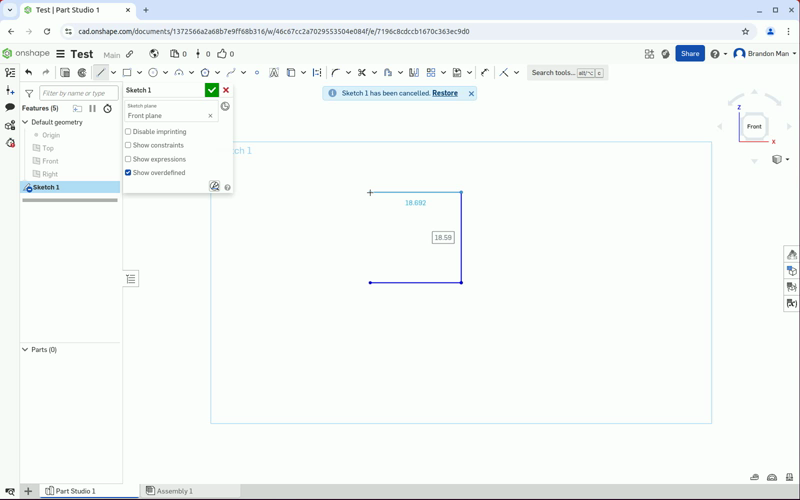
key_up(shift)
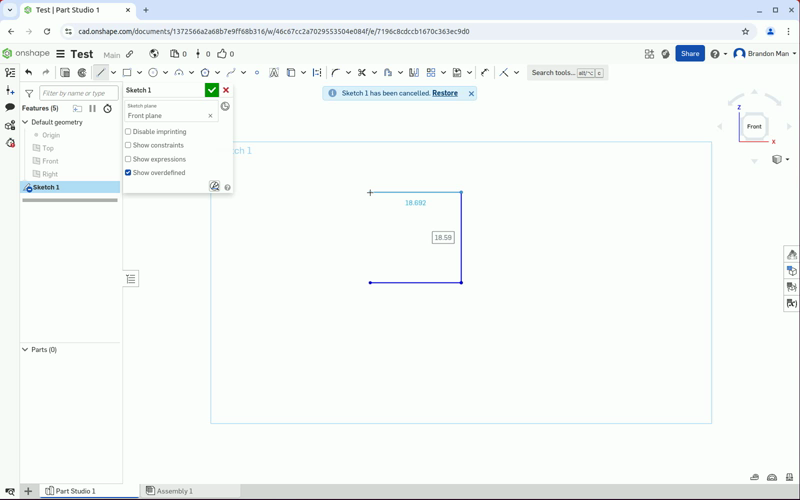
key_down(shift)
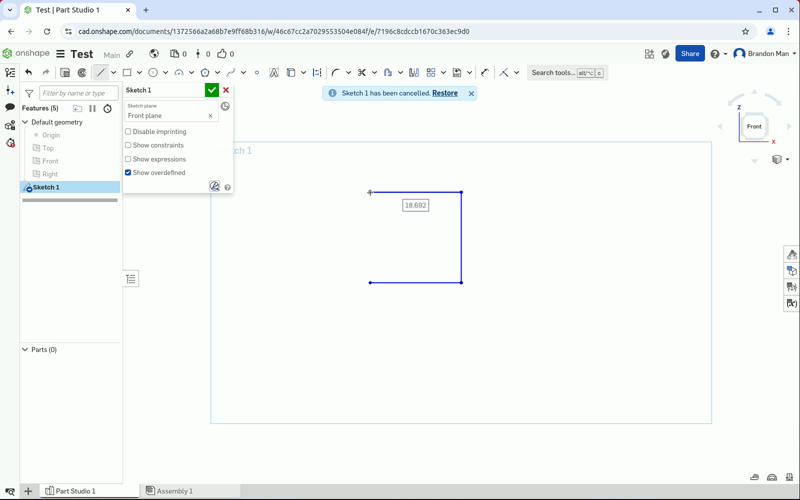
mouse_move(370, 282)
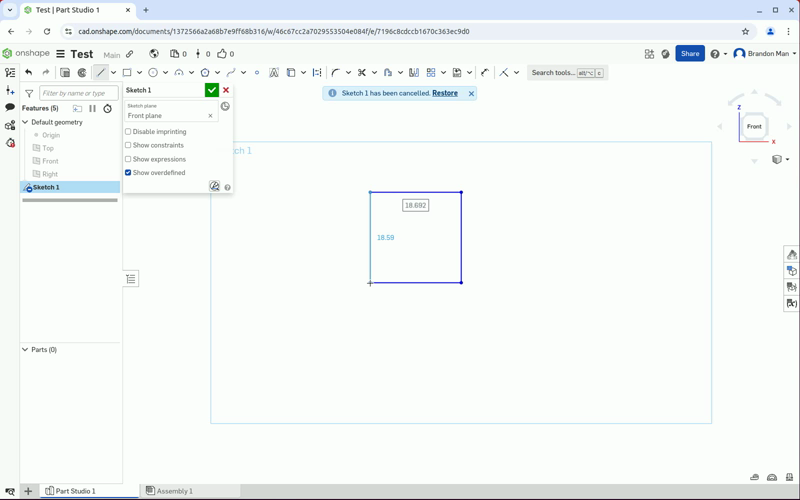
key_up(shift)
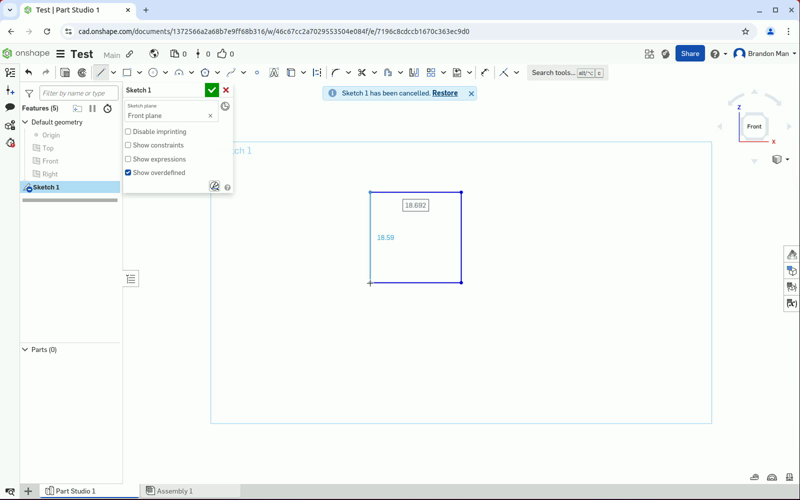
click(370, 282)
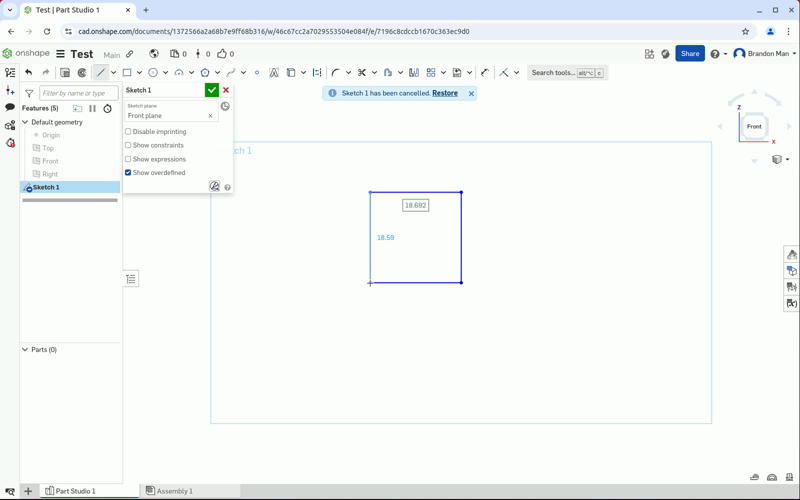
key(esc)
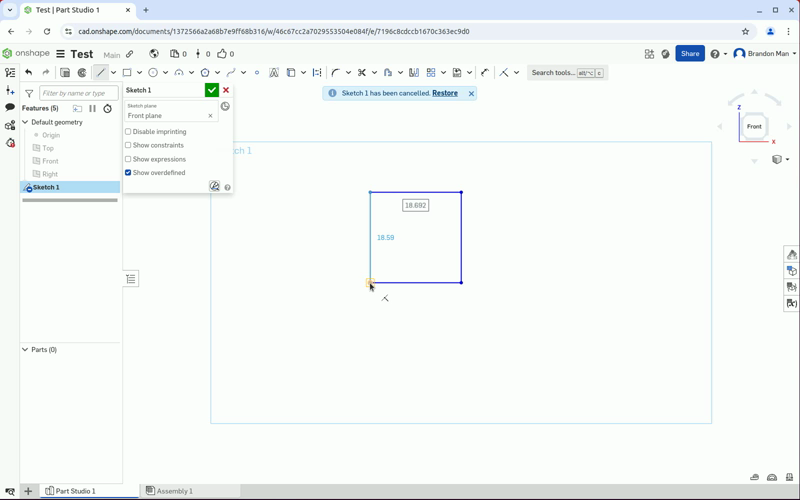
mouse_move(429, 207)
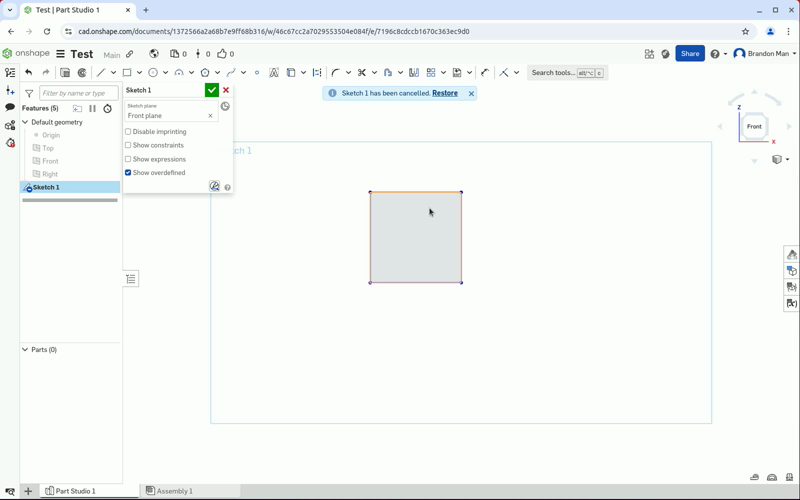
click(429, 207)
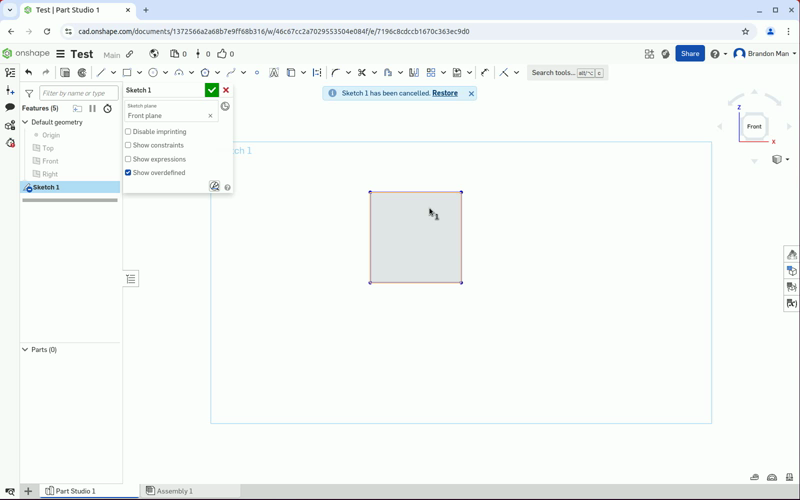
mouse_move(73, 352)
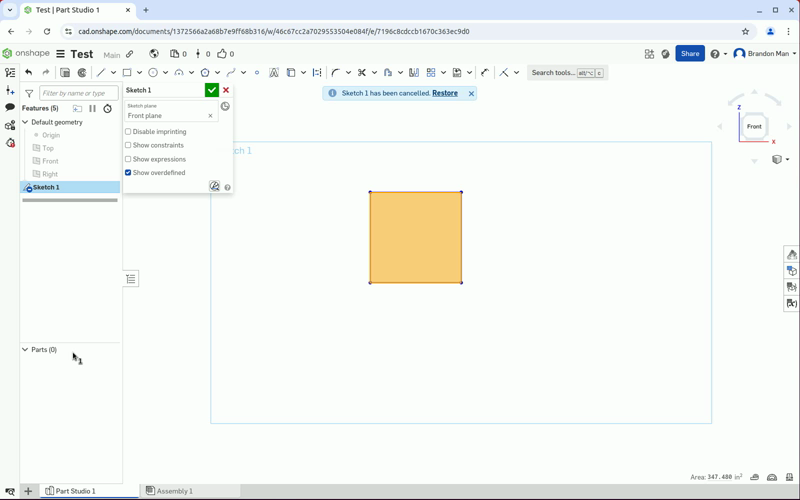
key(shift+y)
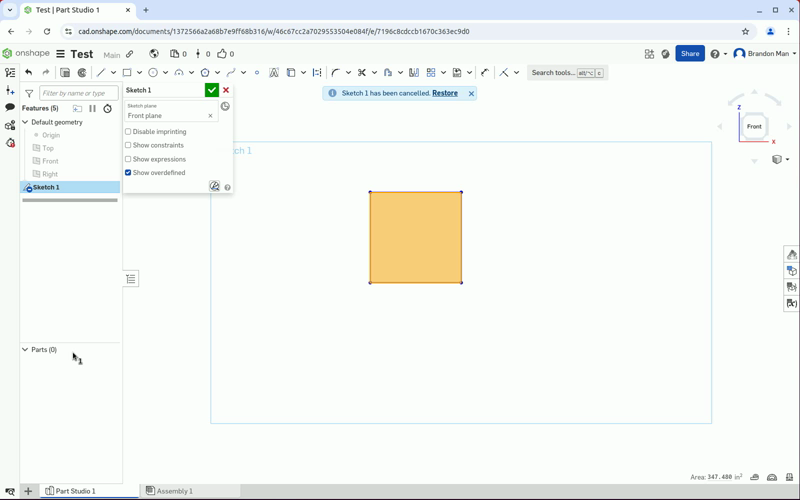
key(shift+e)
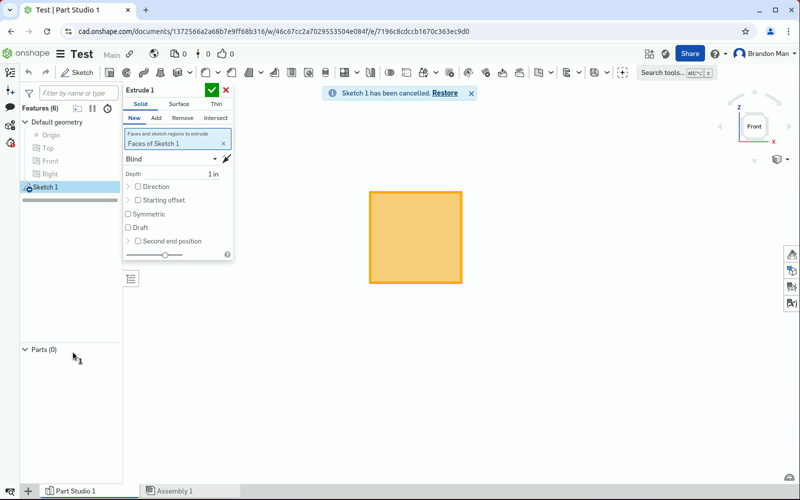
mouse_move(143, 106)
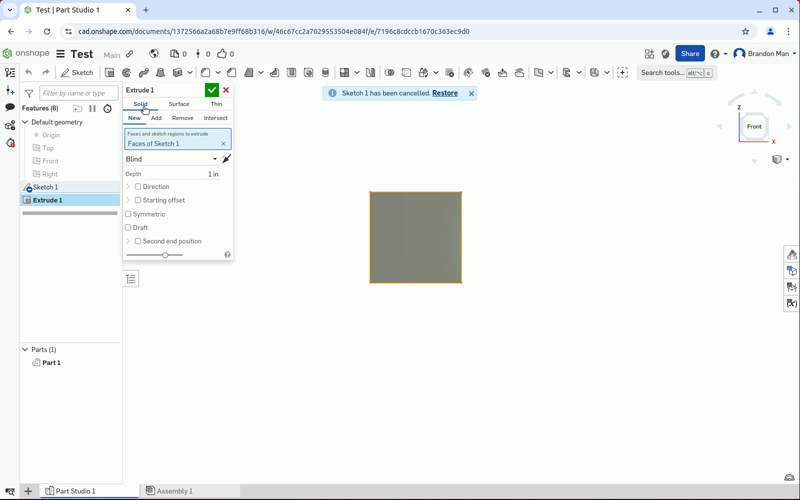
click(143, 106)
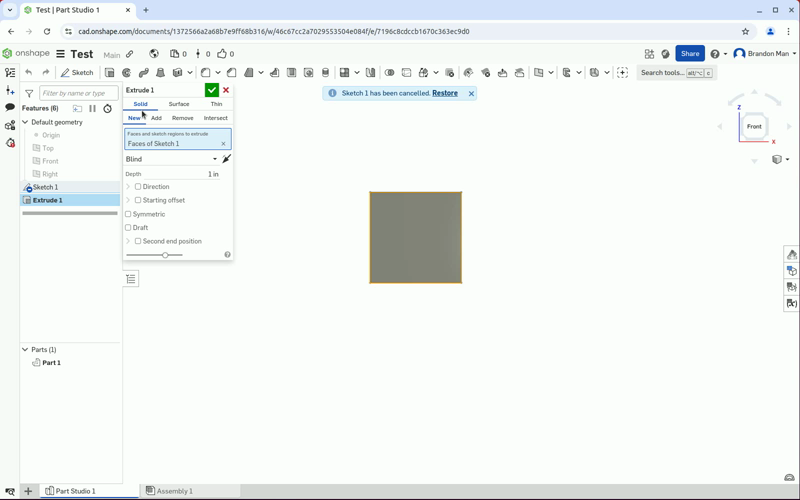
mouse_move(137, 120)
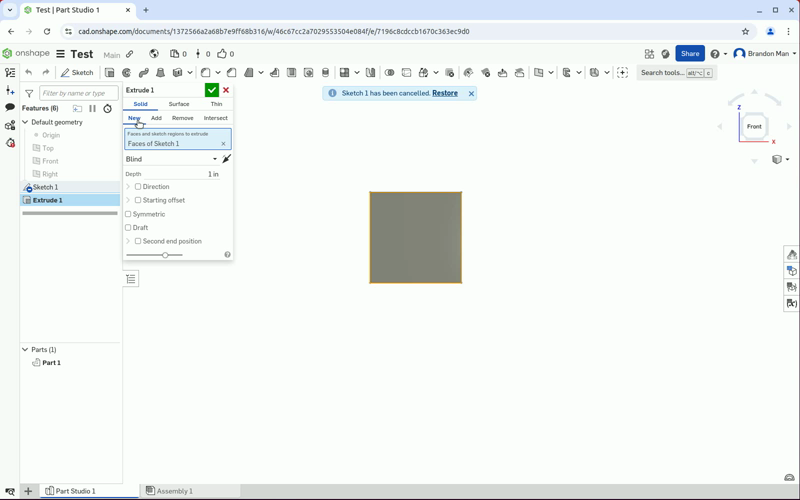
click(137, 120)
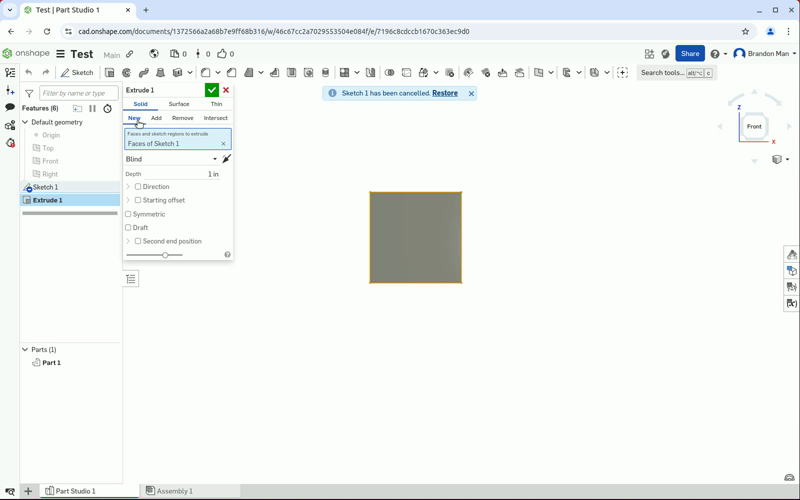
key(tab, 4)
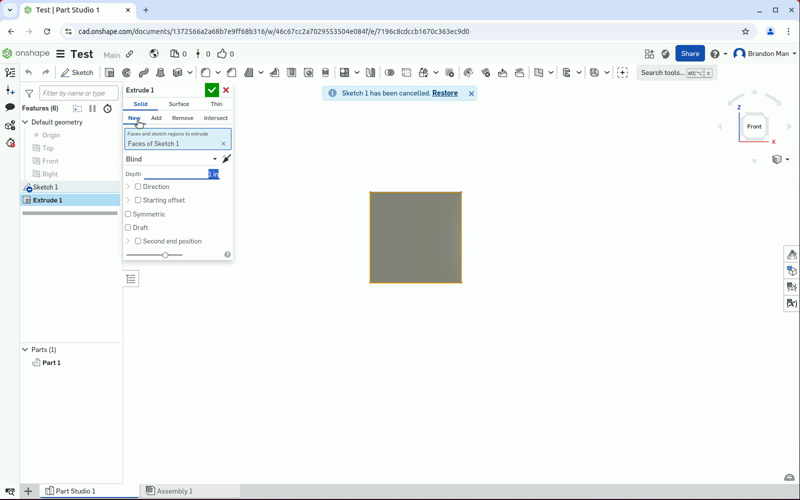
text(18.535)
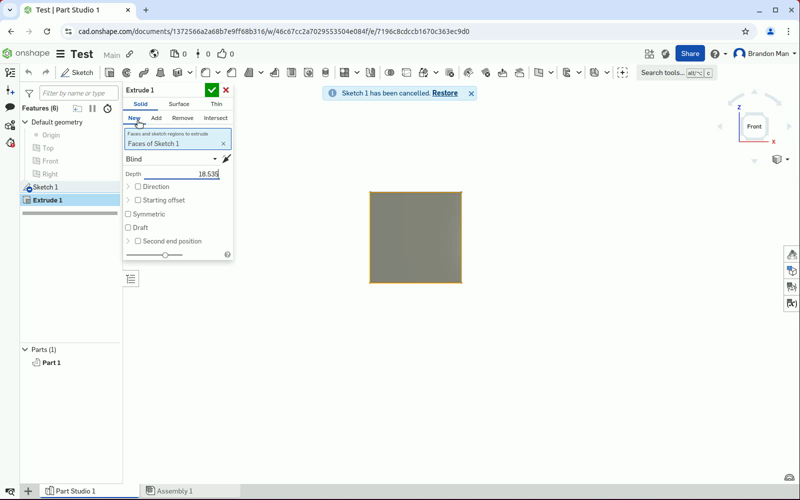
key(enter)
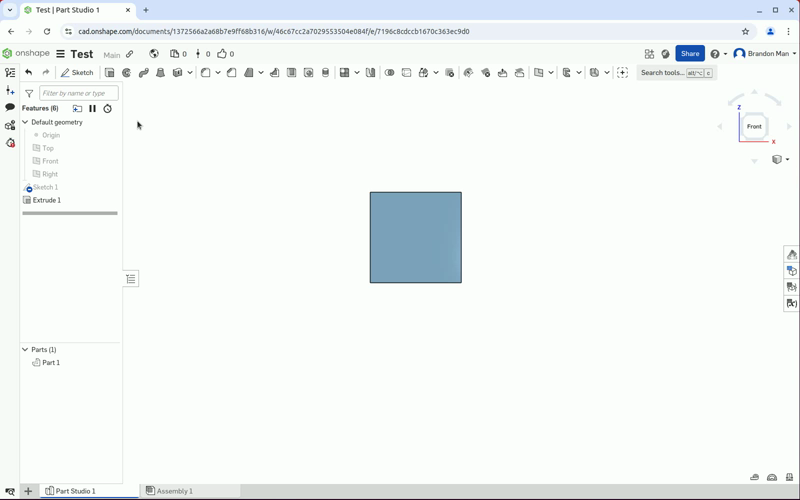
key(shift+h)
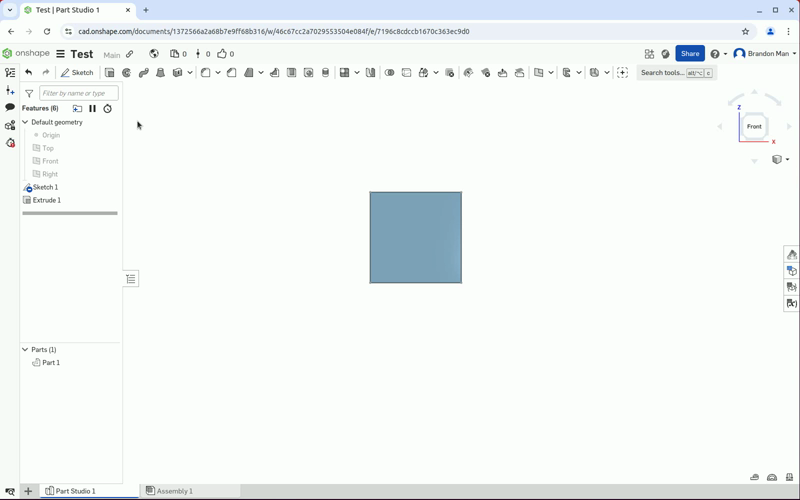
key(shift+h)
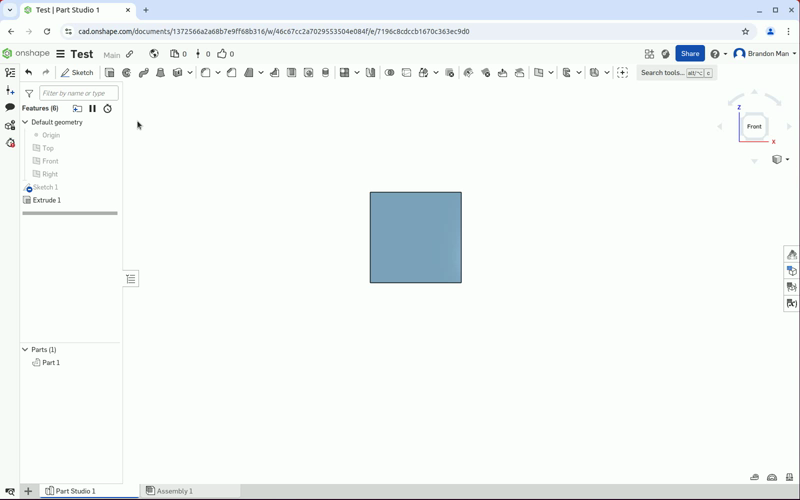
mouse_move(73, 189)
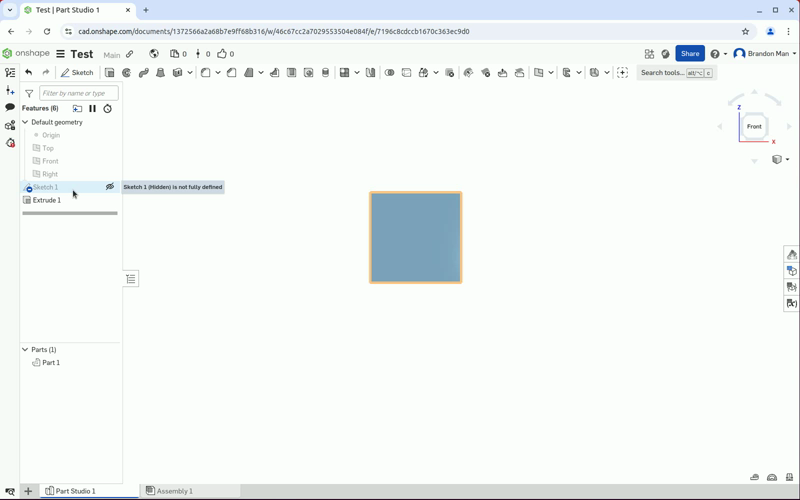
click(73, 189)
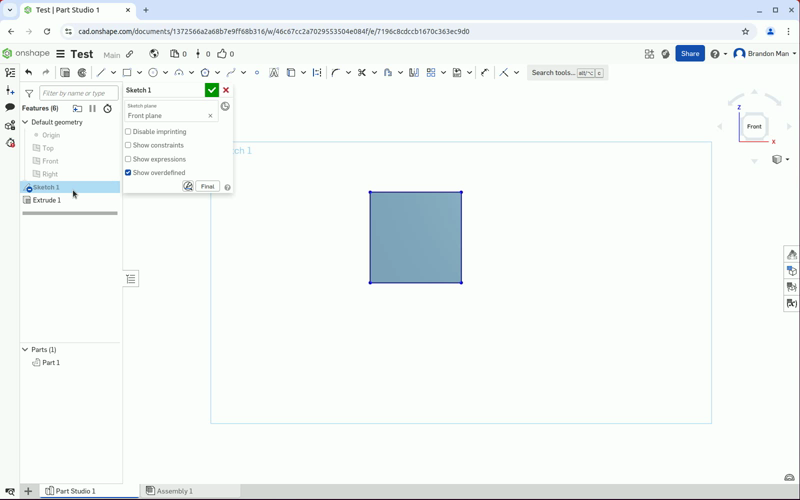
mouse_move(229, 92)
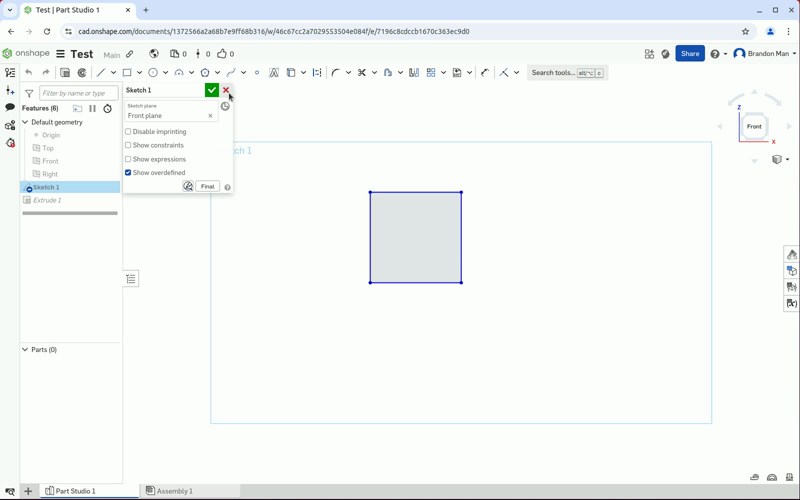
click(229, 92)
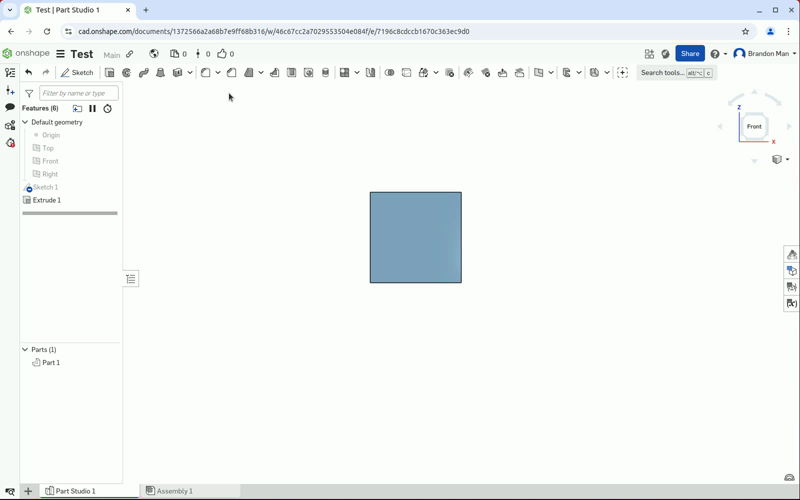
mouse_move(73, 352)
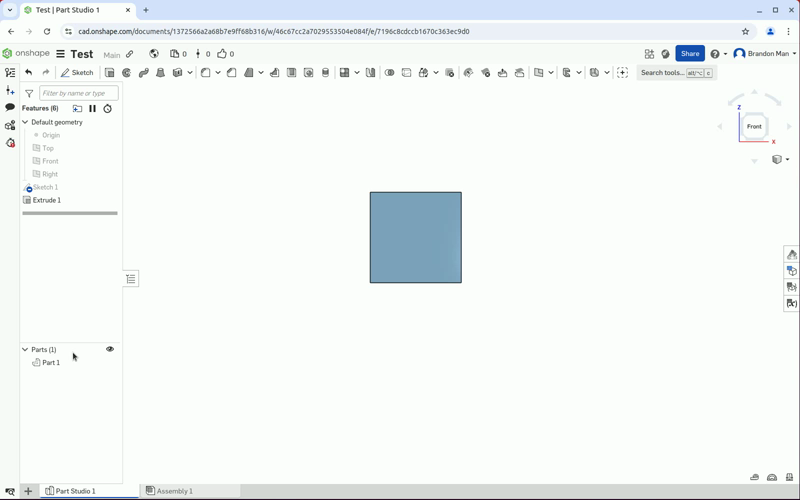
key(y)
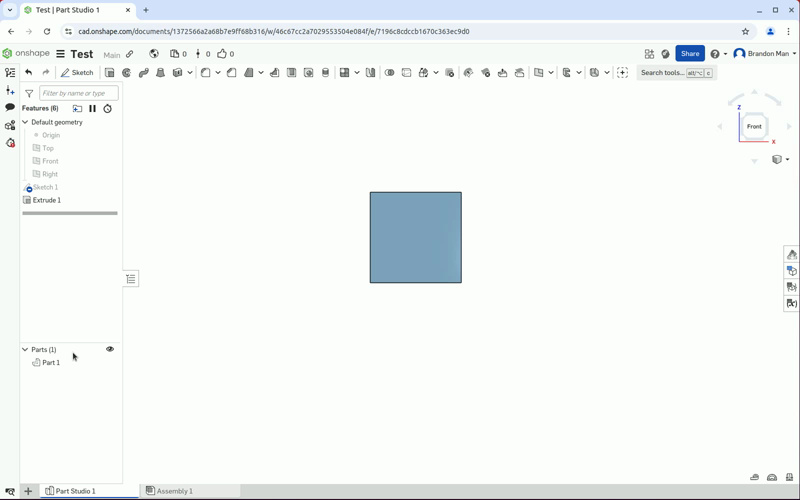
key(shift+p)
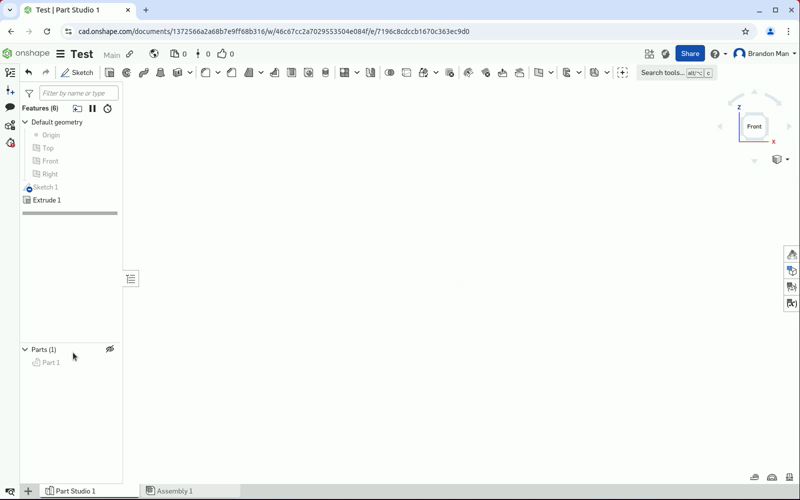
key(space)
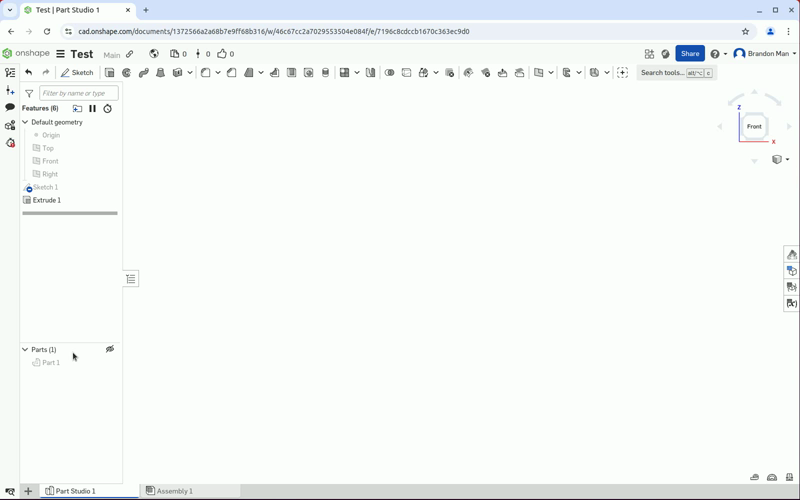
key_down(shift)
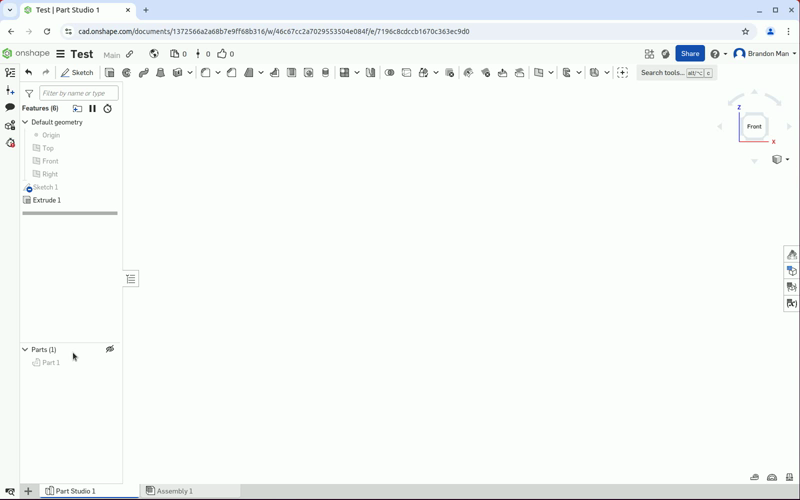
key(down)
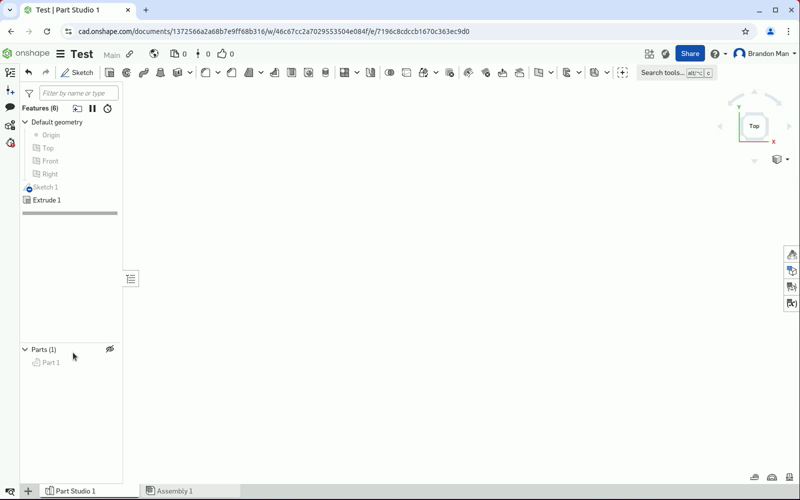
key_up(shift)
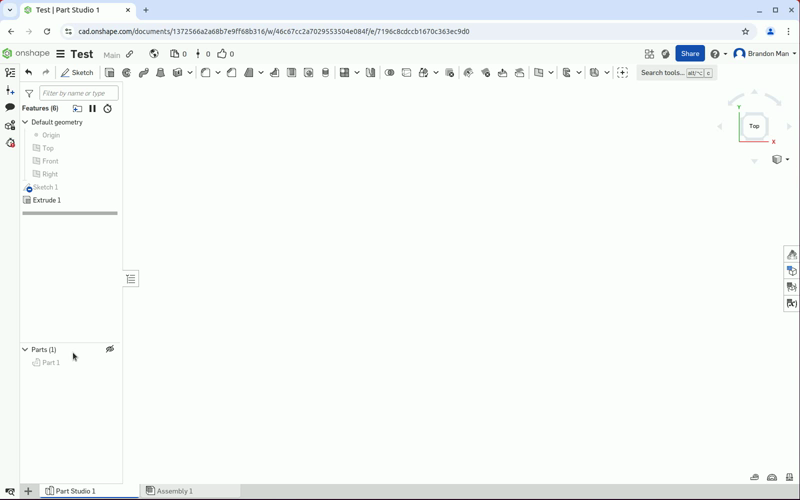
mouse_move(73, 352)
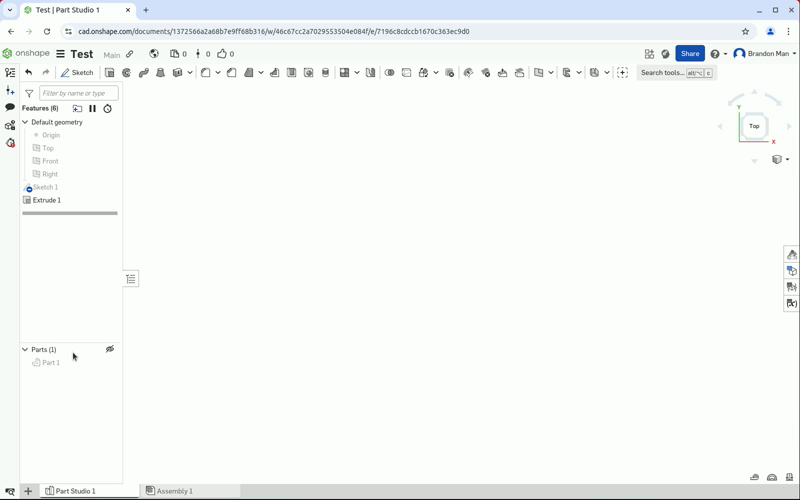
key(shift+y)
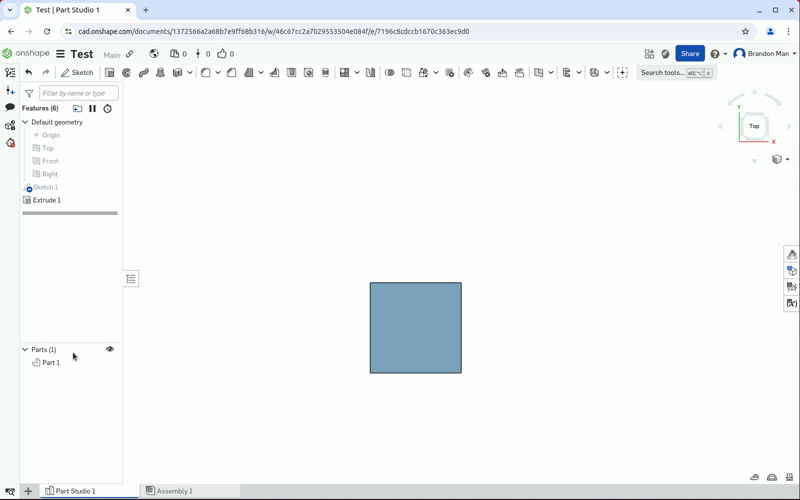
mouse_move(541, 75)
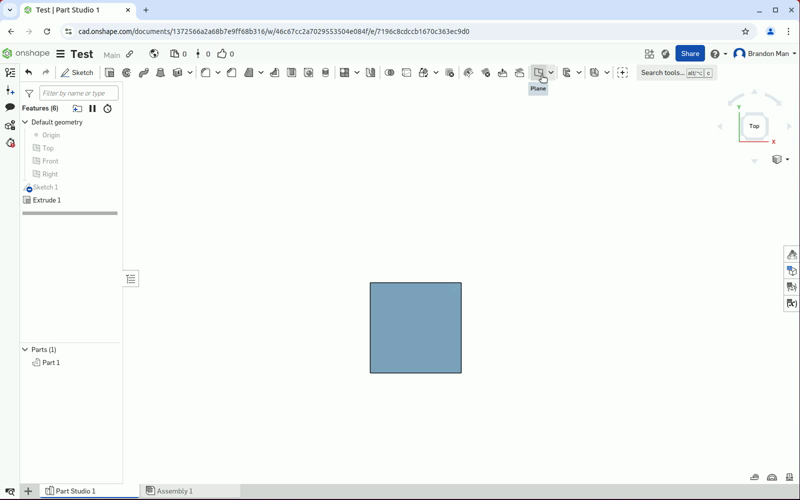
click(541, 75)
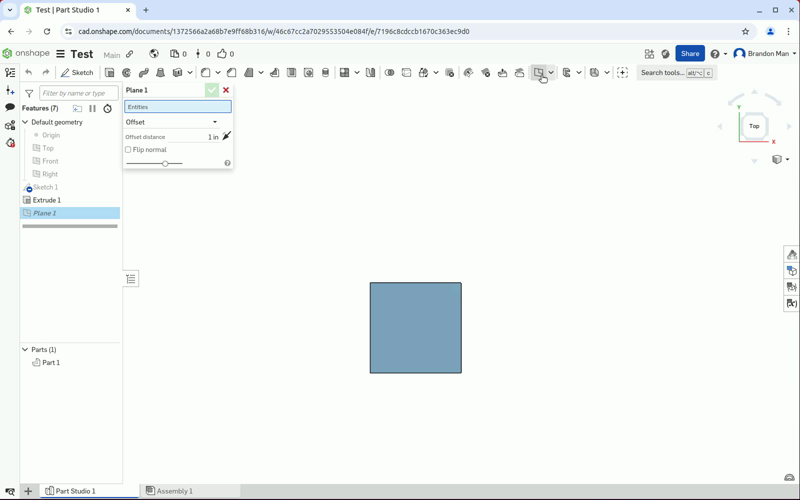
mouse_move(73, 150)
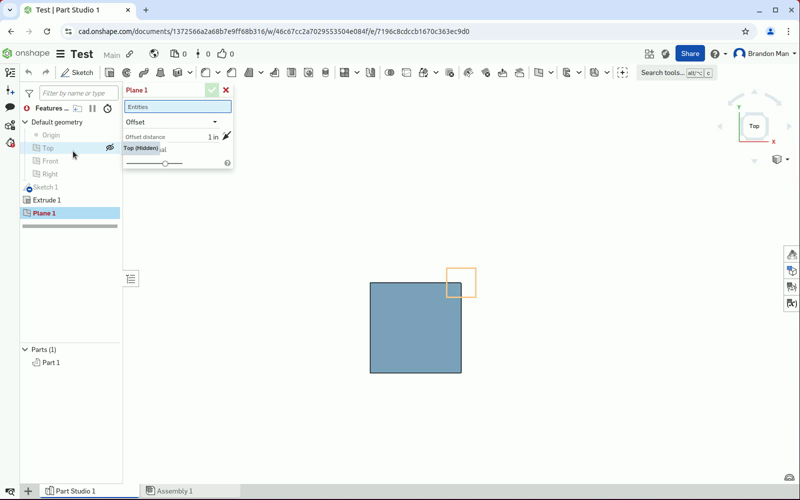
click(73, 150)
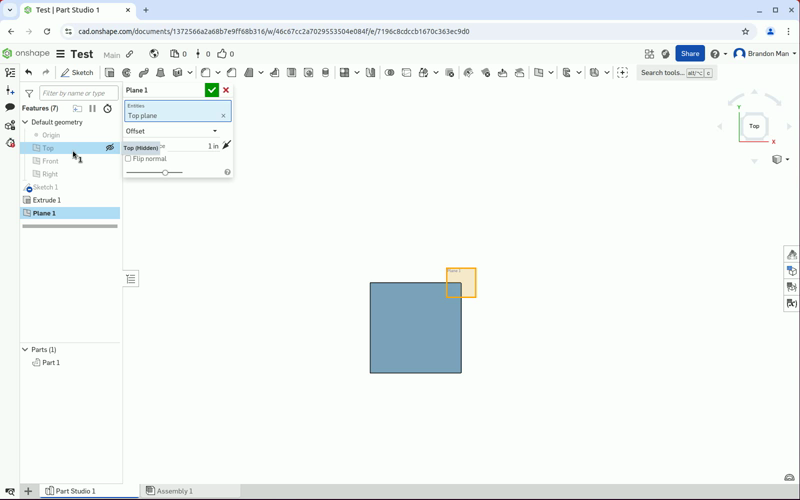
key(tab, 2)
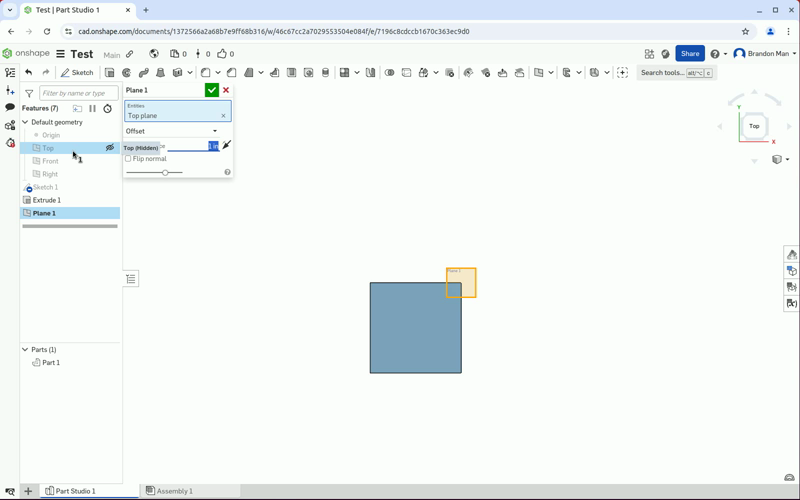
text(18.548)
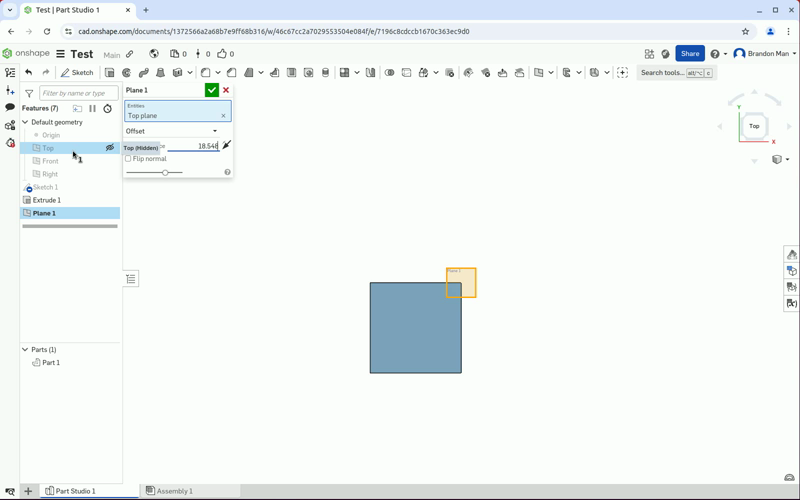
key(enter, 2)
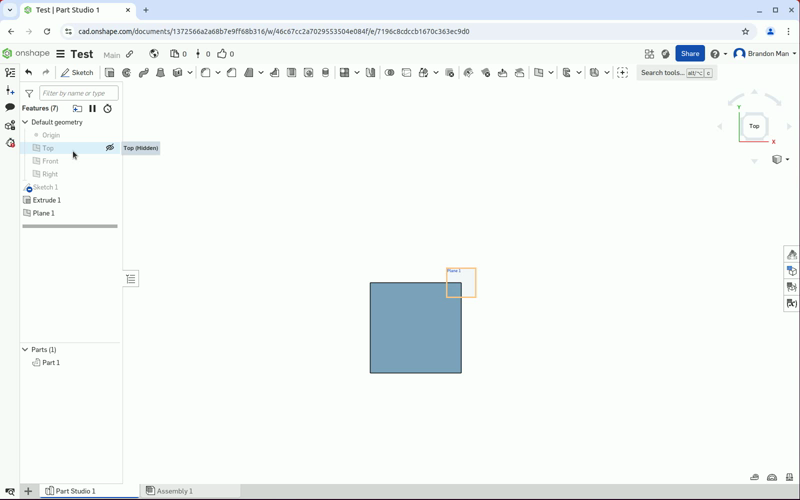
key(shift+s)
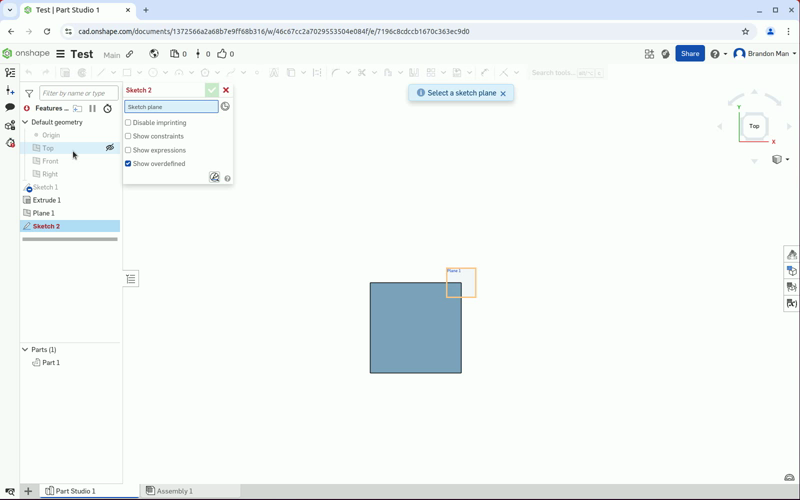
mouse_move(73, 215)
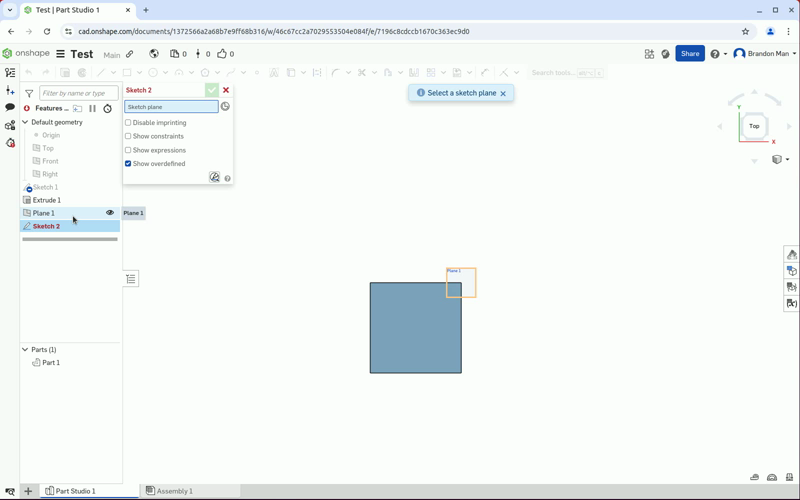
click(73, 215)
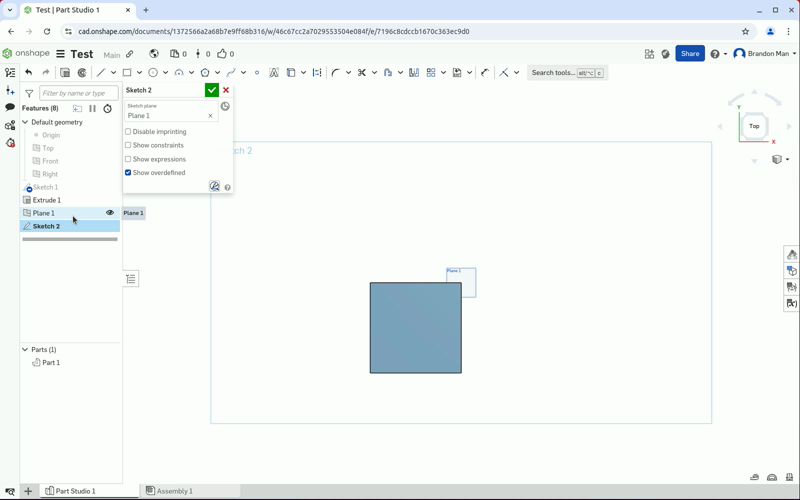
mouse_move(73, 352)
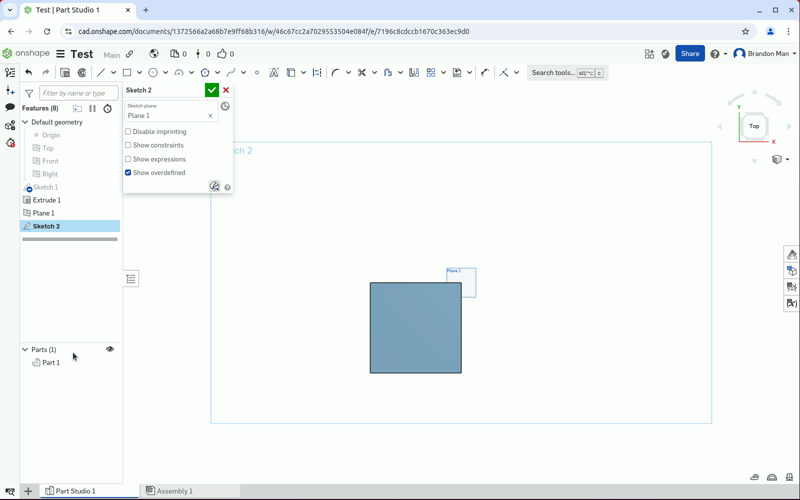
key(y)
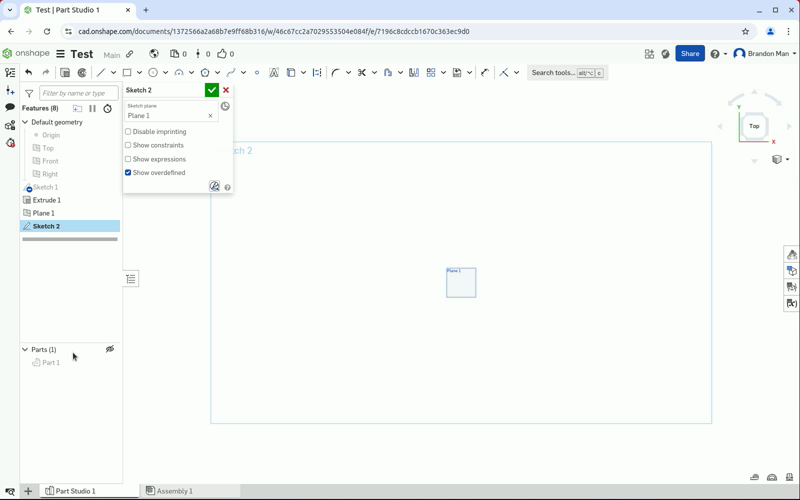
key(c)
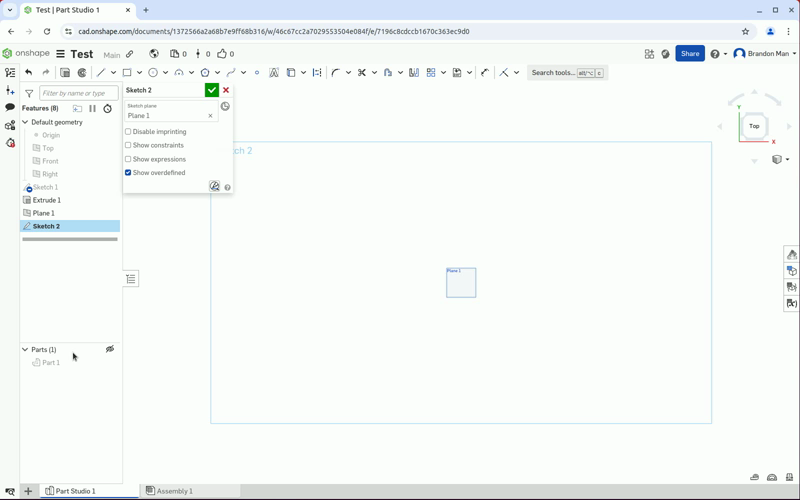
key_down(shift)
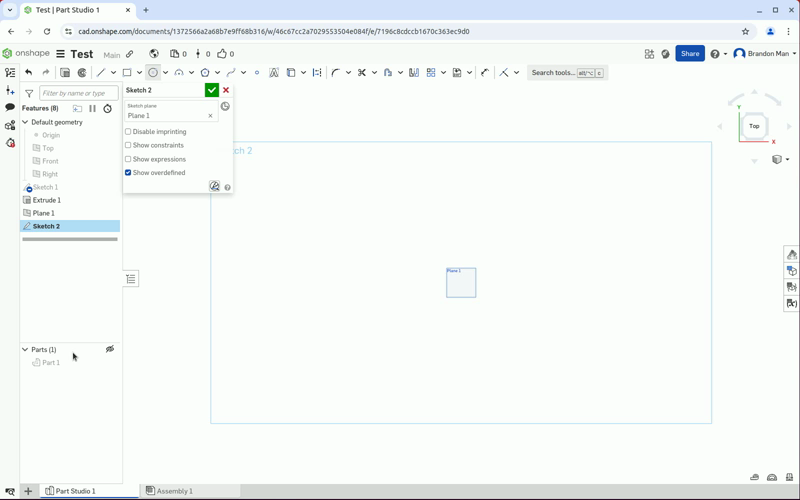
mouse_move(415, 327)
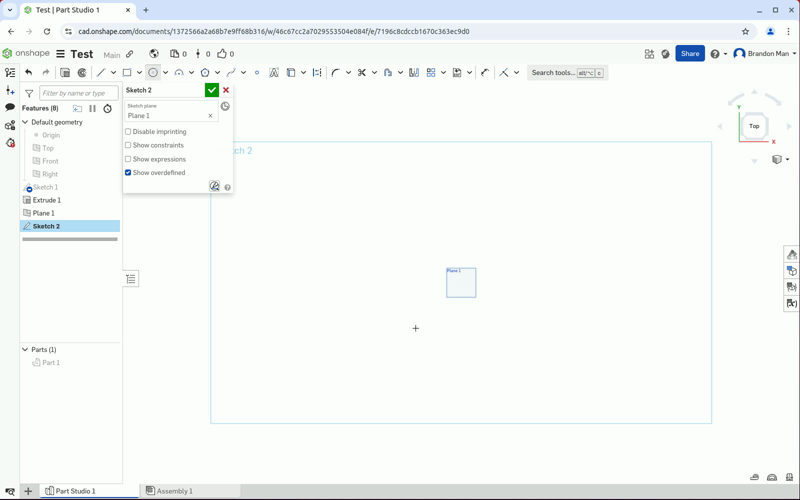
click(415, 327)
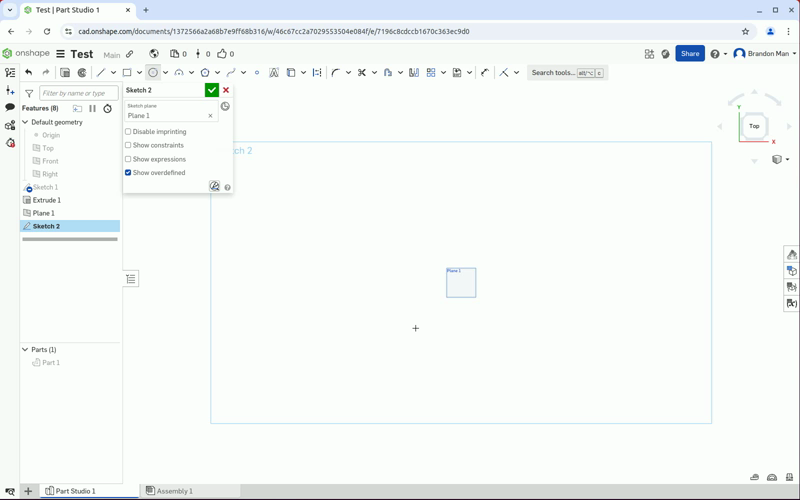
key_up(shift)
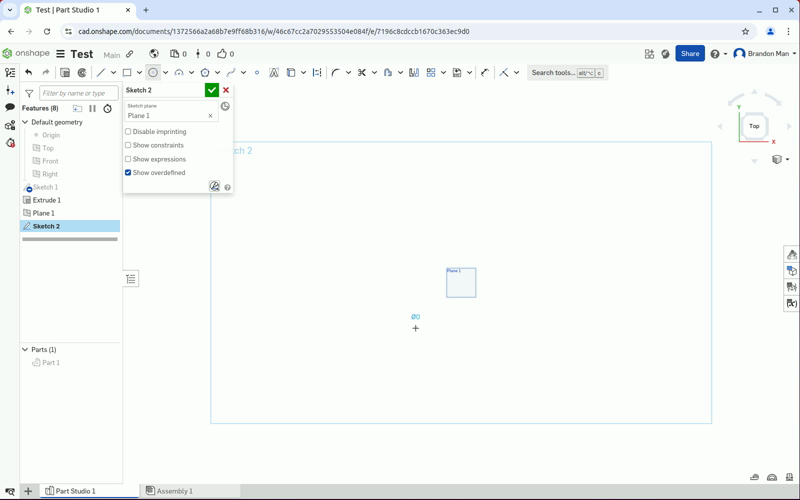
mouse_move(438, 327)
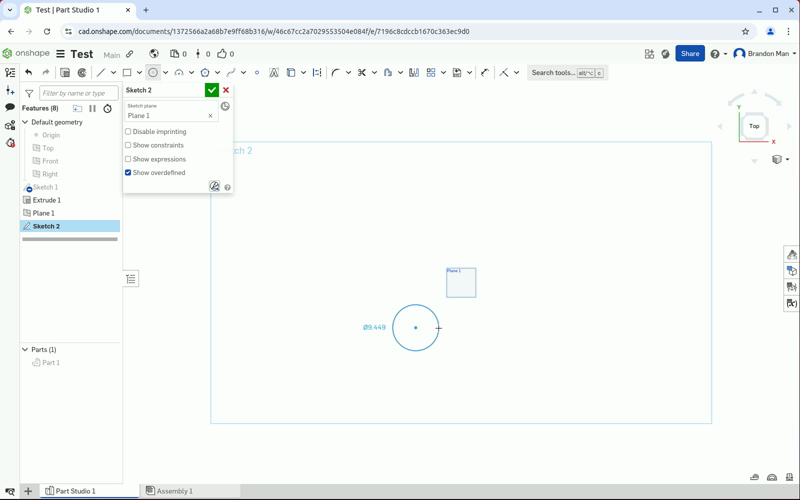
click(438, 327)
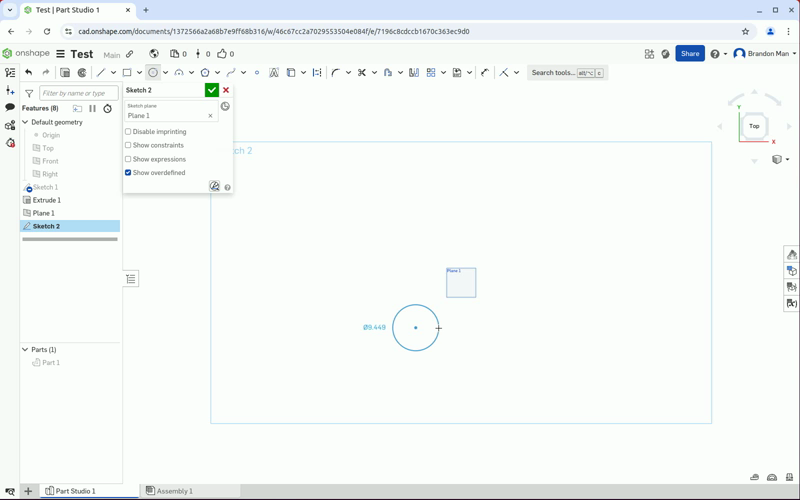
key(esc)
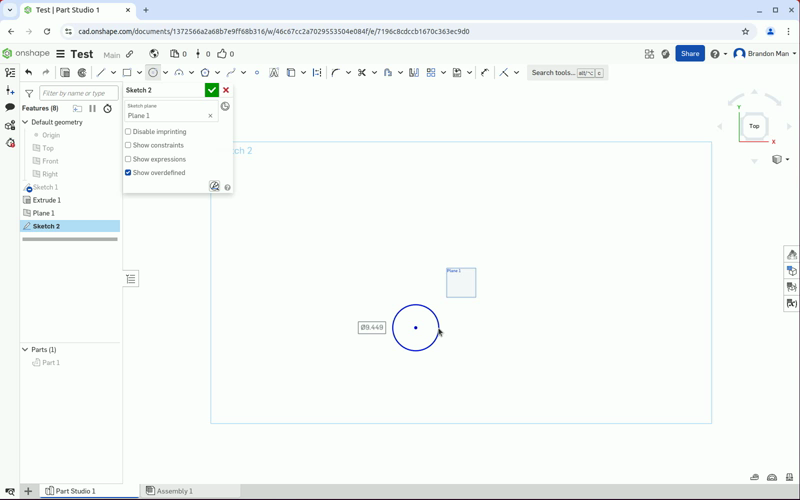
mouse_move(419, 325)
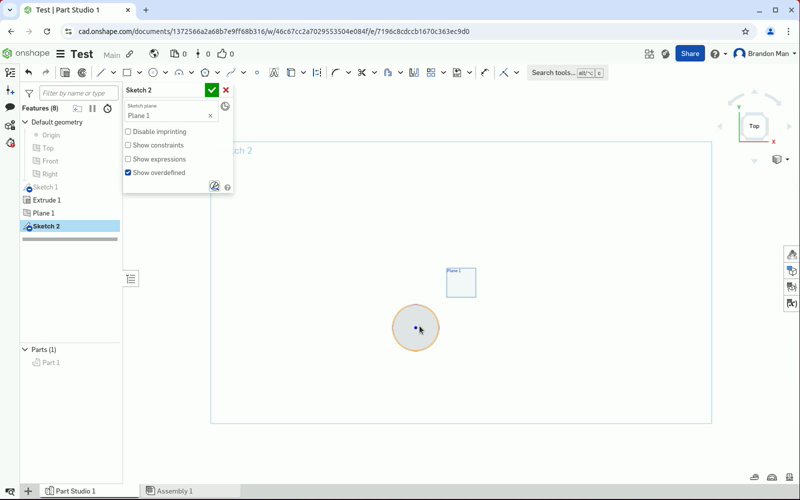
scroll(6)
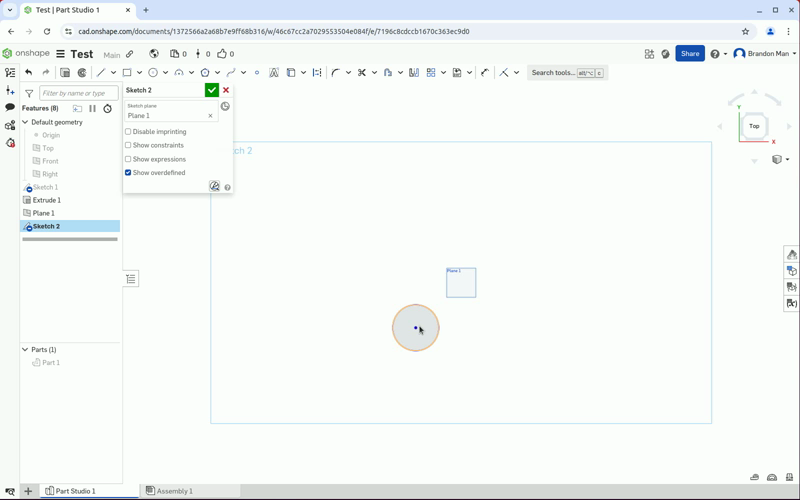
scroll(6)
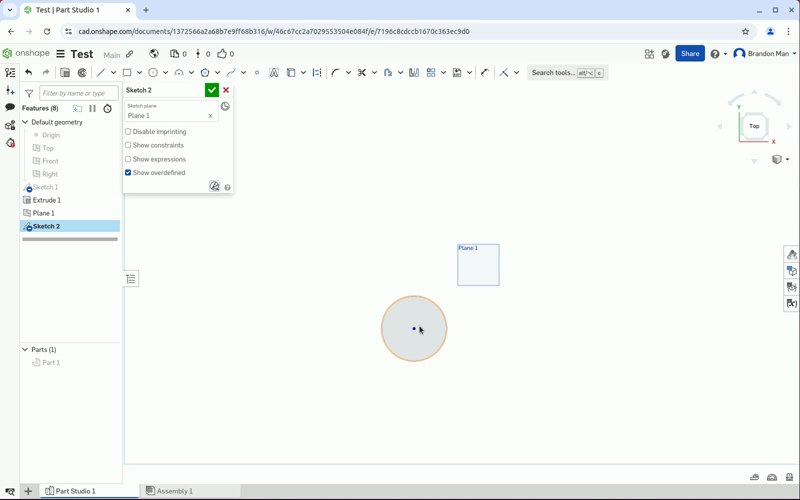
scroll(6)
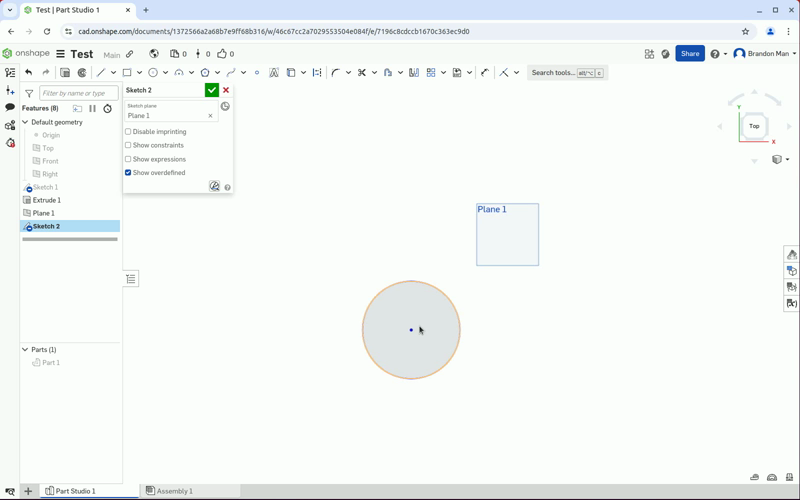
scroll(6)
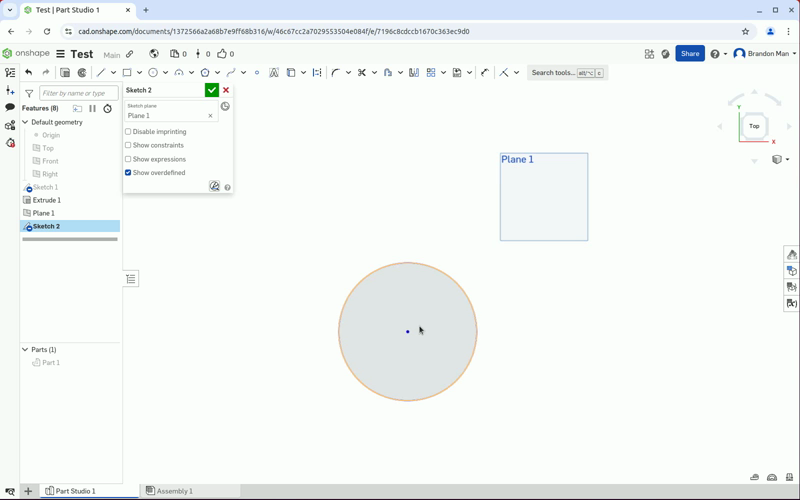
scroll(6)
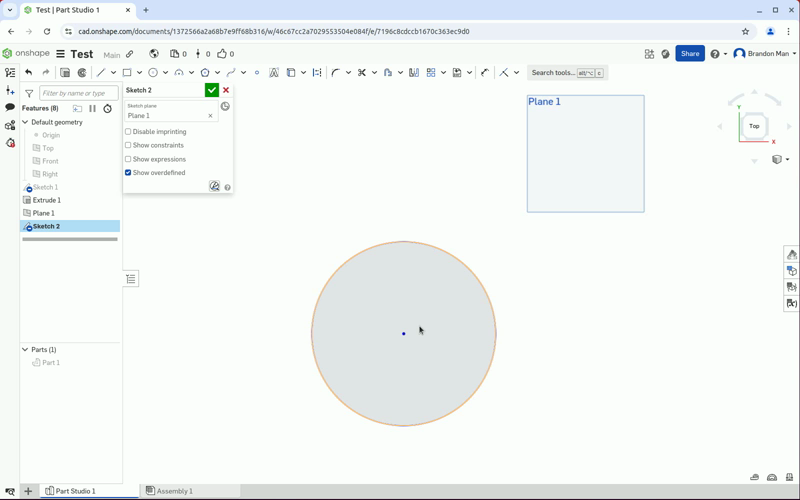
scroll(6)
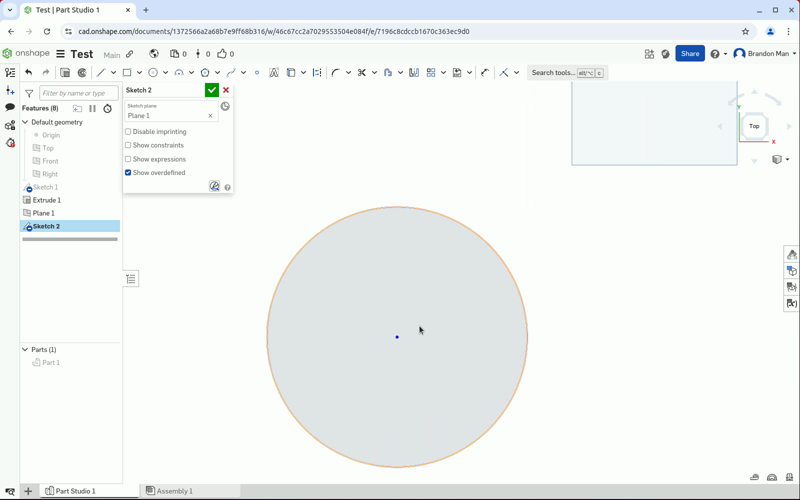
scroll(6)
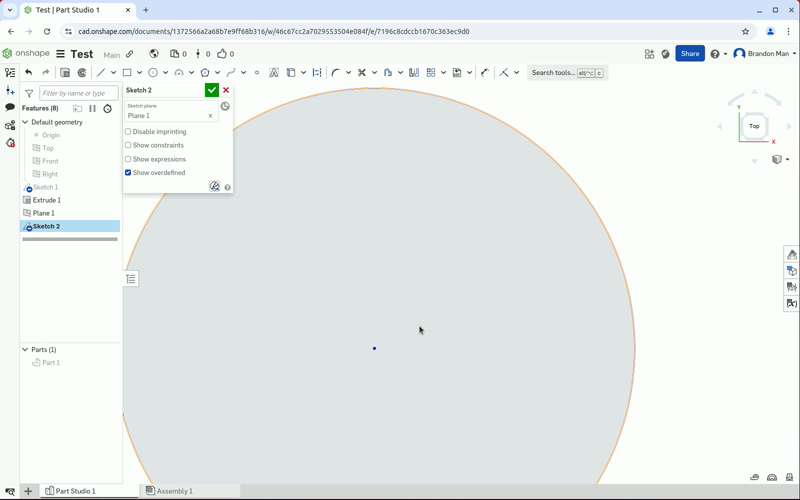
click(419, 325)
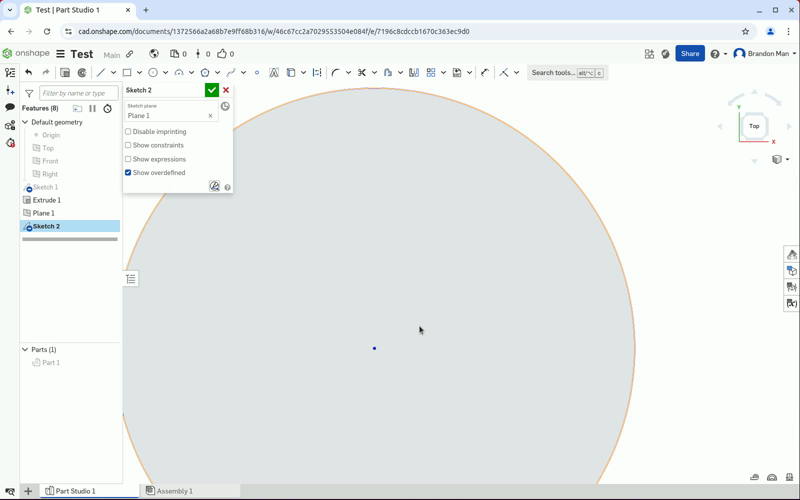
scroll(-6)
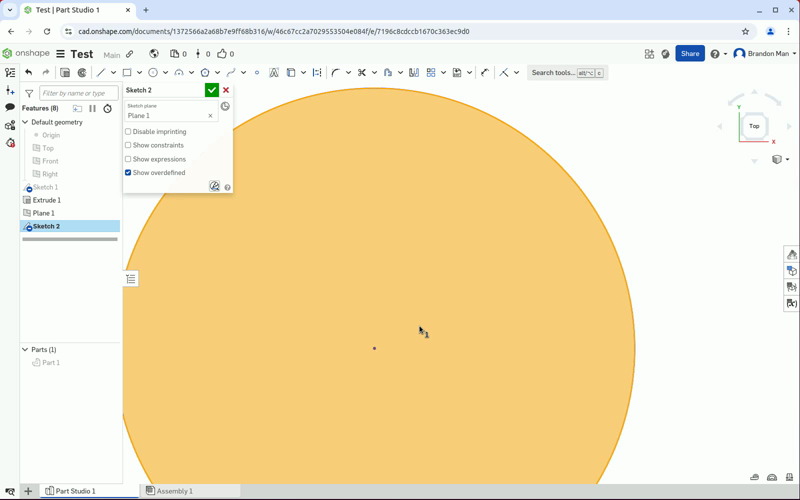
scroll(-6)
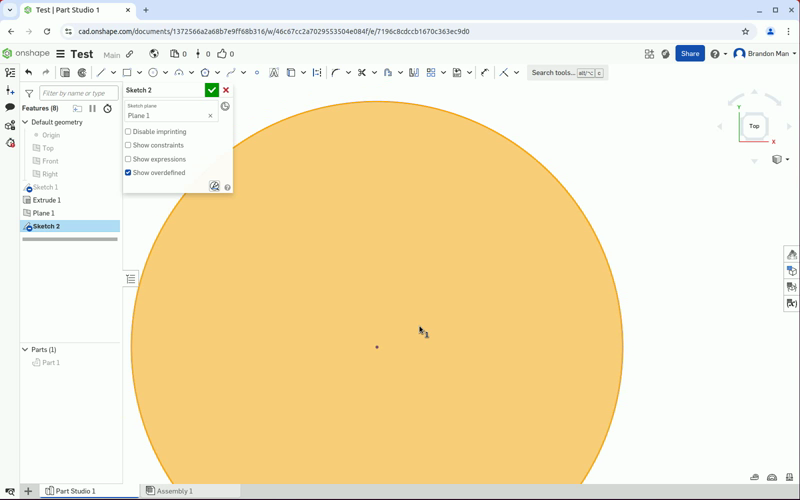
scroll(-6)
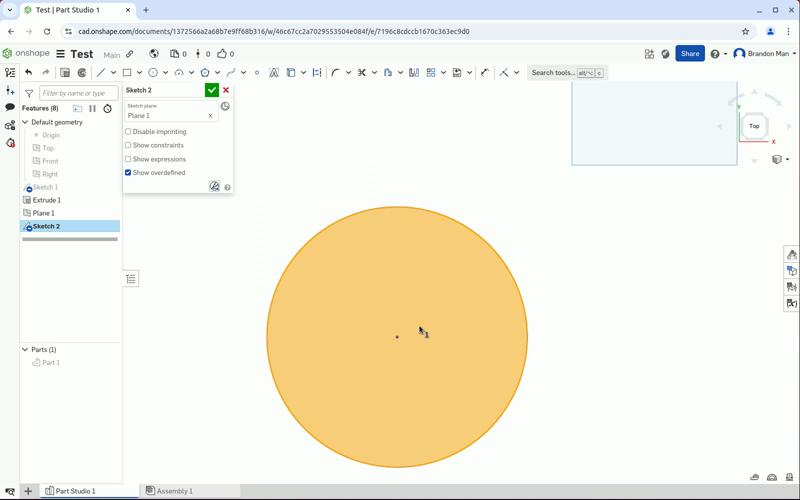
scroll(-6)
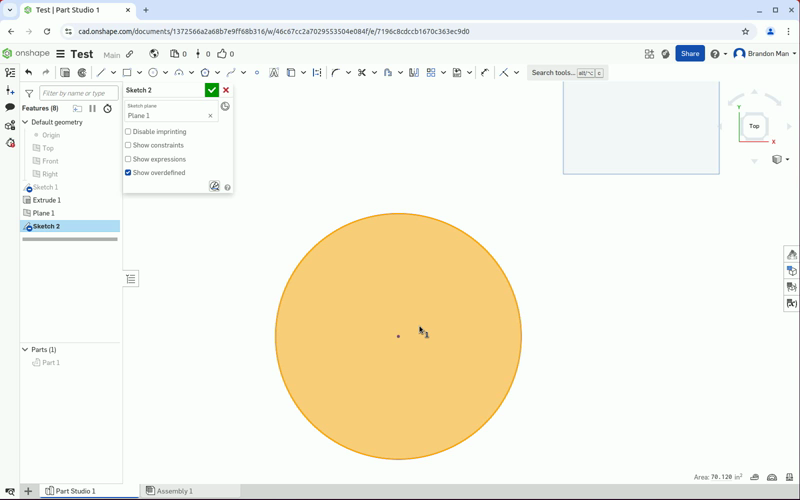
scroll(-6)
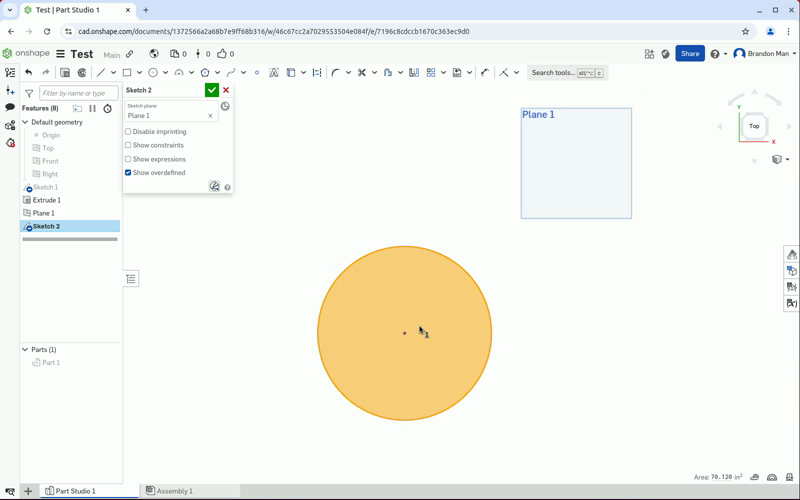
scroll(-6)
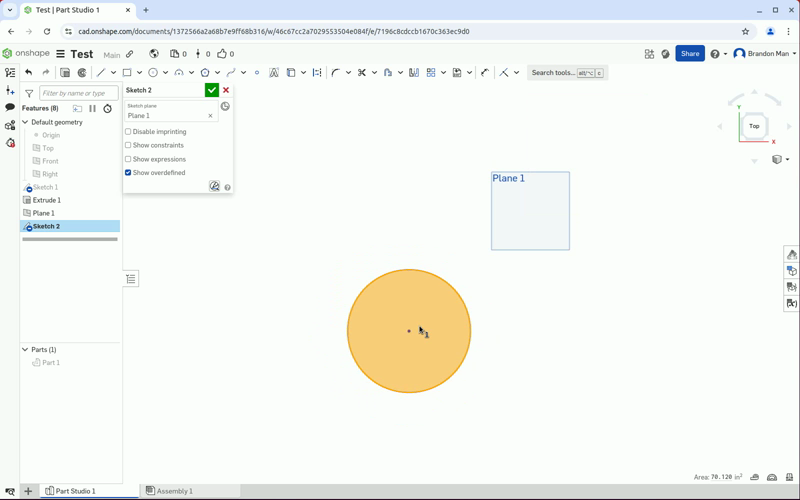
scroll(-6)
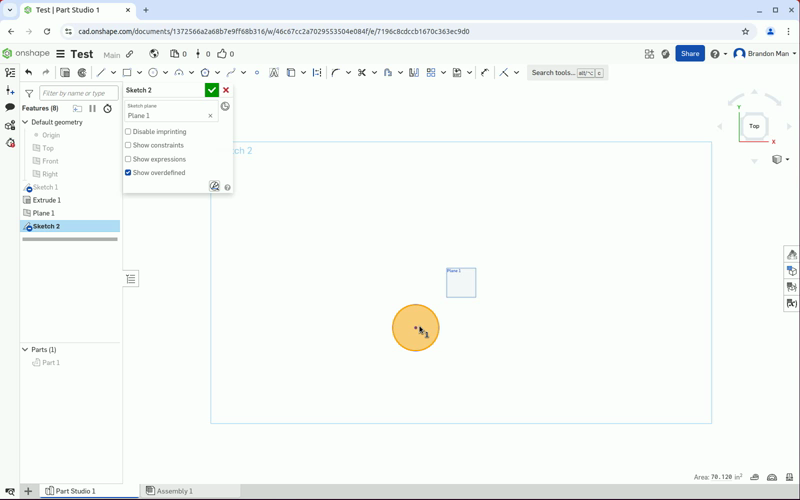
mouse_move(73, 352)
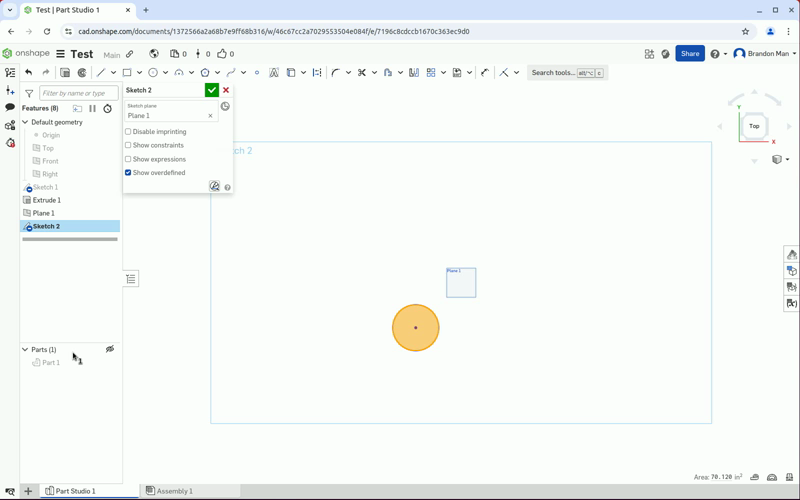
key(shift+y)
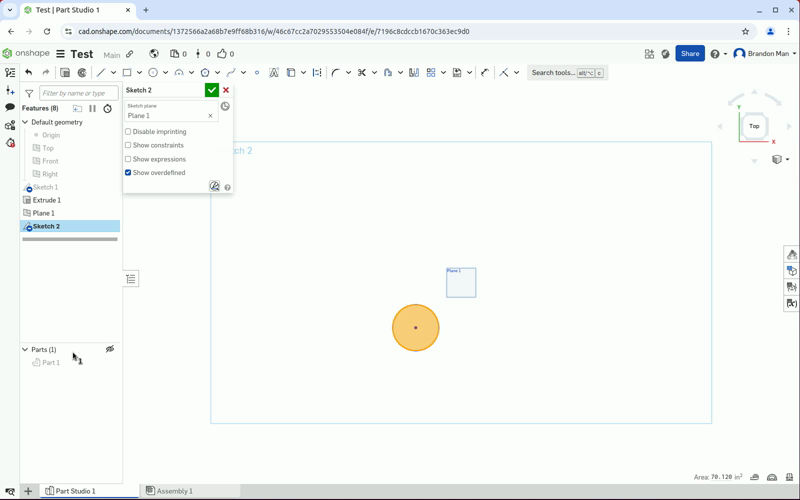
key(shift+e)
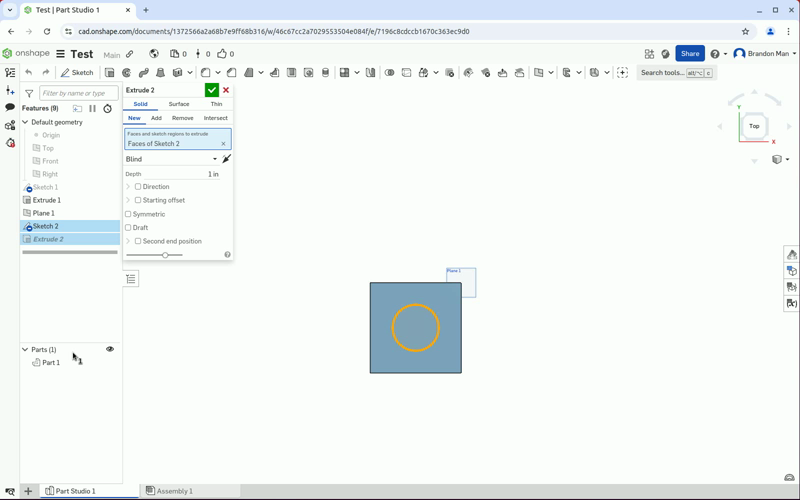
mouse_move(143, 106)
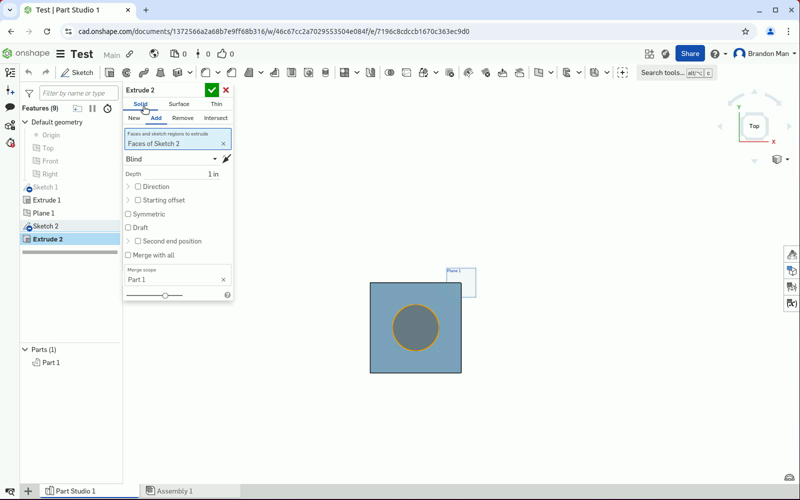
click(143, 106)
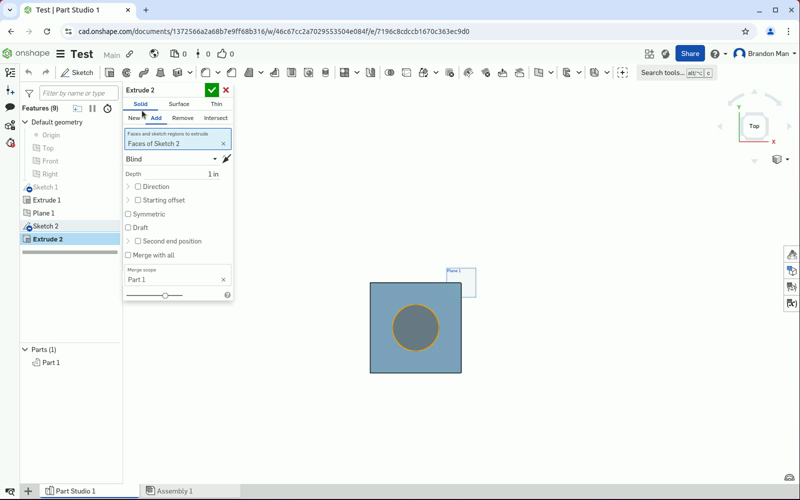
mouse_move(137, 120)
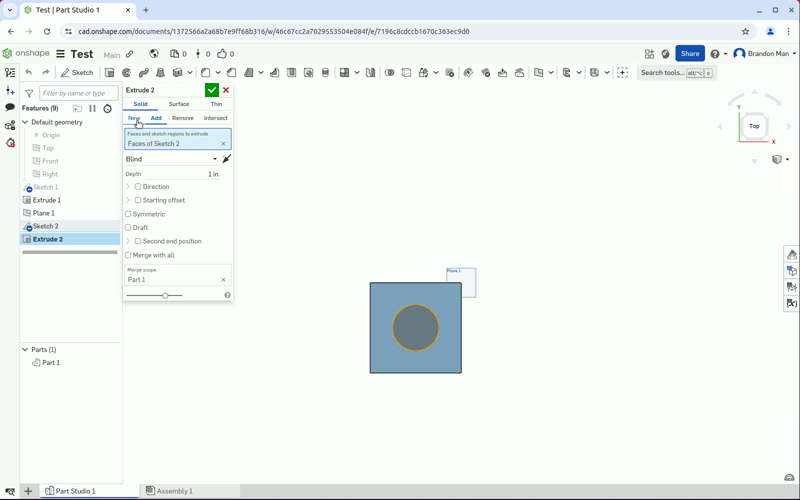
click(137, 120)
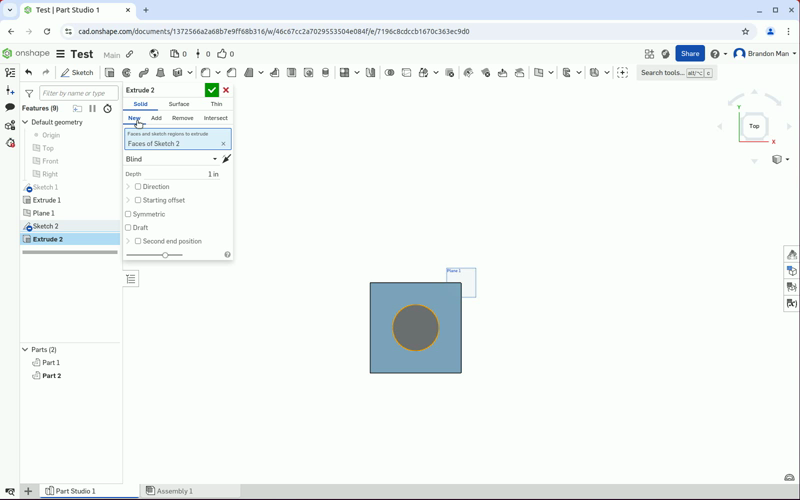
key(tab, 4)
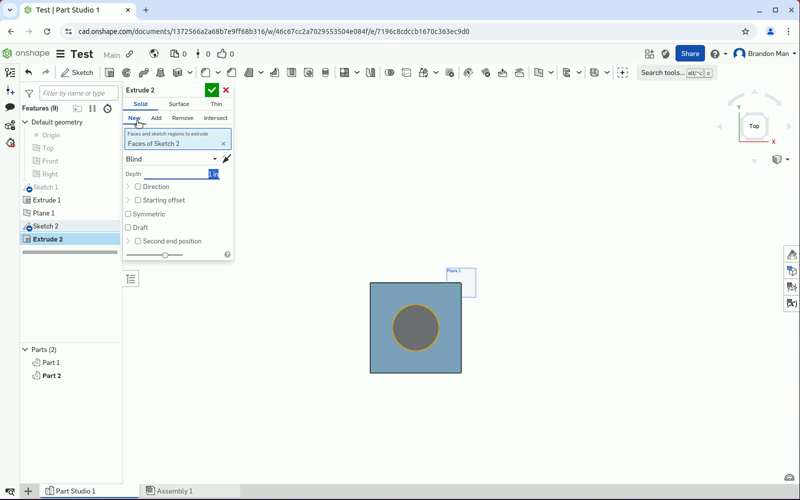
text(4.574)
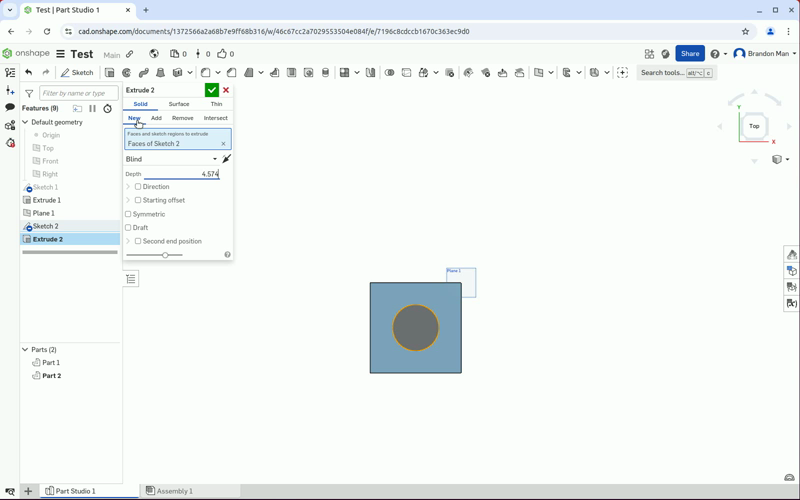
key(enter)
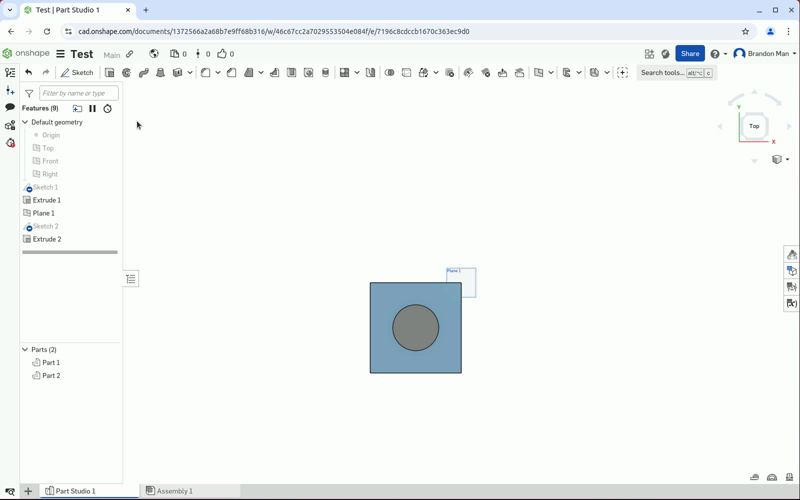
key(shift+h)
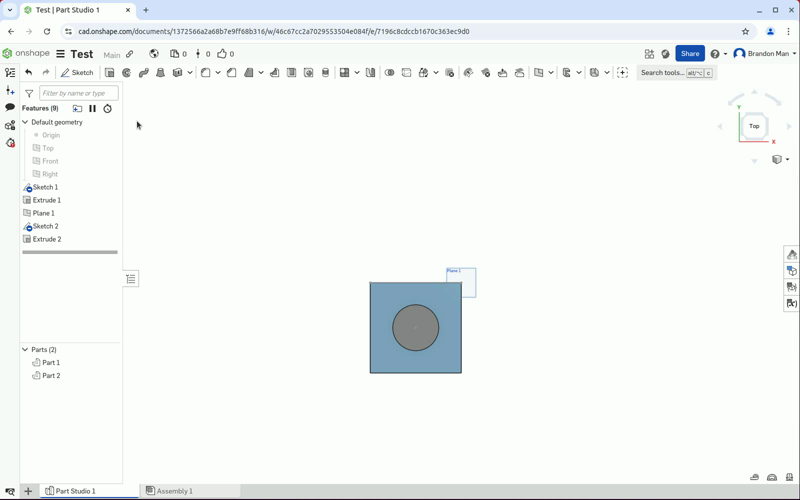
key(shift+h)
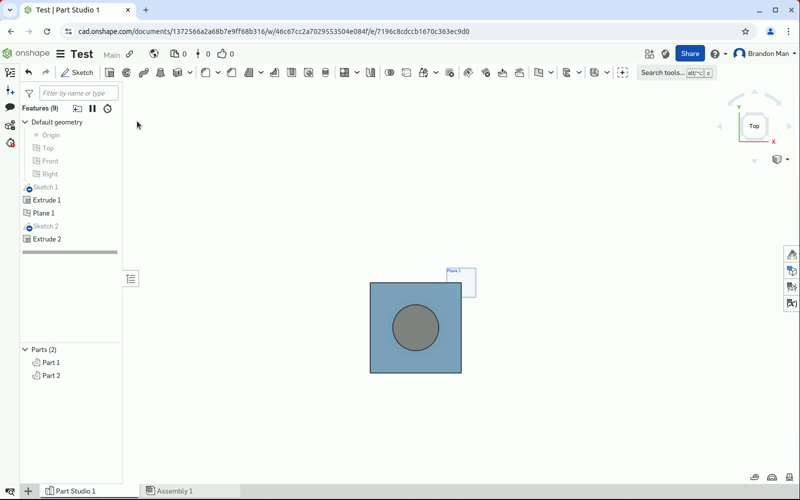
mouse_move(73, 189)
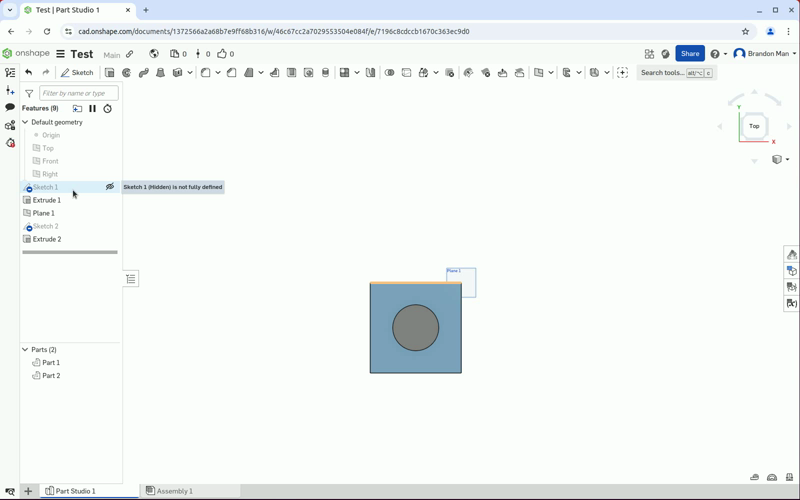
click(73, 189)
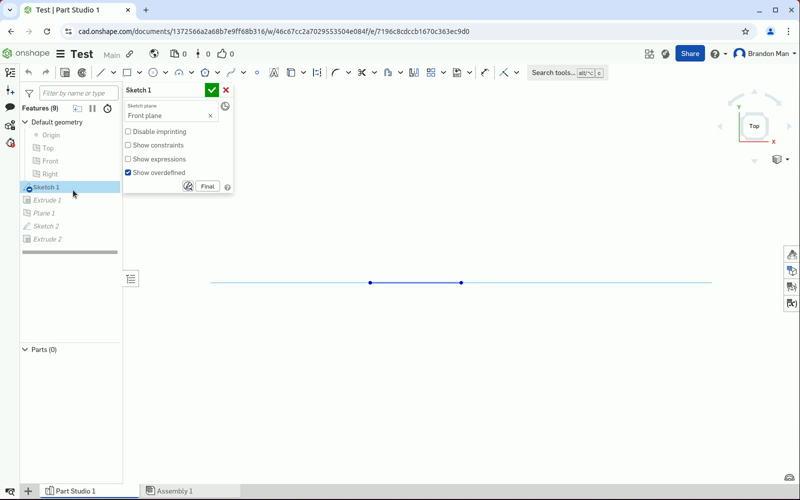
mouse_move(229, 92)
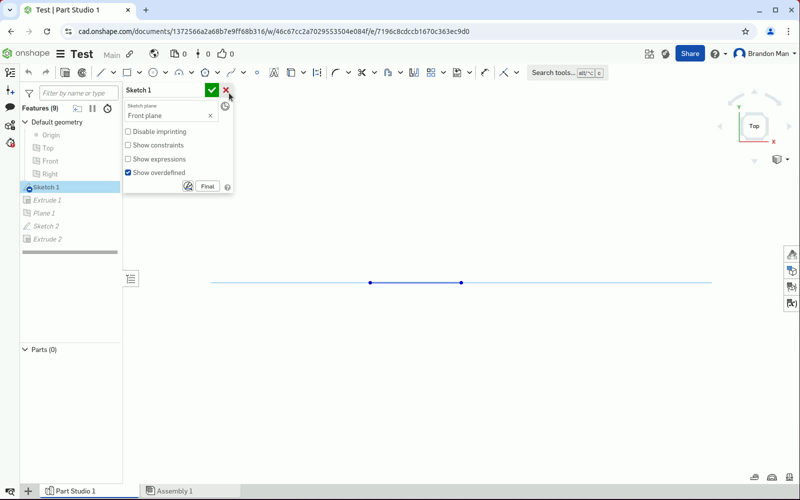
click(229, 92)
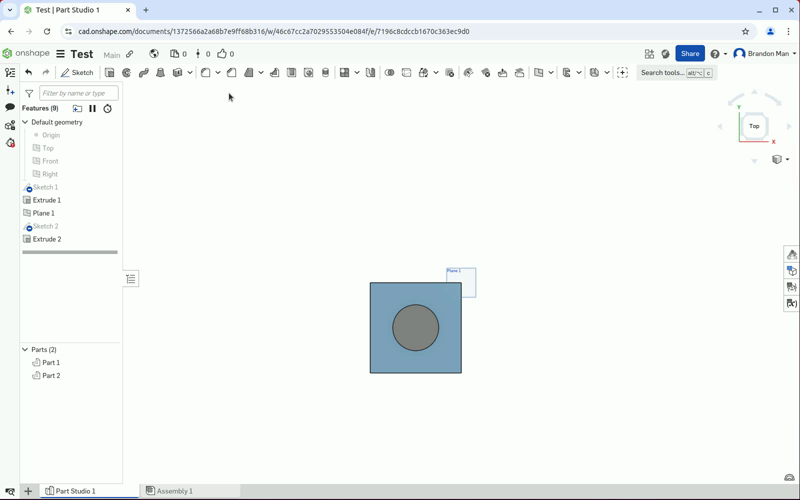
mouse_move(73, 352)
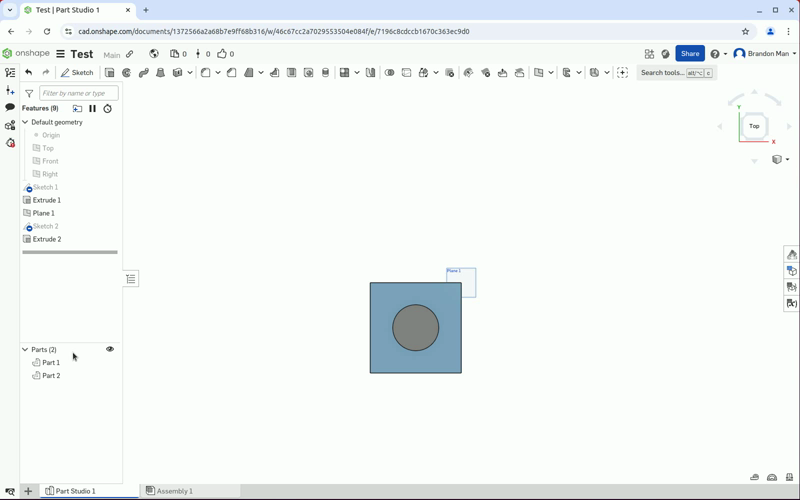
key(y)
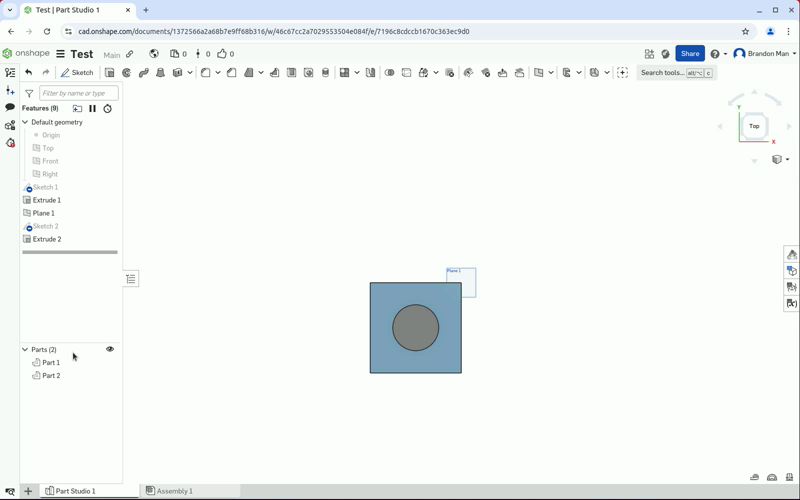
key(shift+p)
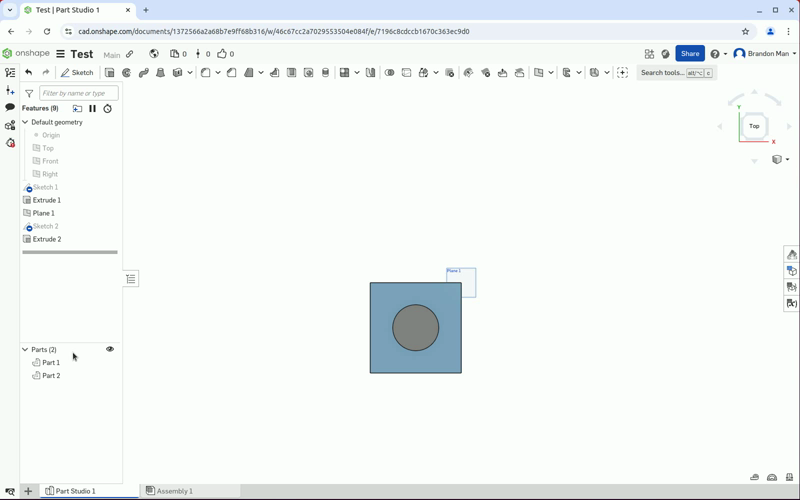
key(space)
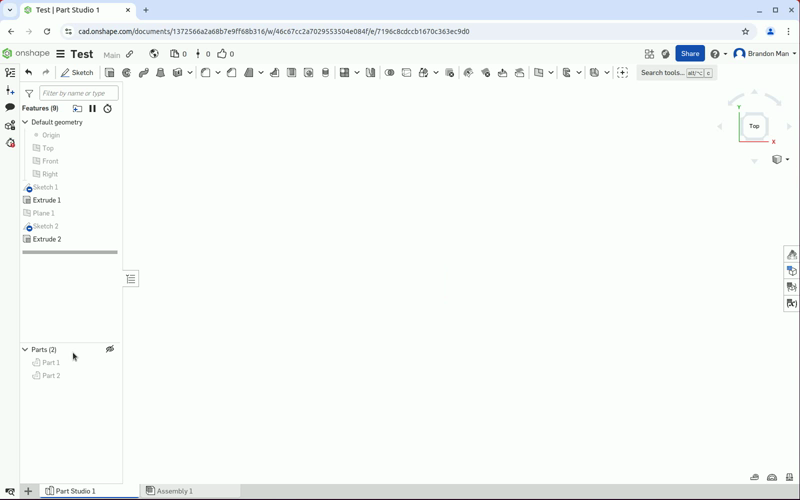
key_down(shift)
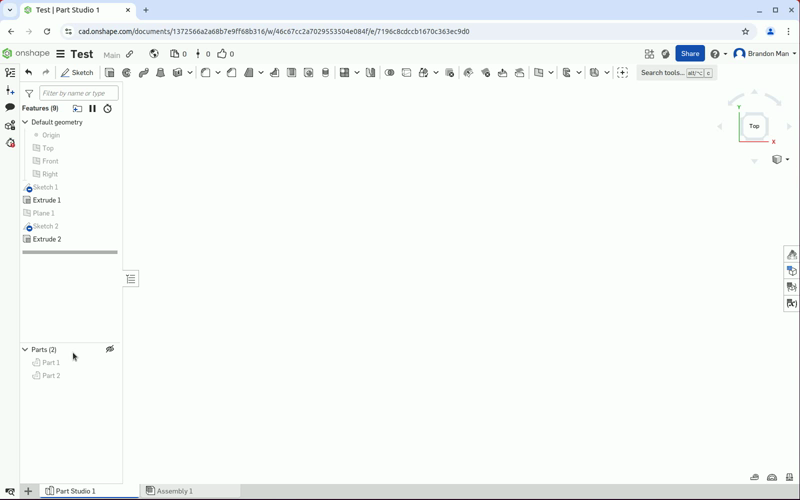
key(up)
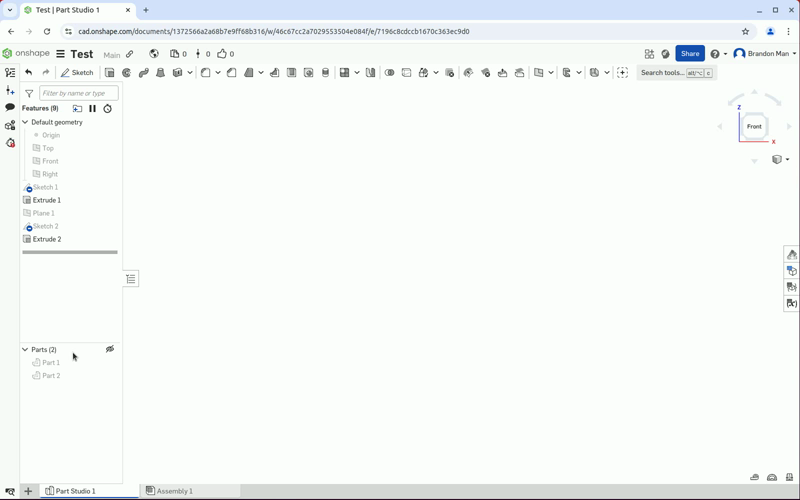
key_up(shift)
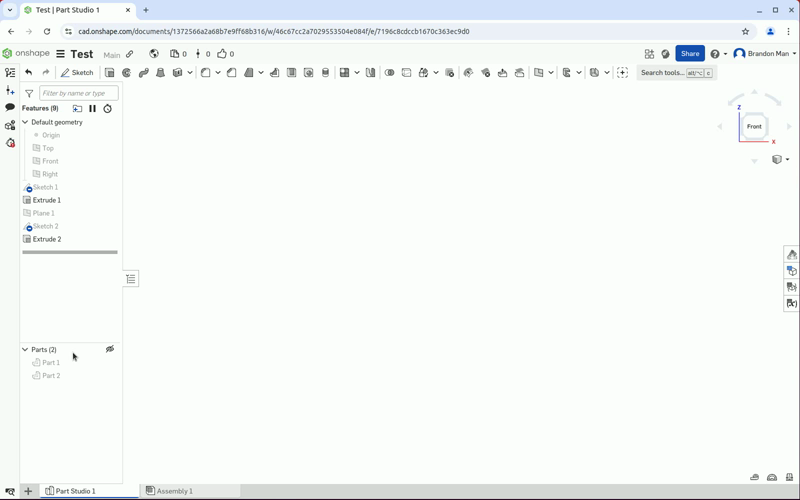
key(space)
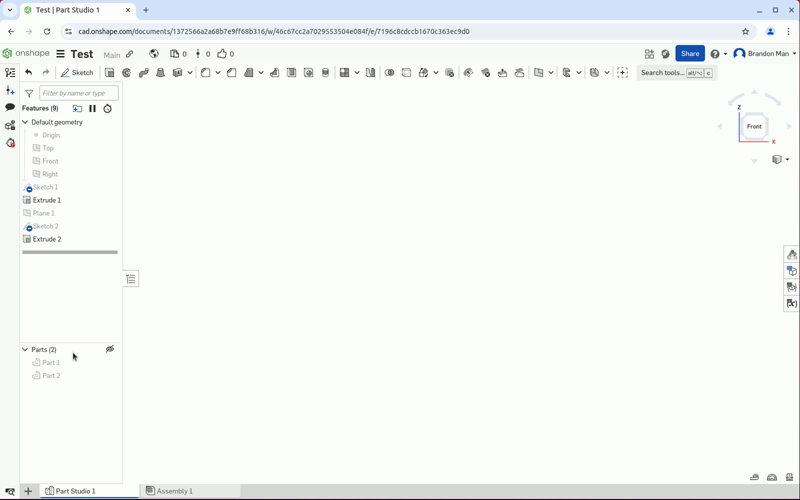
key_down(shift)
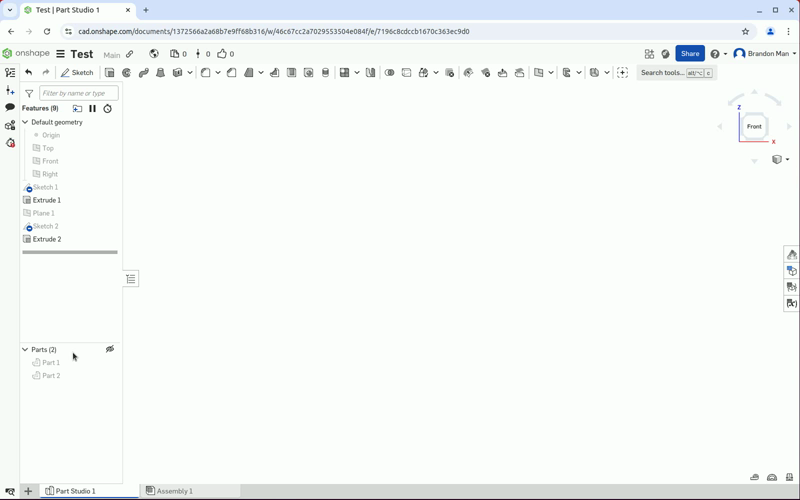
key(left)
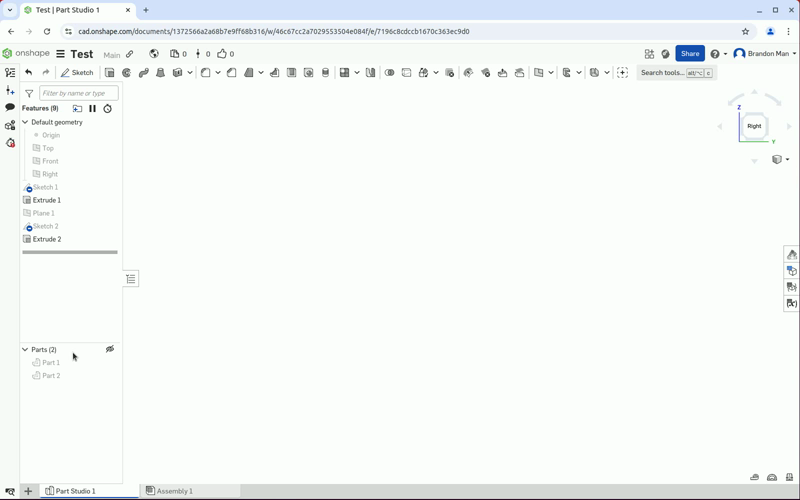
key_up(shift)
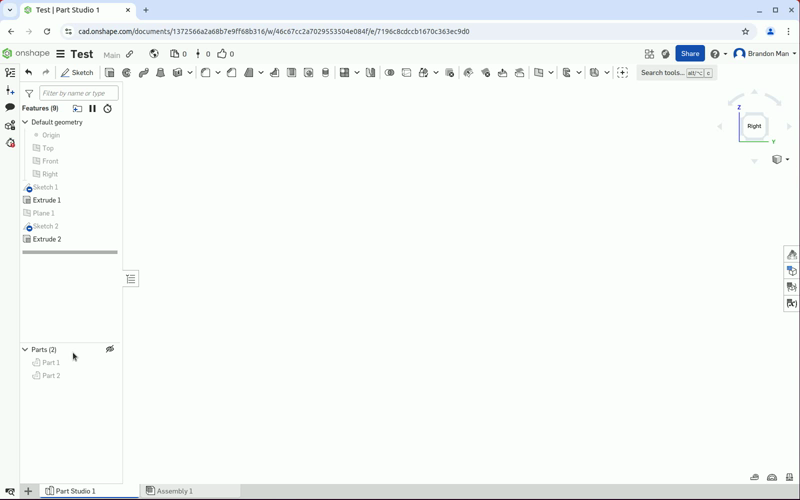
mouse_move(73, 352)
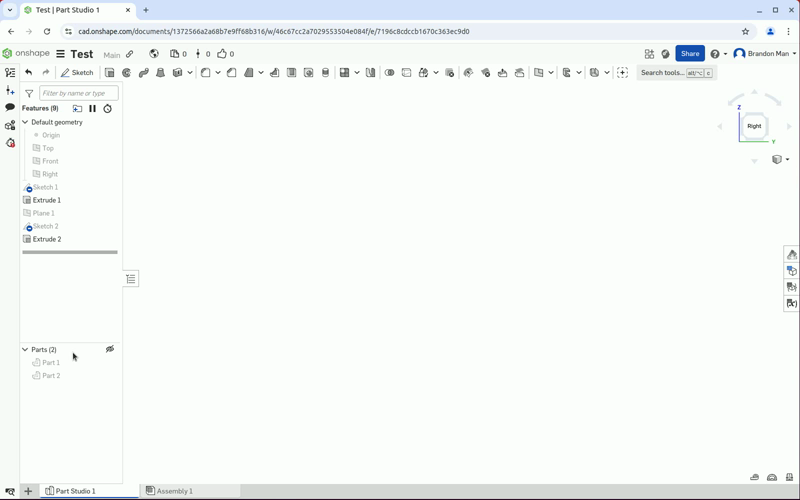
key(shift+y)
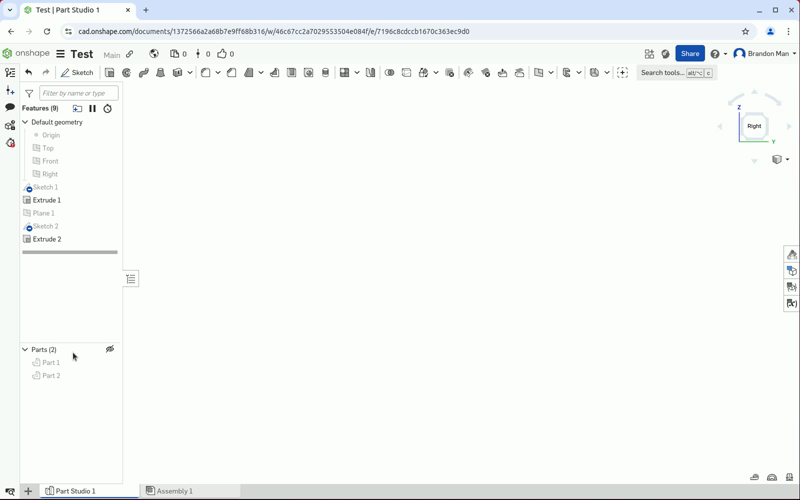
key(shift+s)
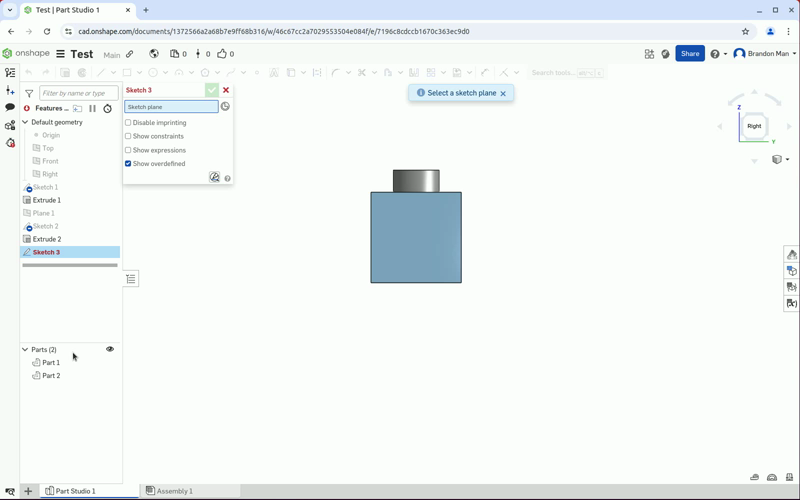
mouse_move(73, 176)
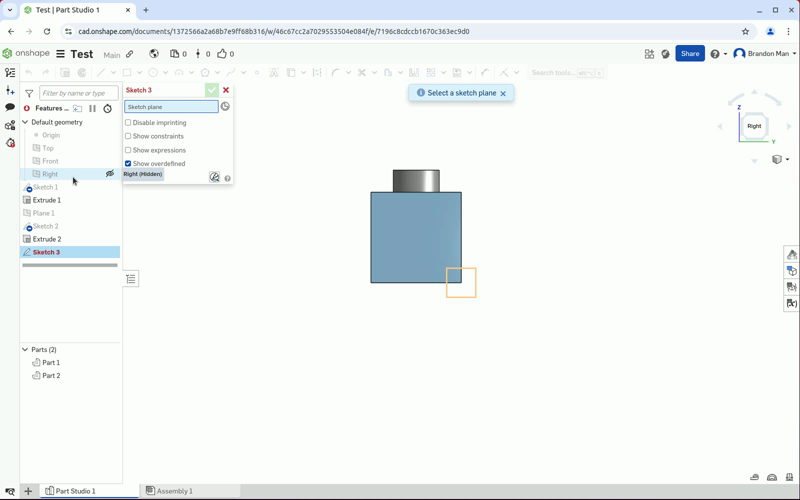
click(73, 176)
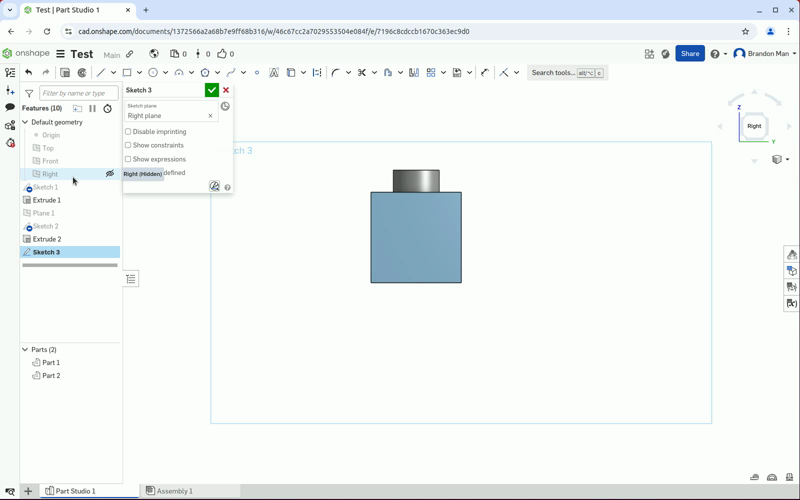
mouse_move(73, 352)
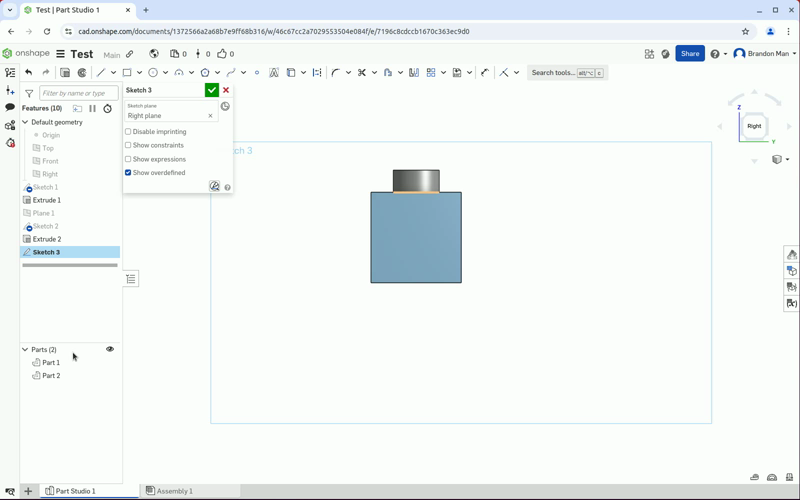
key(y)
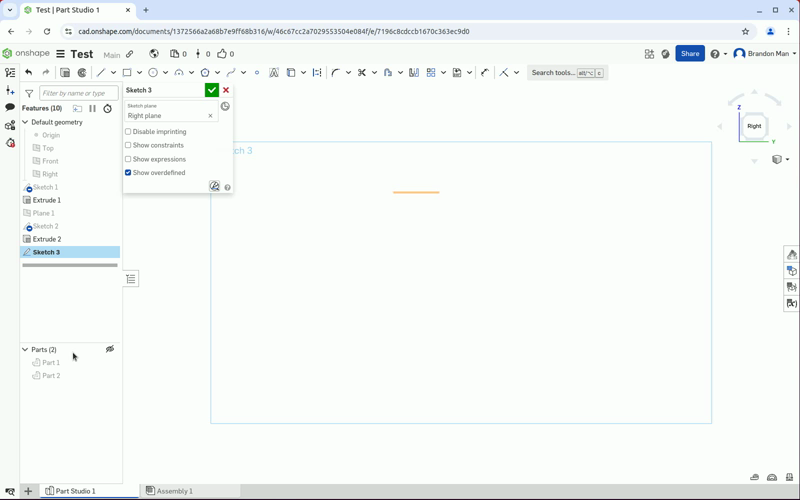
key(l)
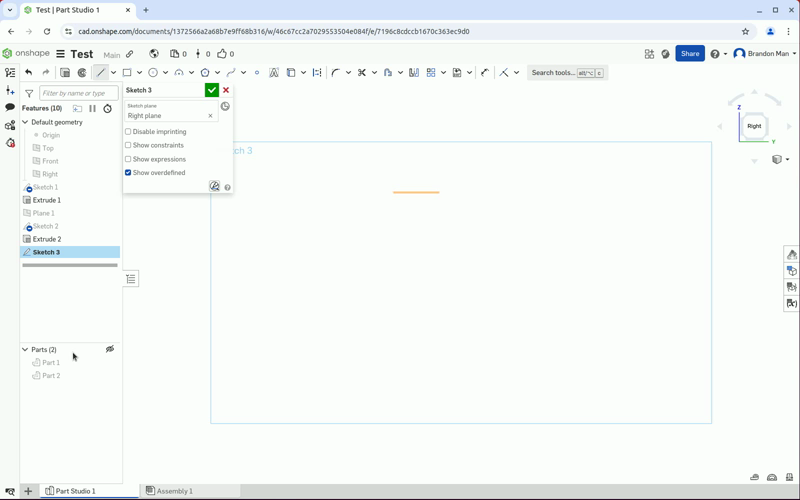
key_down(shift)
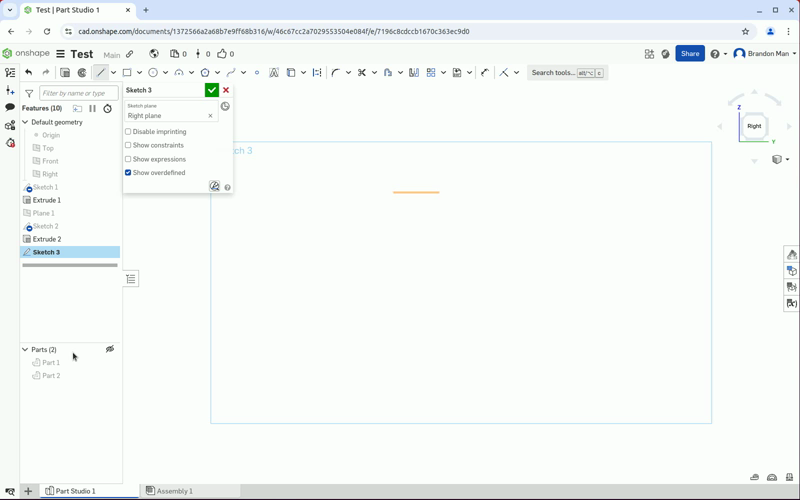
mouse_move(392, 260)
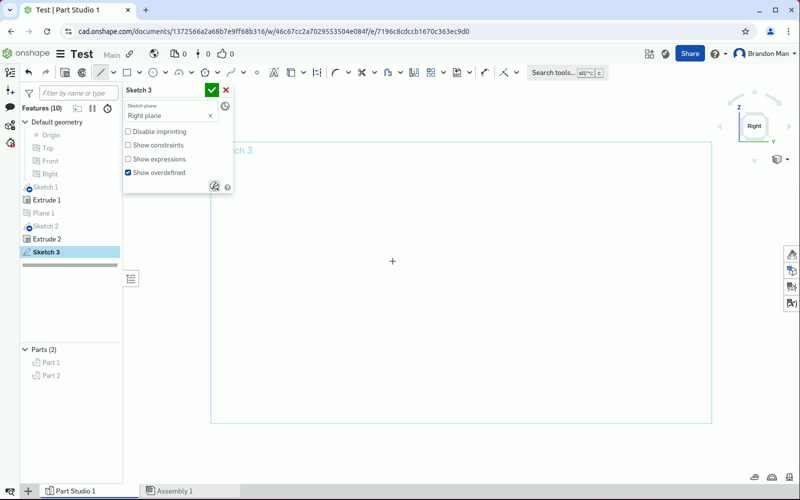
click(392, 260)
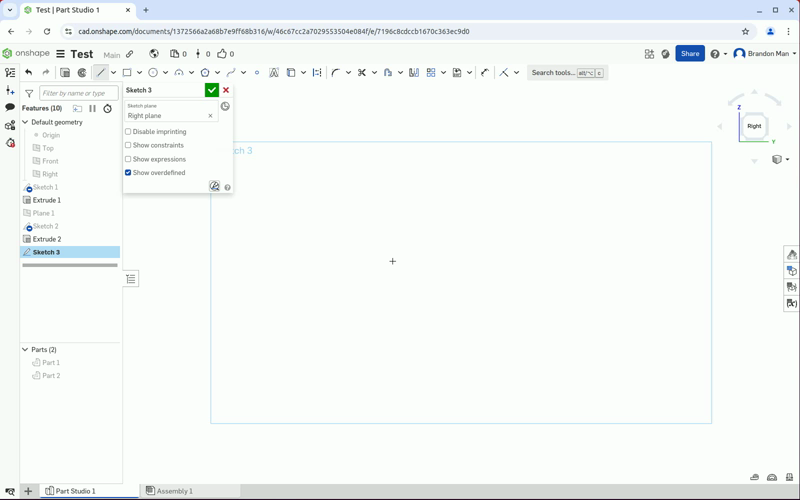
key_up(shift)
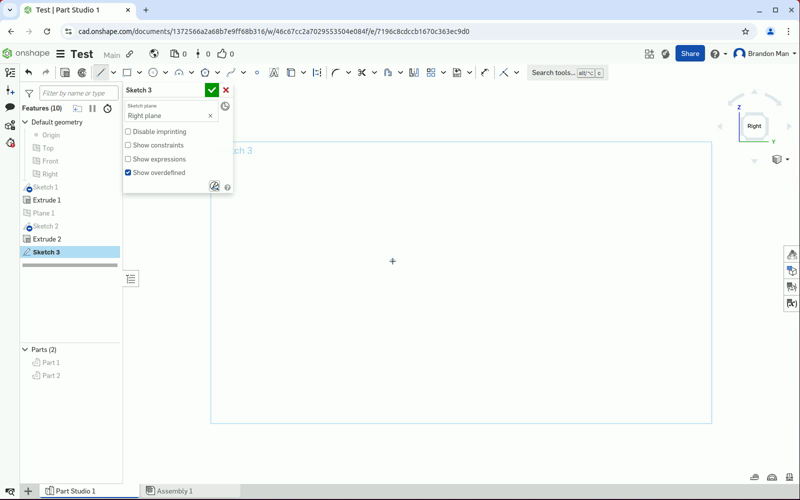
key_down(shift)
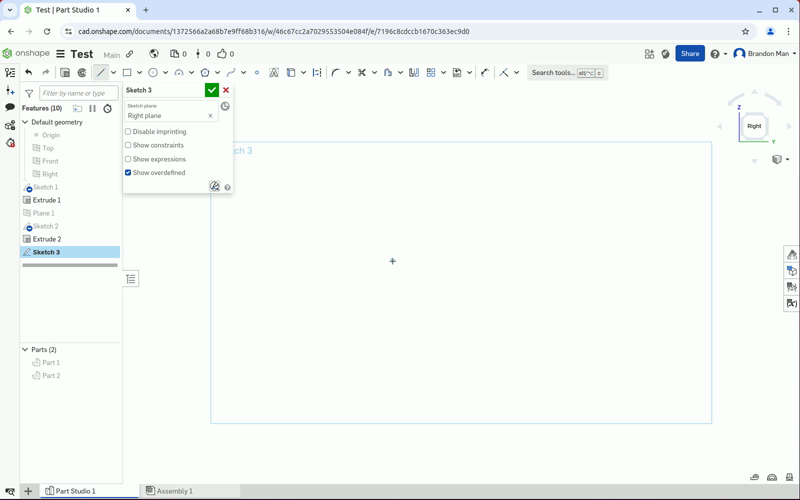
mouse_move(422, 260)
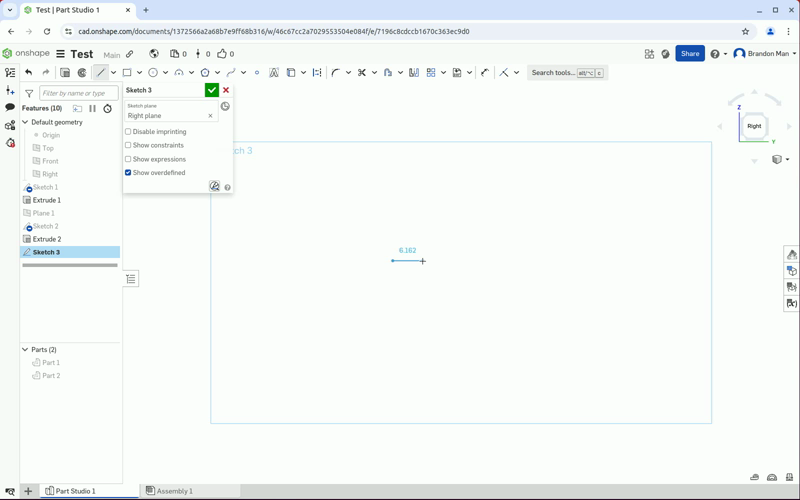
mouse_move(437, 260)
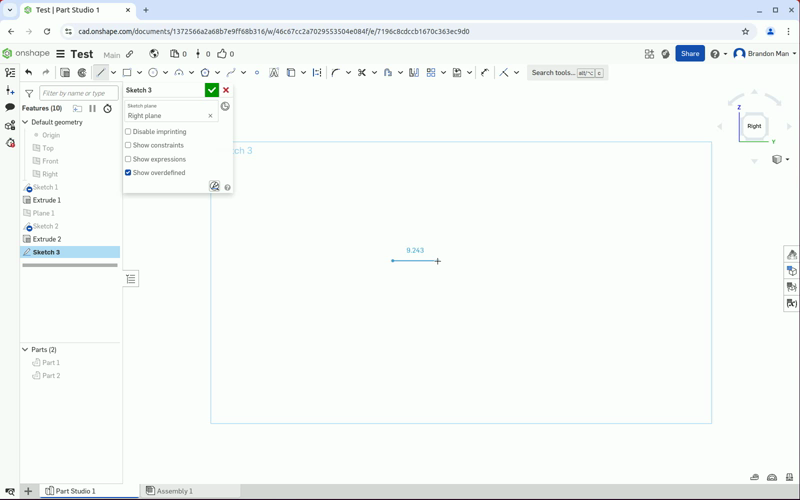
click(437, 260)
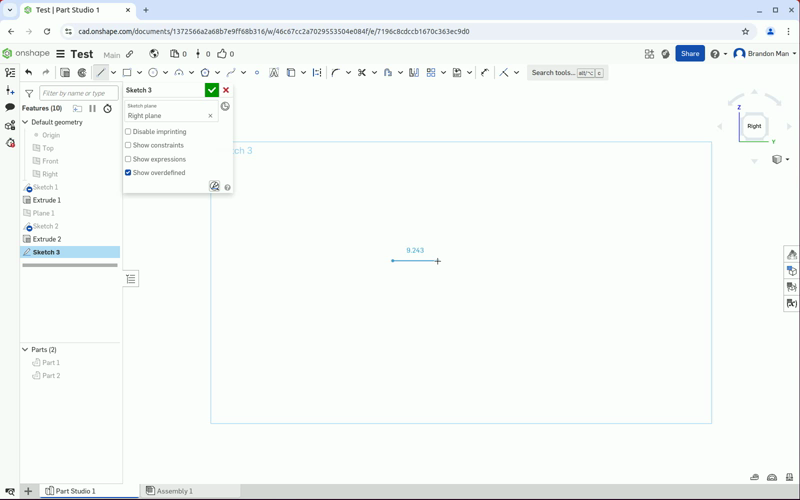
key_up(shift)
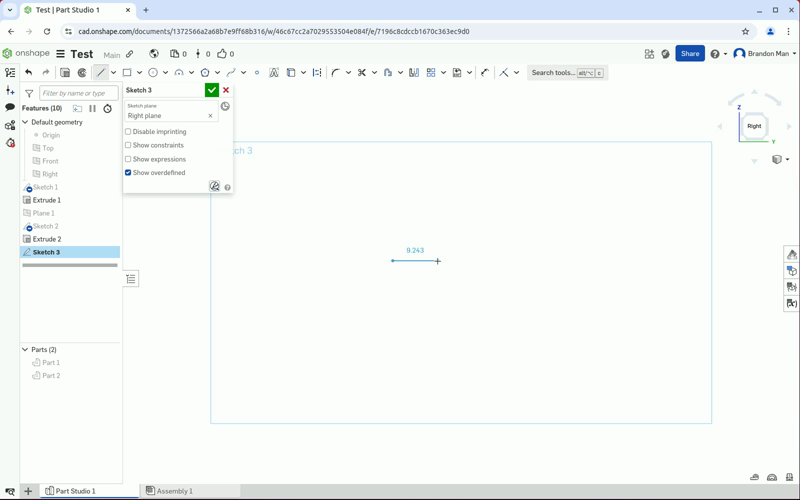
key_down(shift)
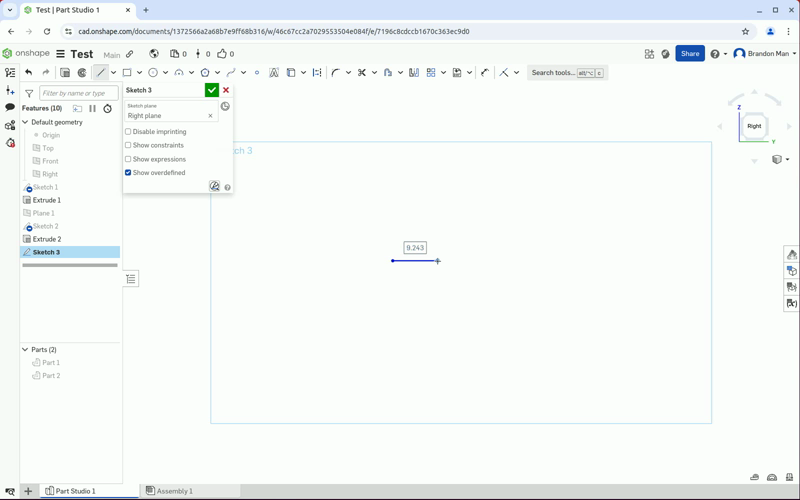
mouse_move(467, 260)
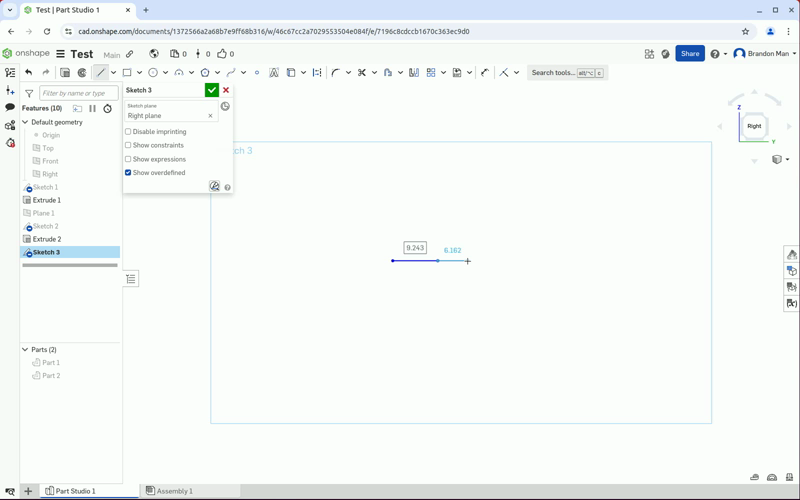
mouse_move(437, 215)
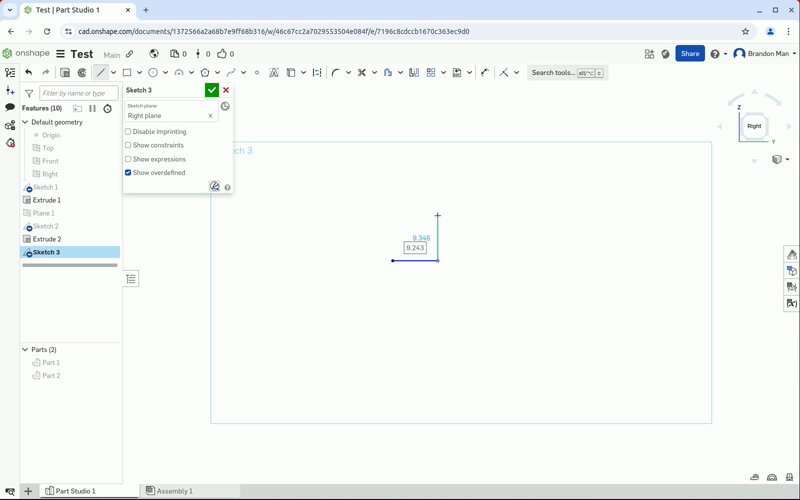
click(437, 215)
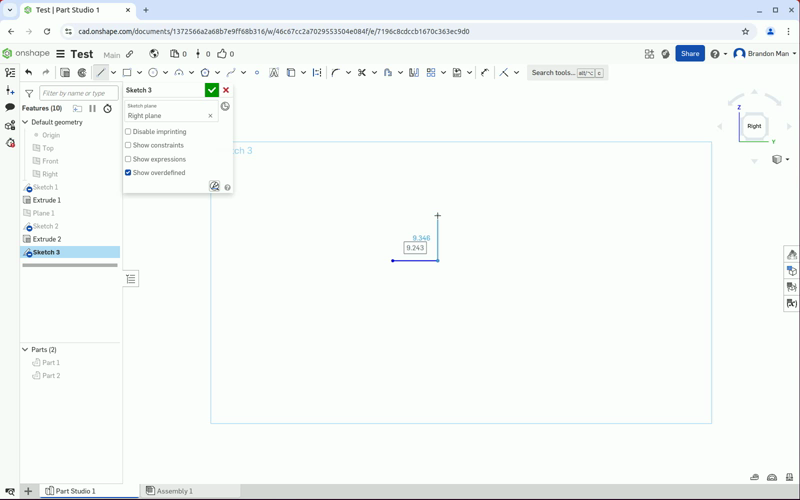
key_up(shift)
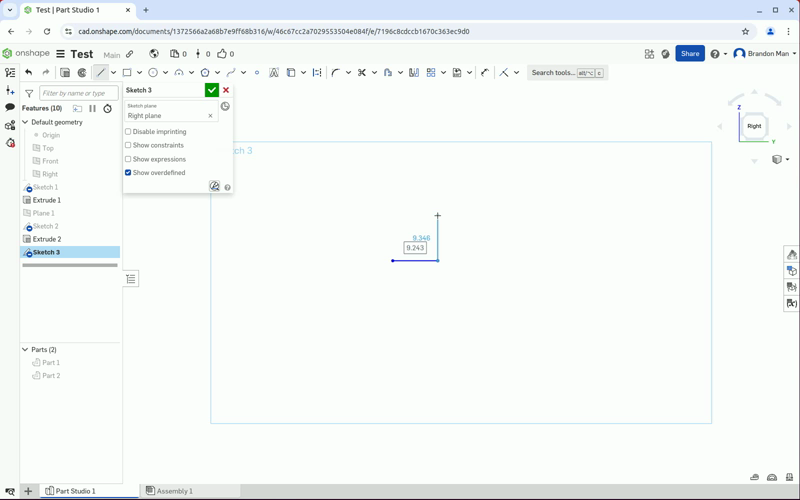
key_down(shift)
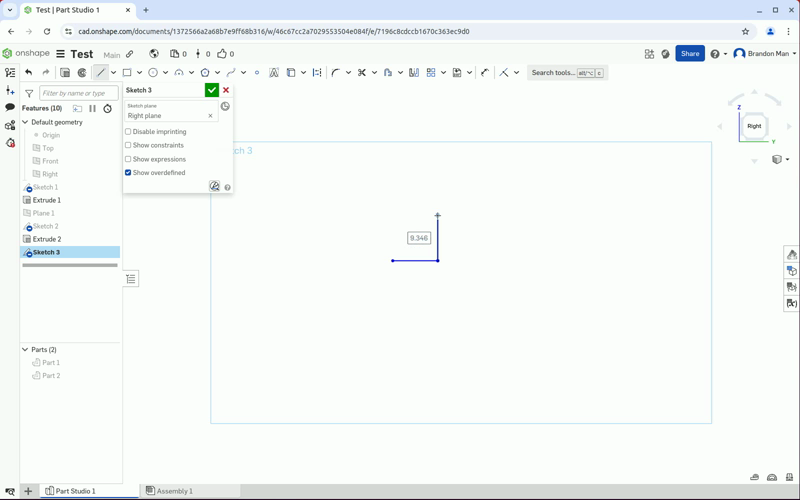
mouse_move(467, 215)
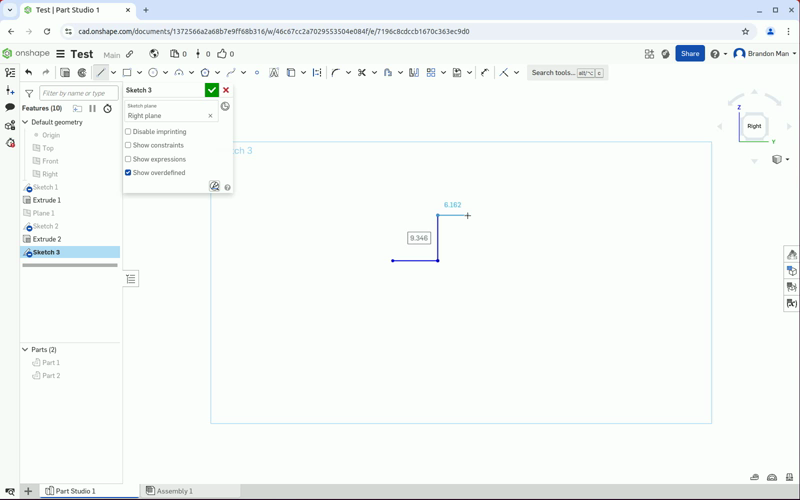
mouse_move(392, 215)
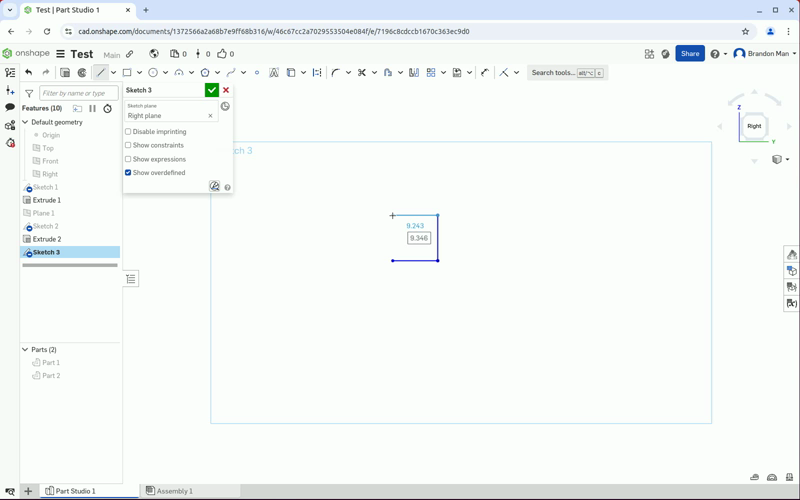
click(392, 215)
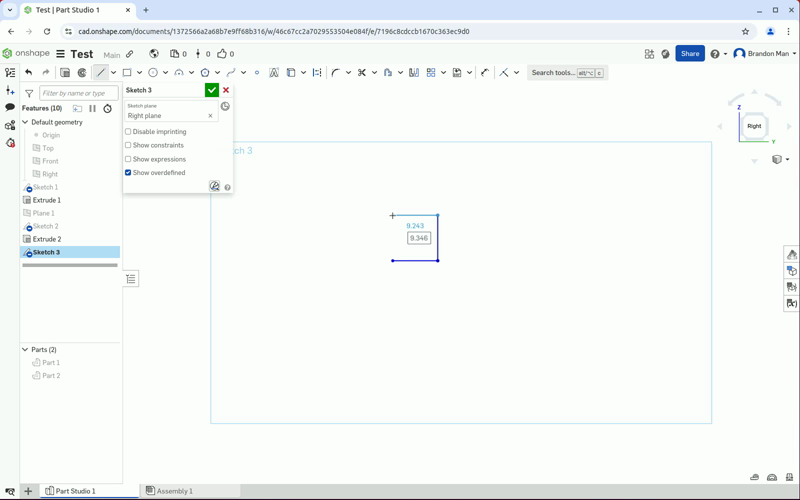
key_up(shift)
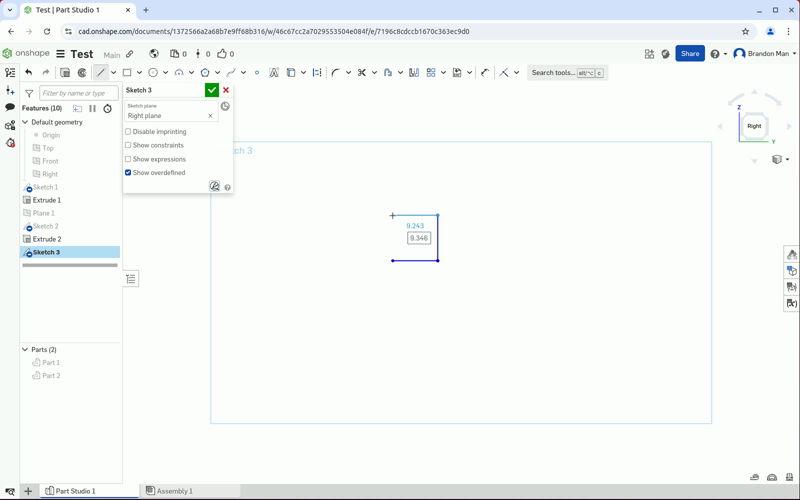
mouse_move(422, 215)
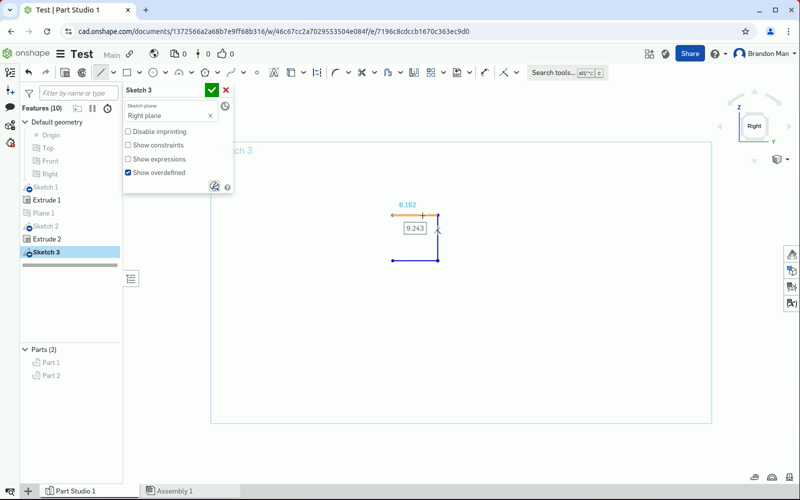
key_down(shift)
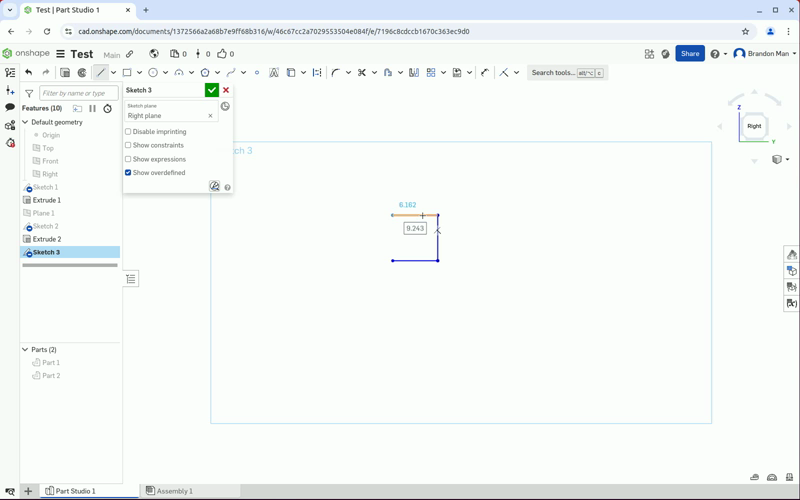
mouse_move(392, 260)
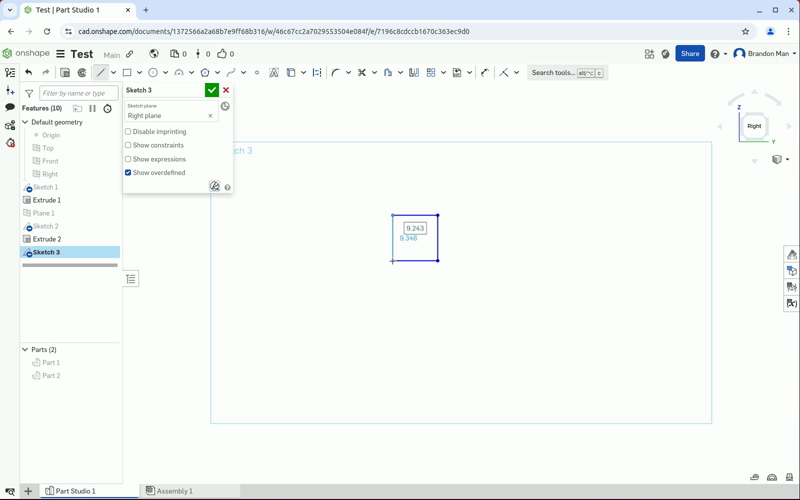
key_up(shift)
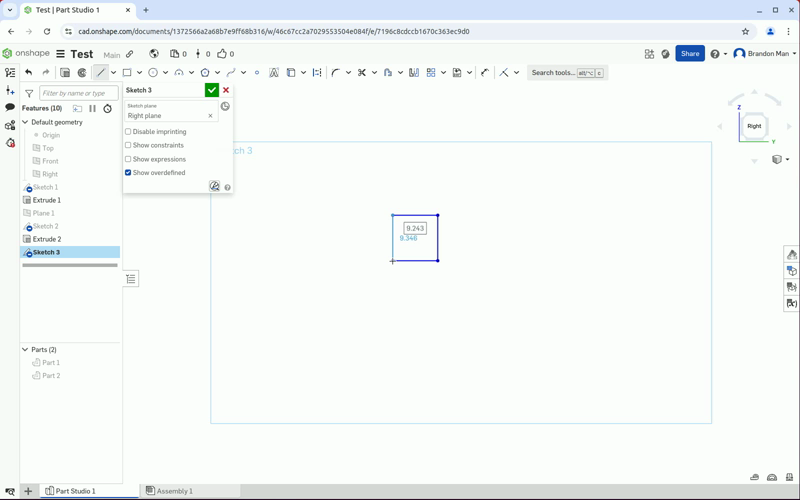
click(392, 260)
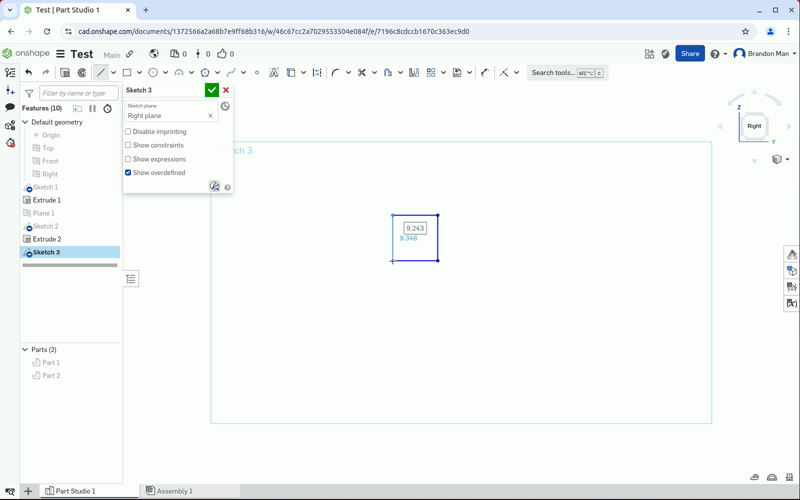
key(esc)
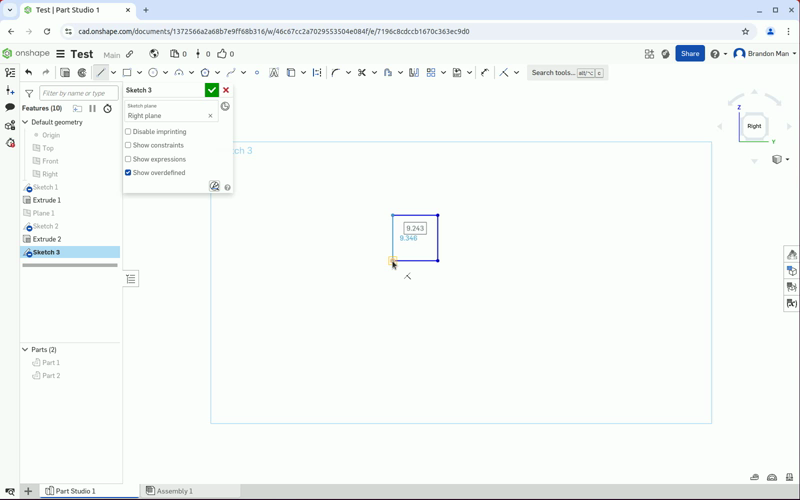
mouse_move(433, 217)
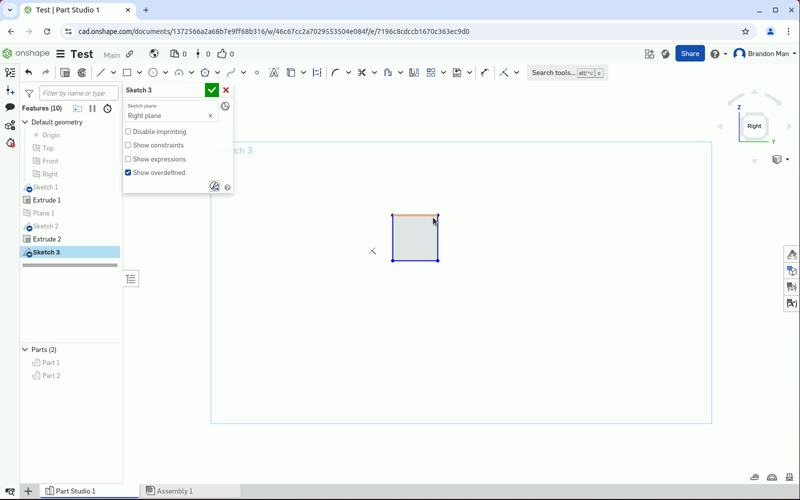
click(433, 217)
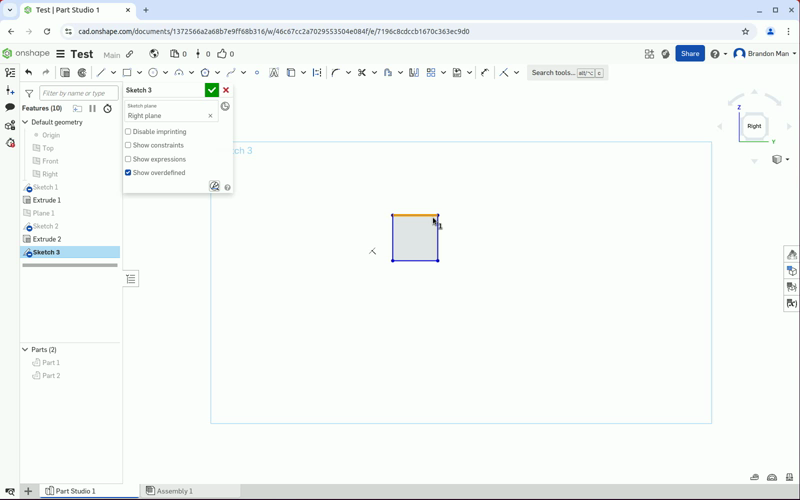
mouse_move(73, 352)
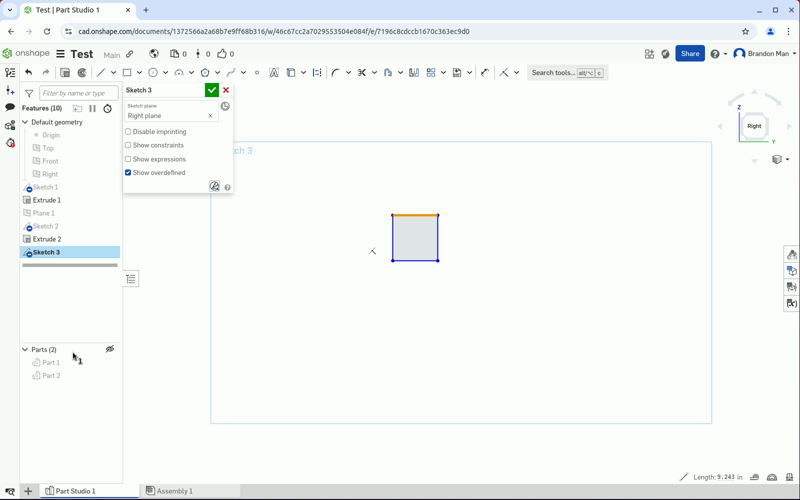
key(shift+y)
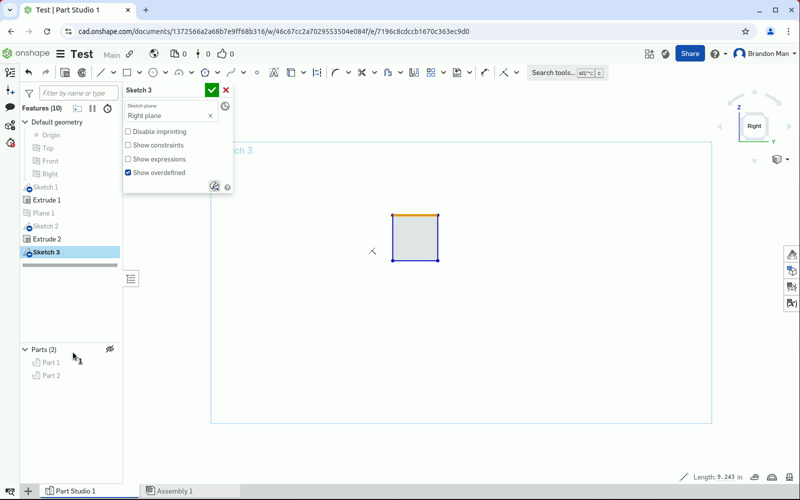
key(shift+e)
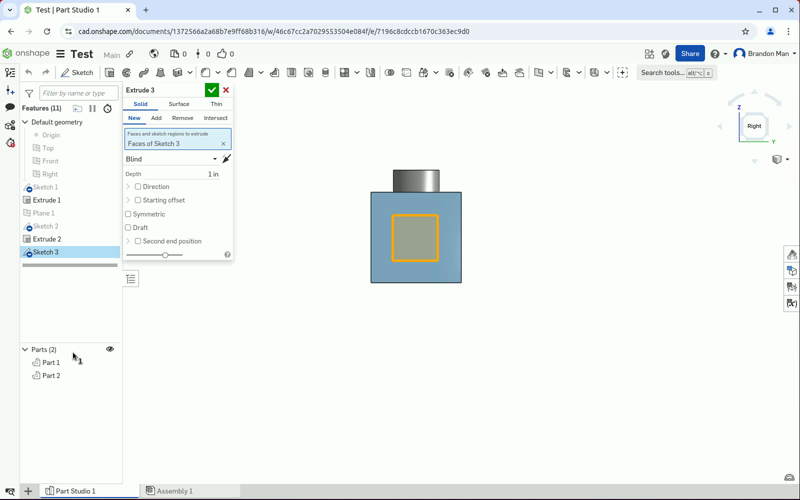
mouse_move(143, 106)
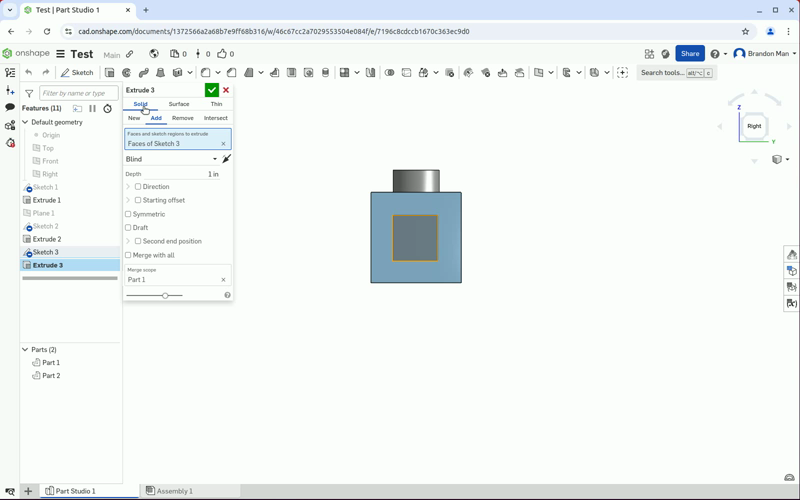
click(143, 106)
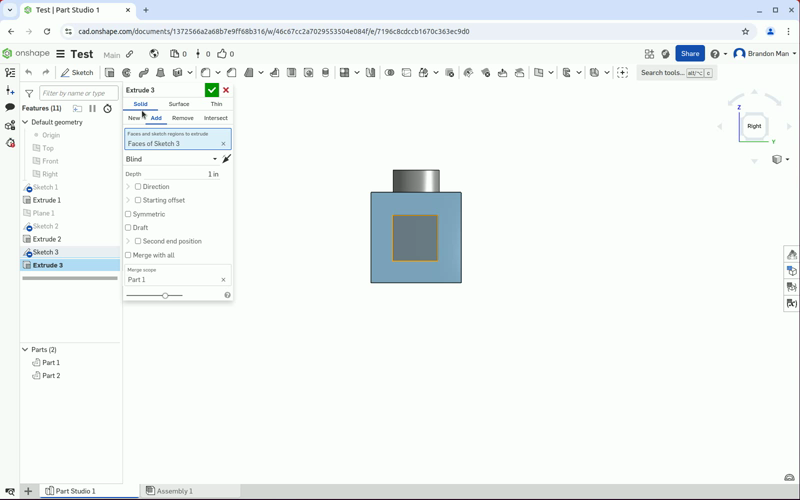
mouse_move(137, 120)
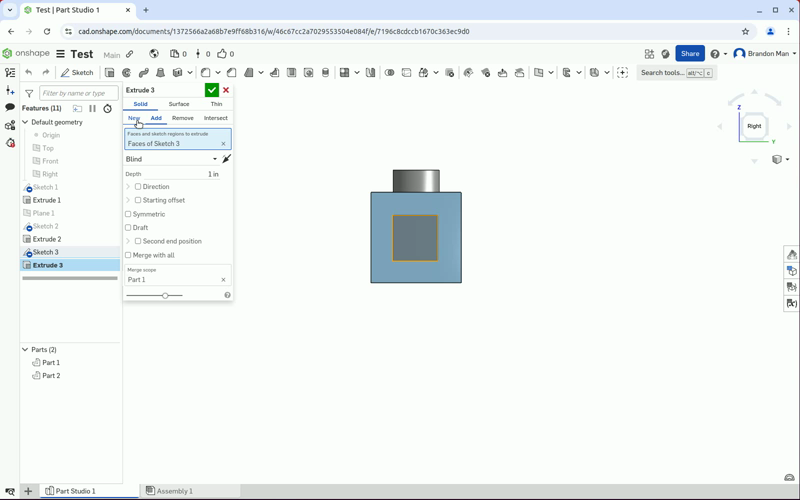
click(137, 120)
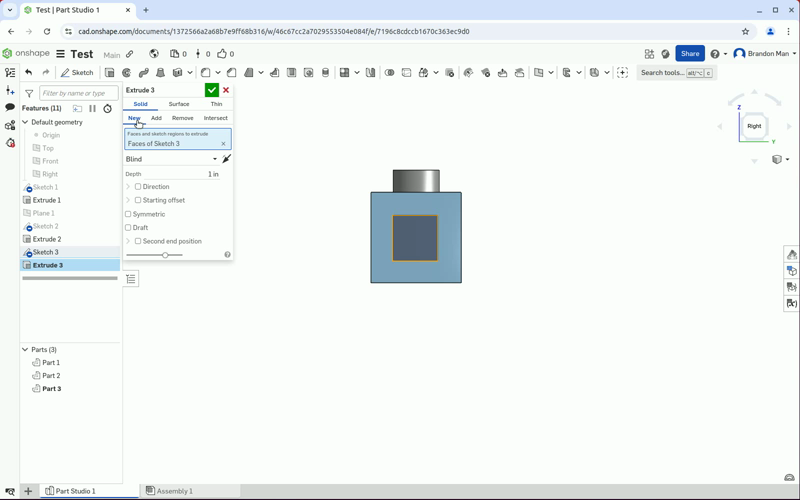
key(tab, 4)
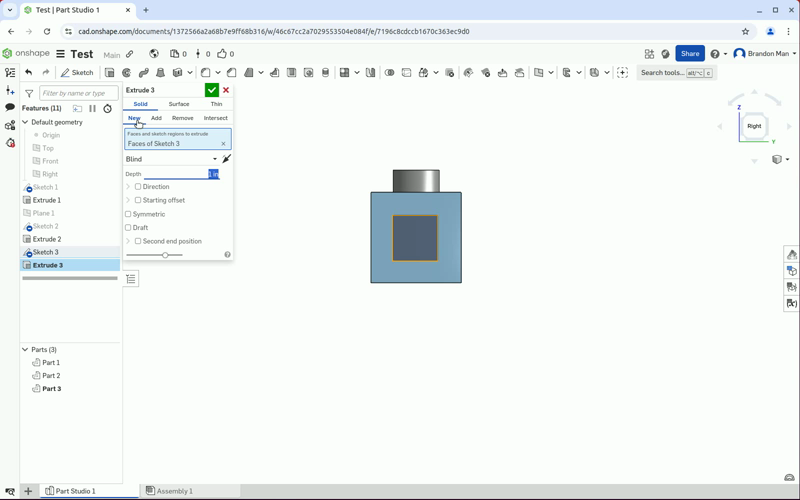
text(4.574)
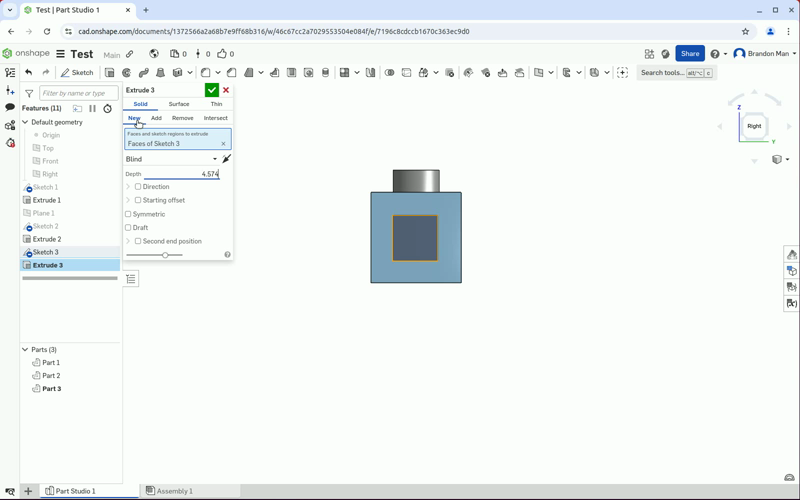
key(enter)
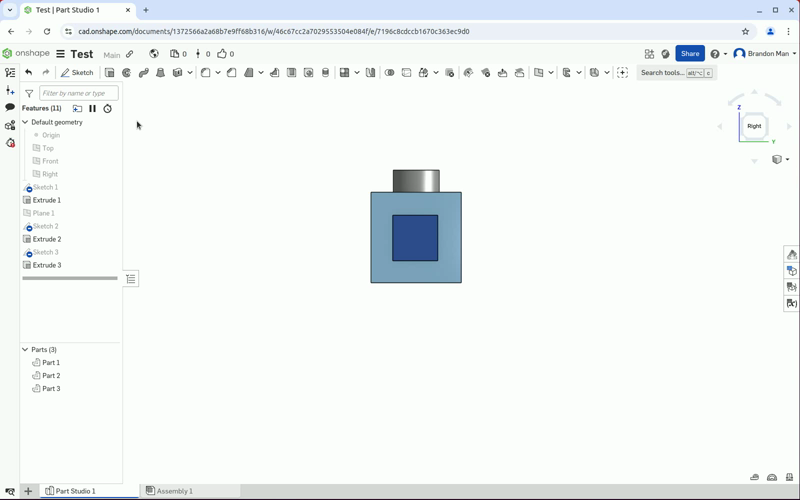
key(shift+h)
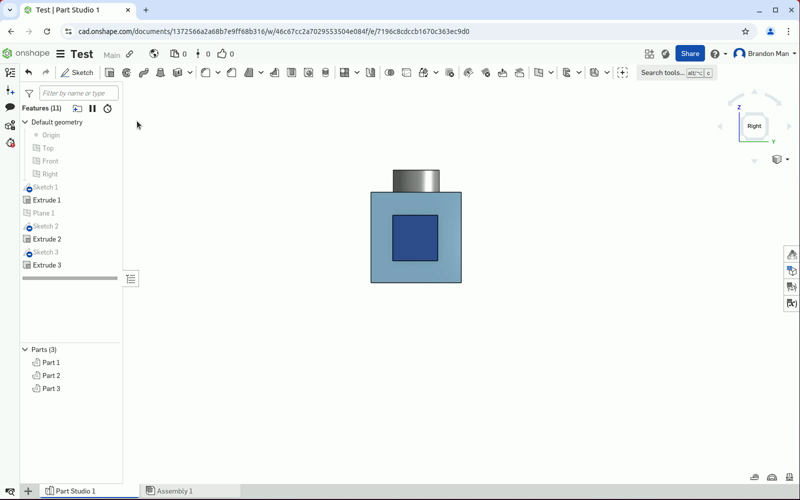
key(shift+h)
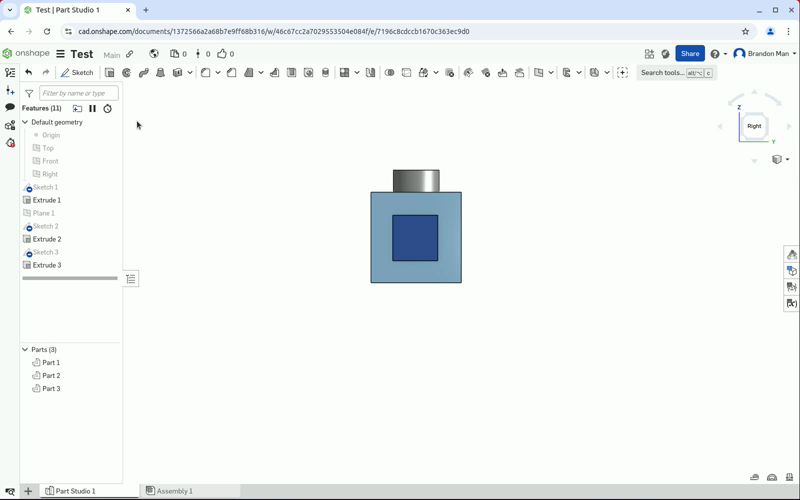
mouse_move(73, 189)
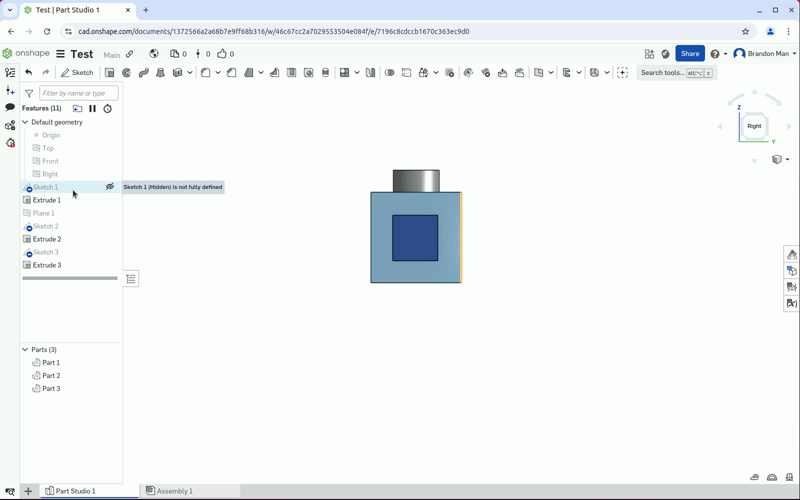
click(73, 189)
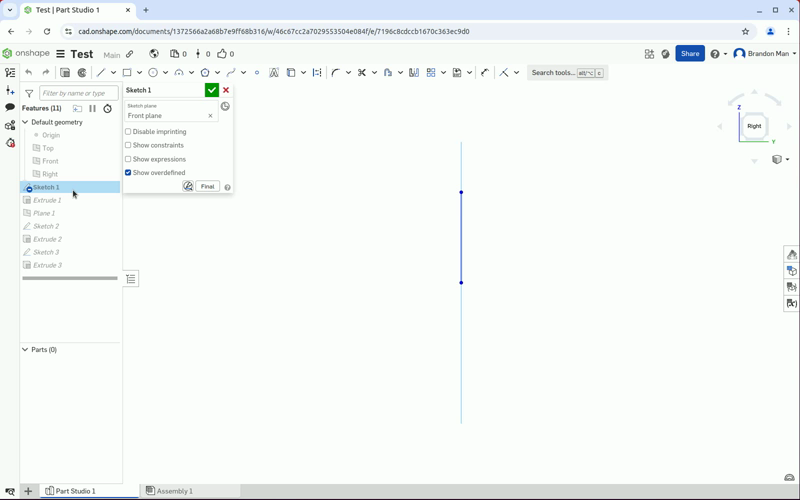
mouse_move(229, 92)
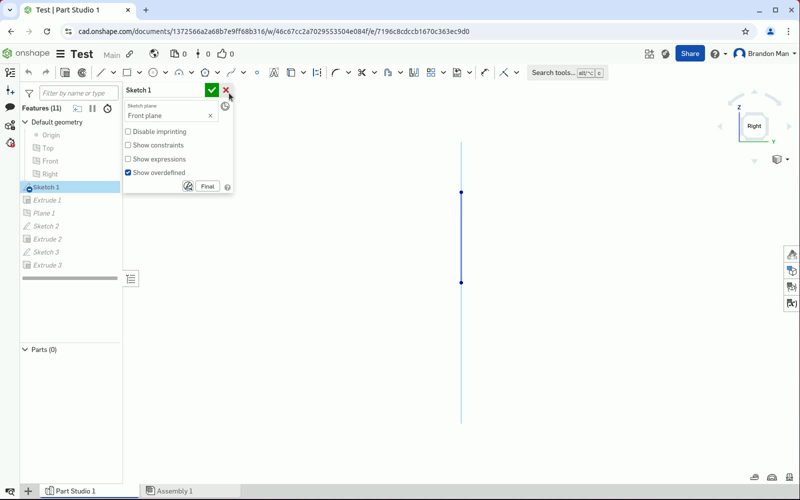
click(229, 92)
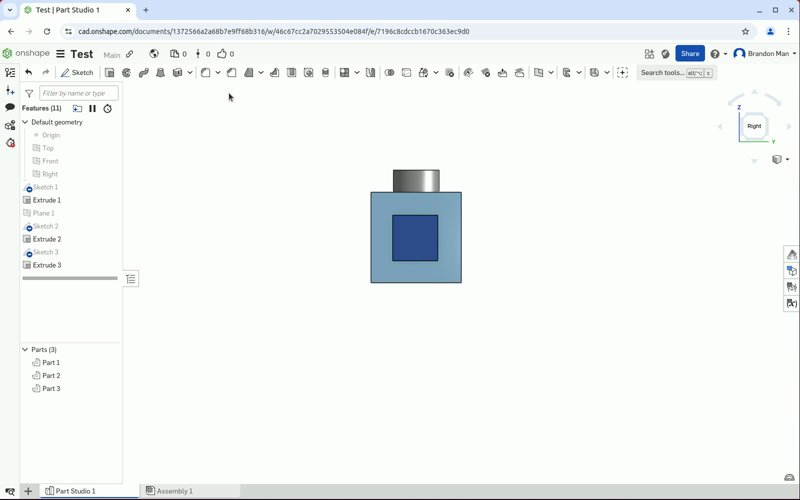
mouse_move(73, 352)
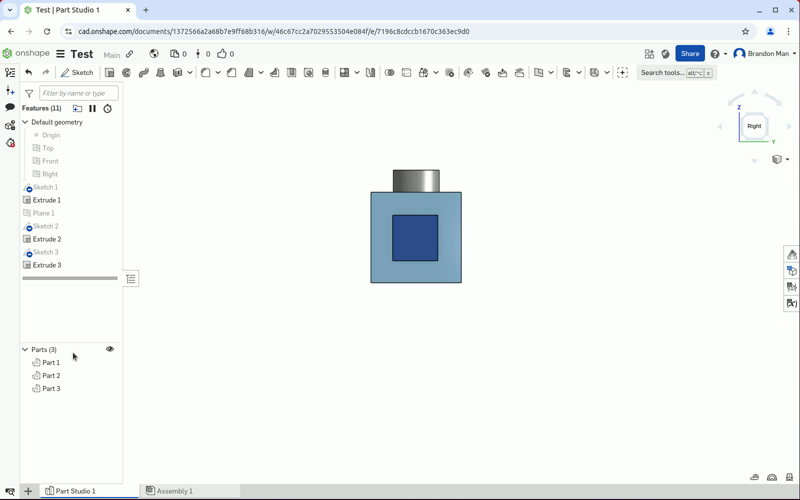
key(y)
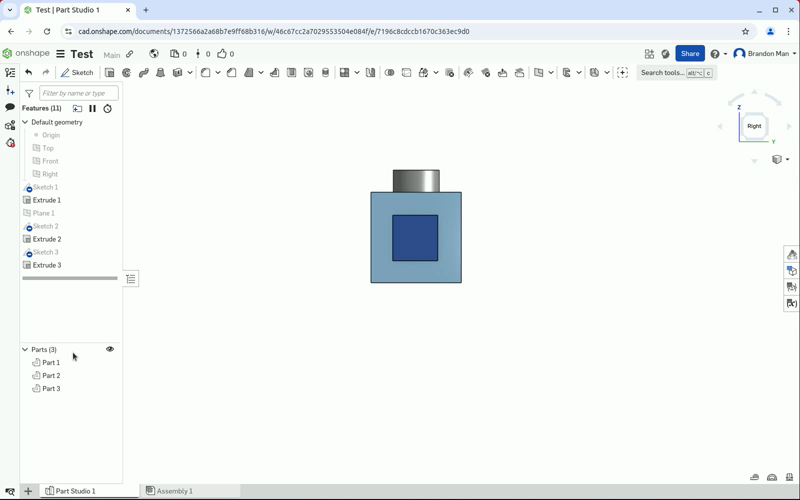
key(shift+p)
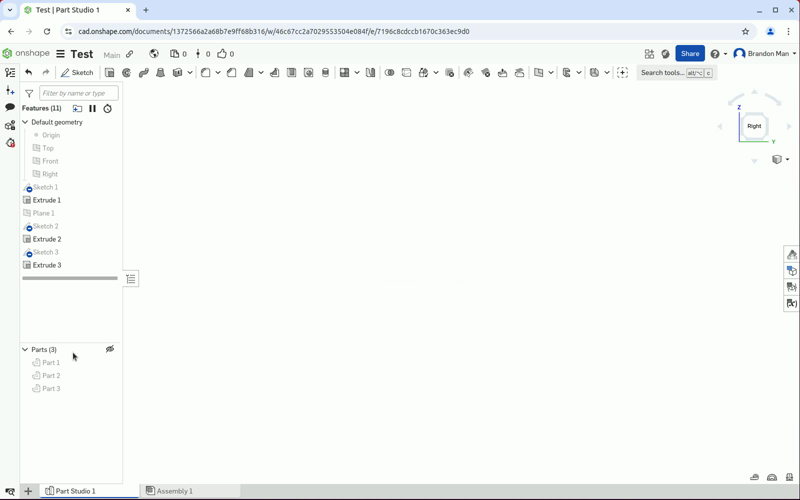
key(space)
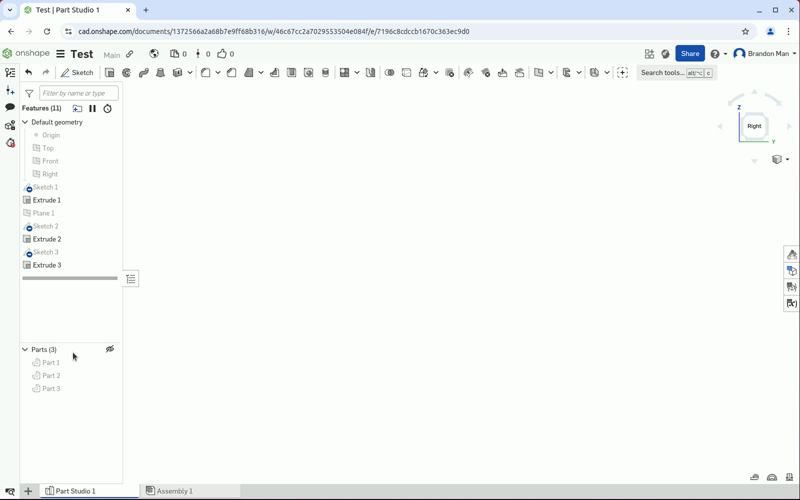
key_down(shift)
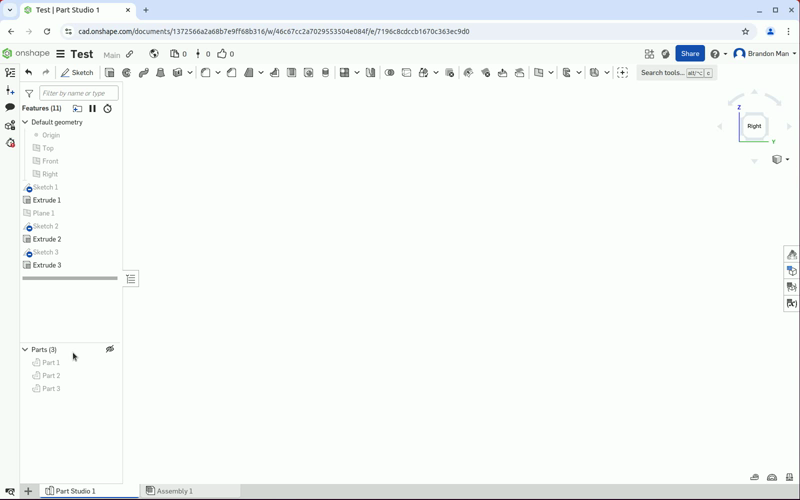
key(right)
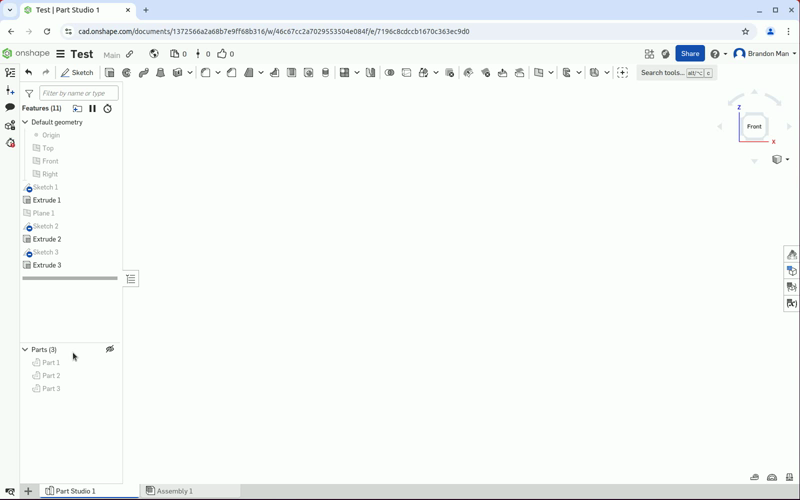
key_up(shift)
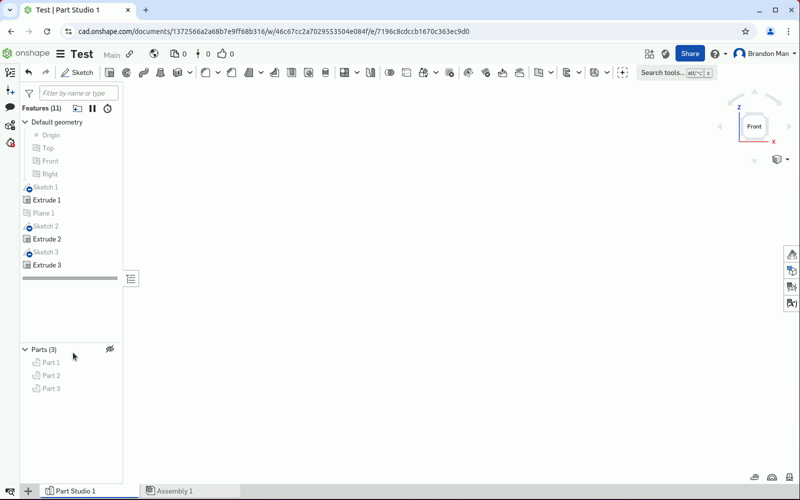
mouse_move(73, 352)
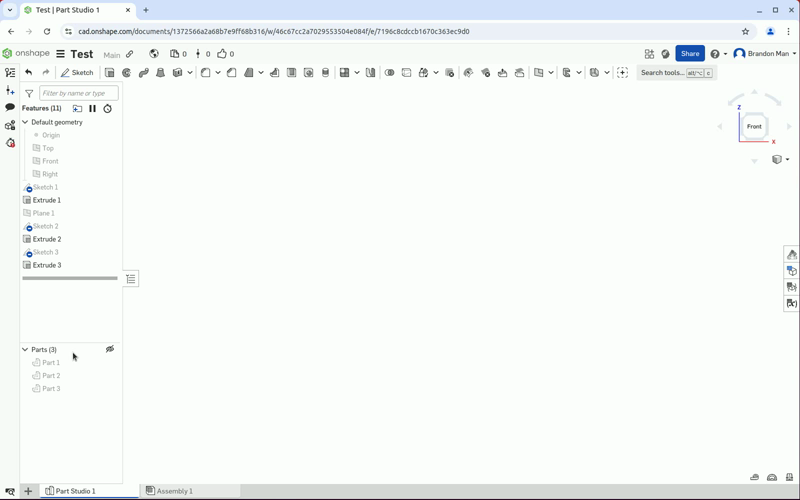
key(shift+y)
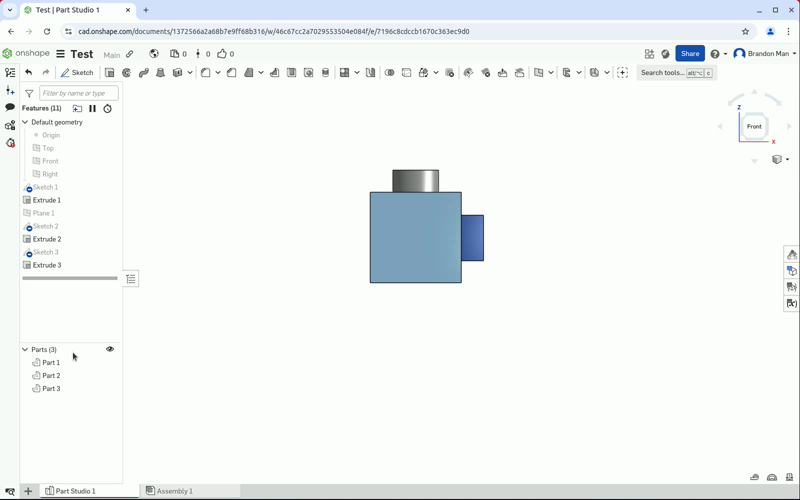
mouse_move(541, 75)
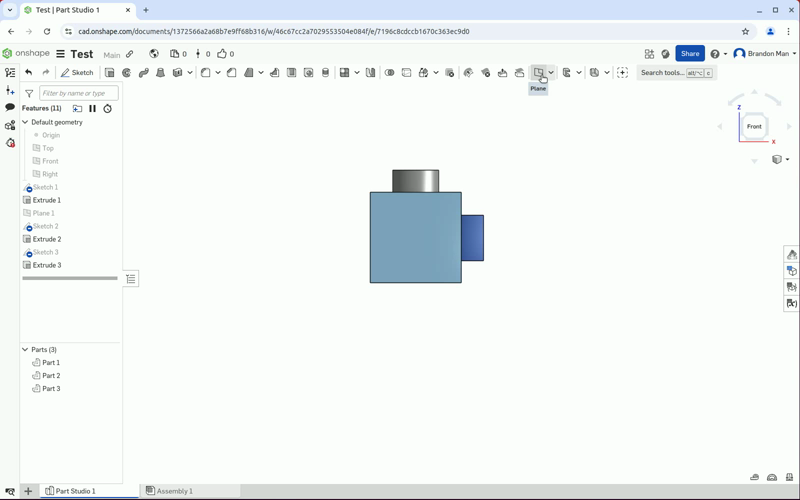
click(541, 75)
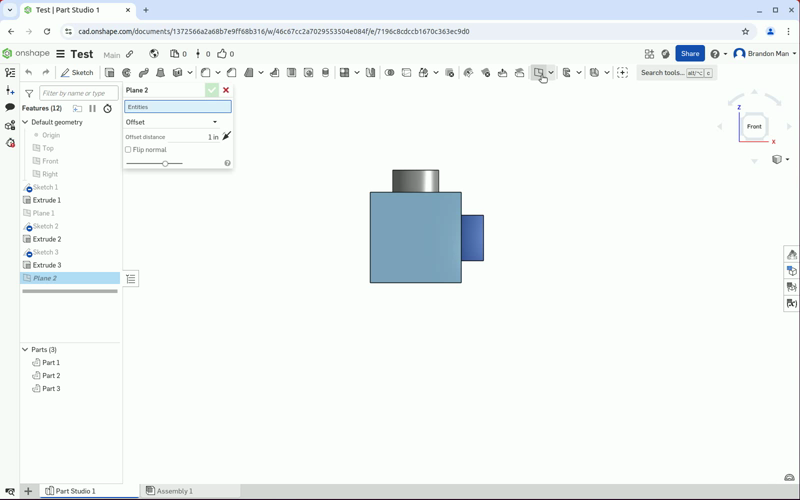
mouse_move(73, 163)
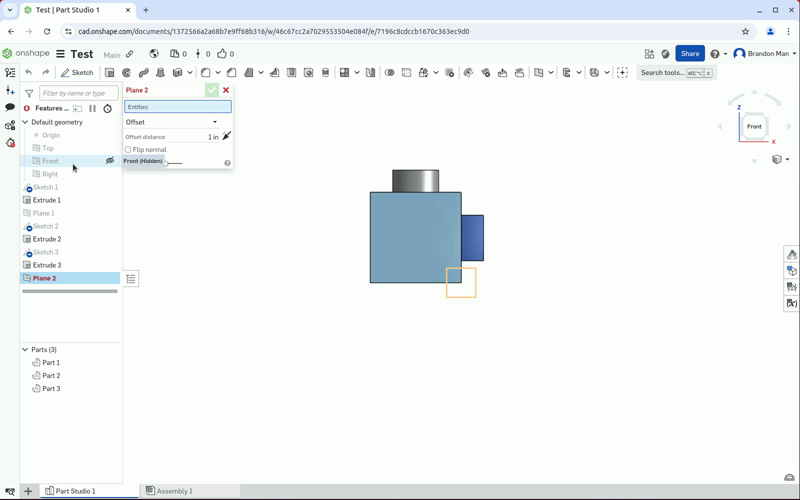
click(73, 163)
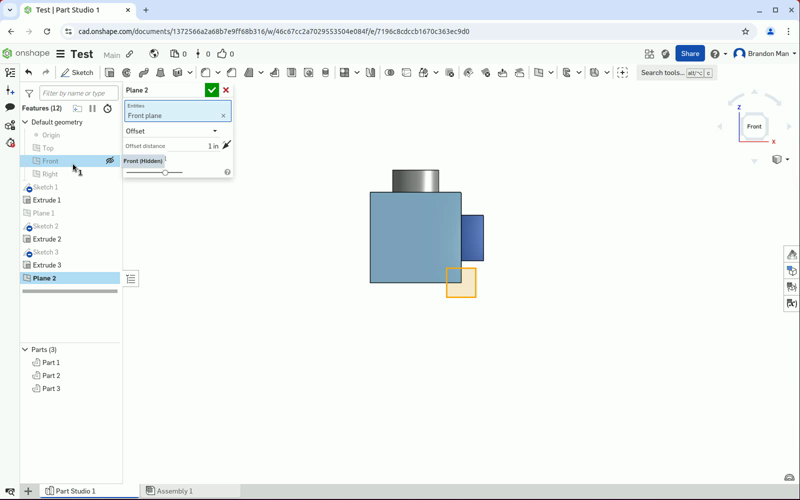
key(tab, 2)
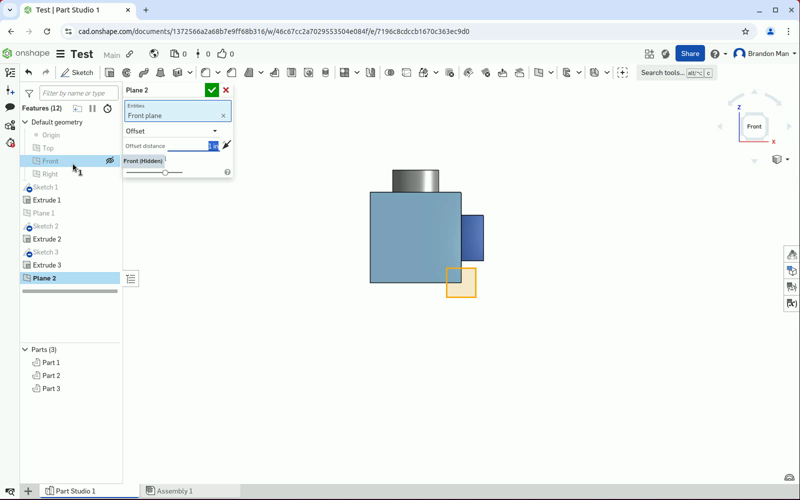
text(18.548)
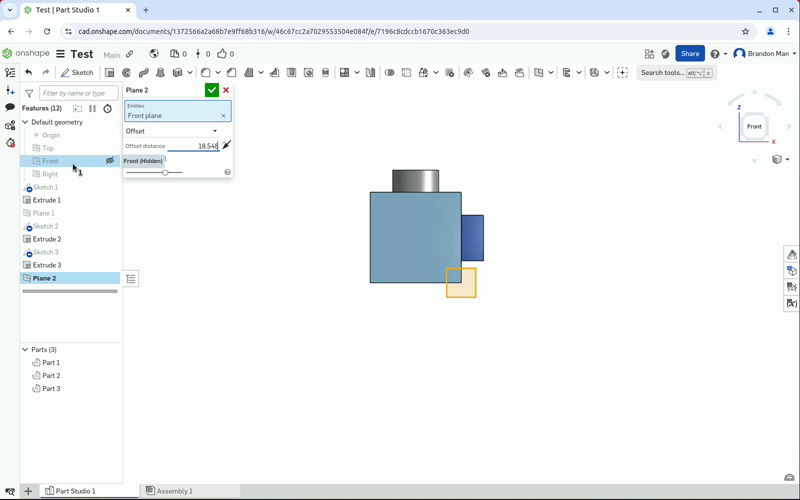
key(enter, 2)
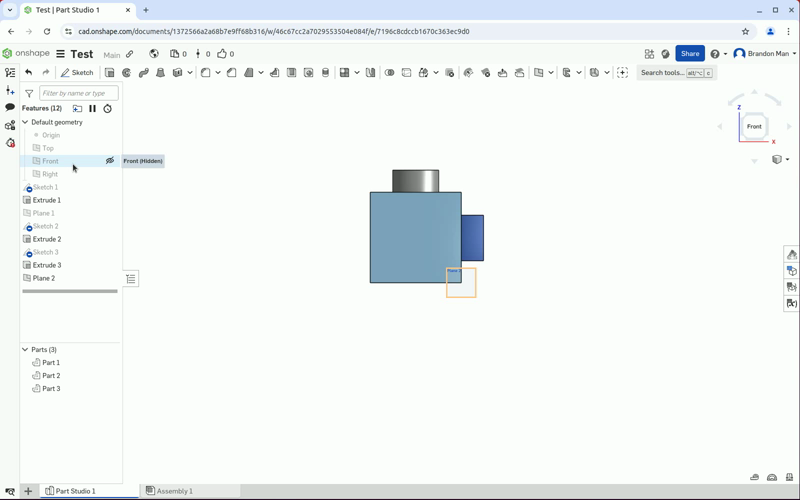
key(shift+s)
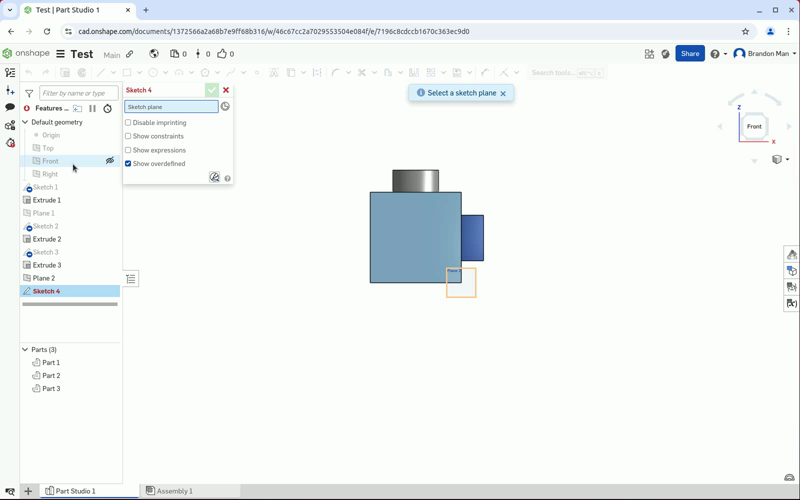
mouse_move(73, 280)
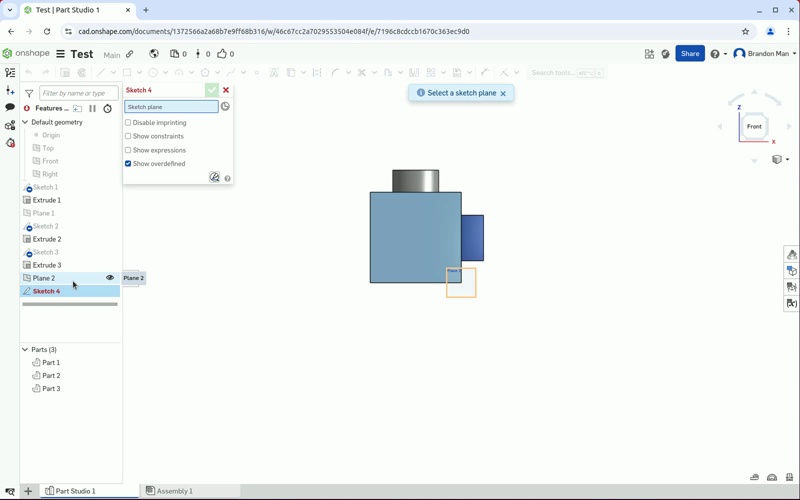
click(73, 280)
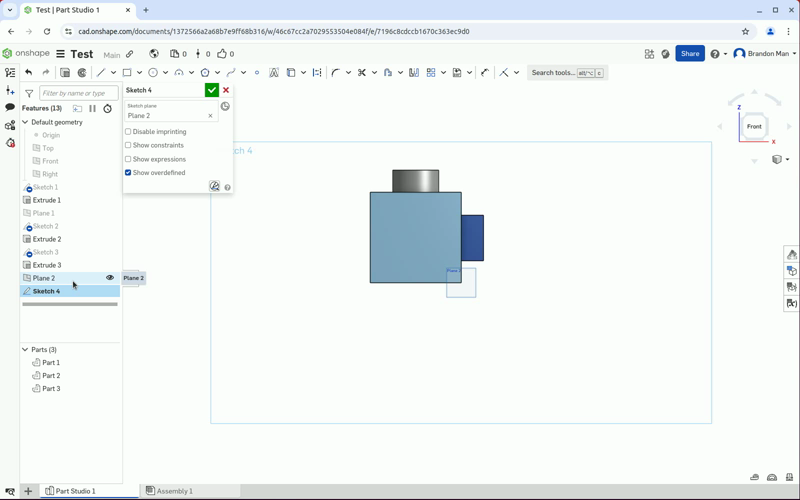
mouse_move(73, 352)
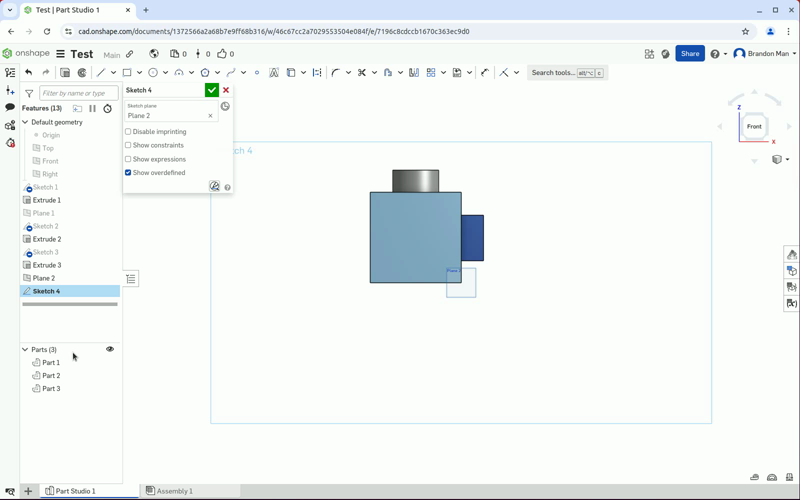
key(y)
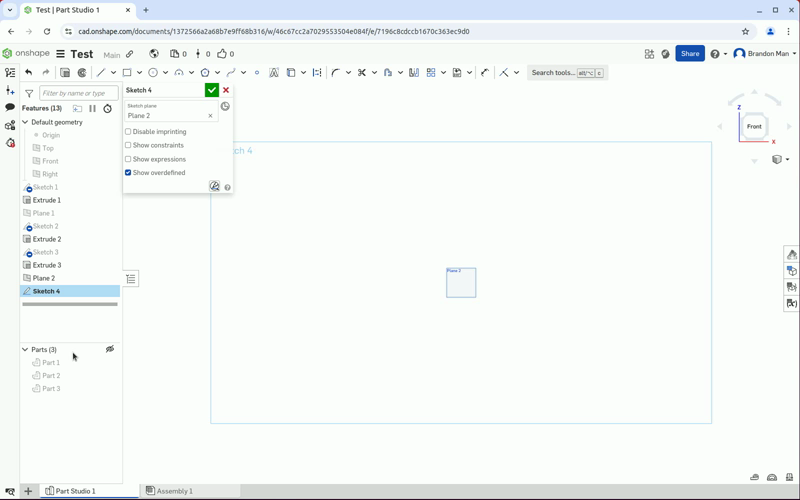
key(c)
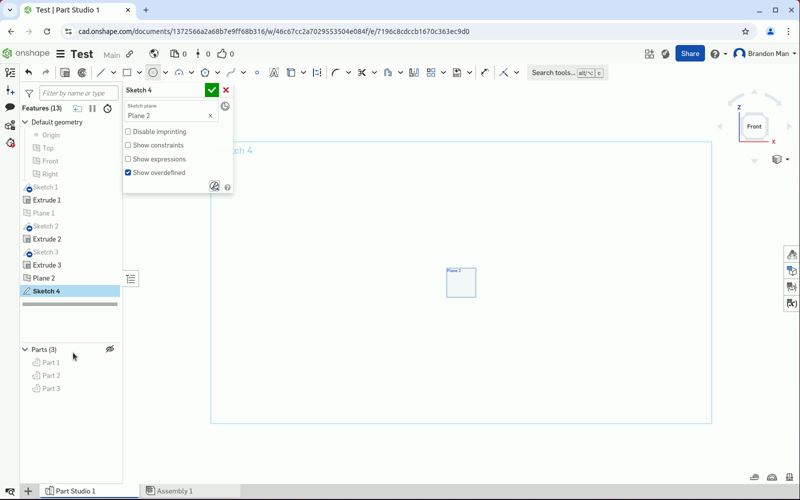
key_down(shift)
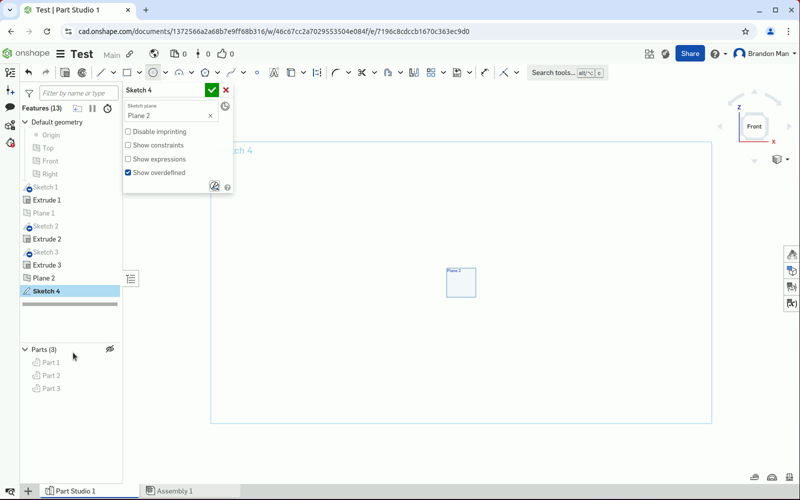
mouse_move(415, 238)
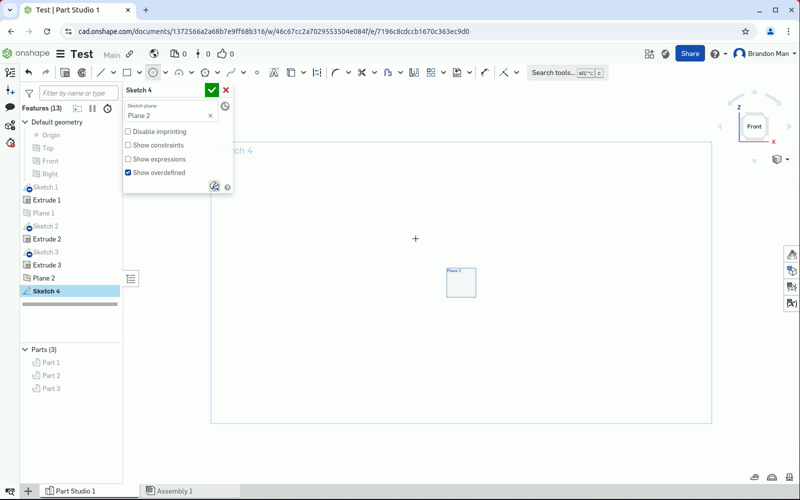
click(415, 238)
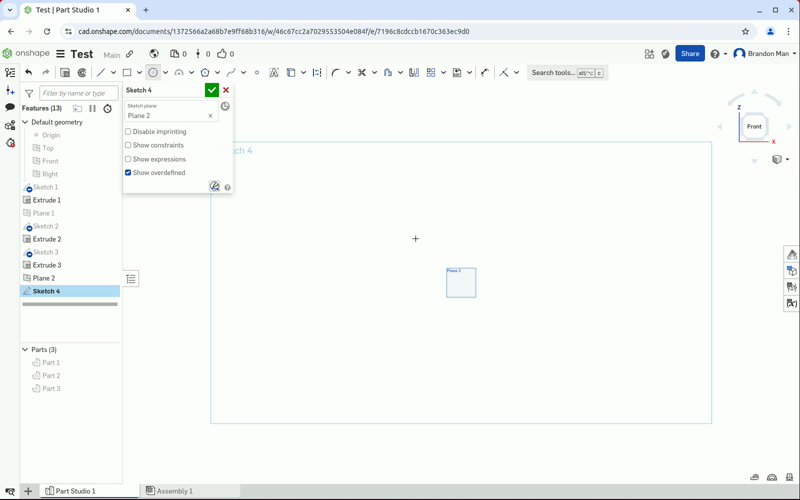
key_up(shift)
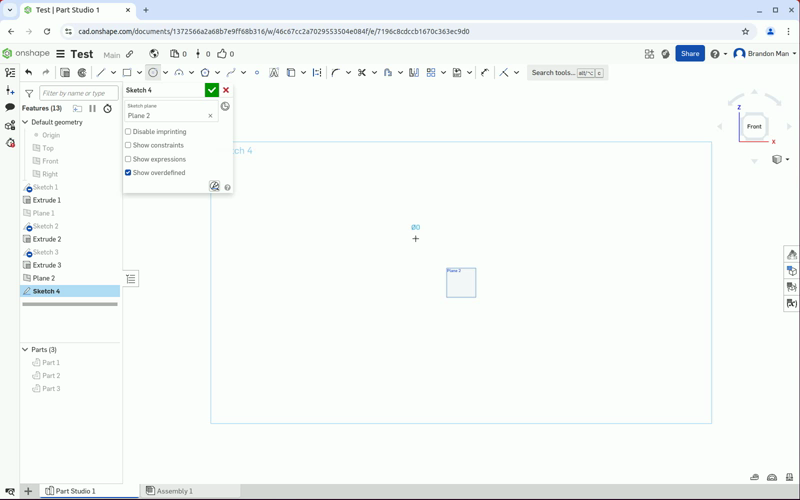
mouse_move(438, 238)
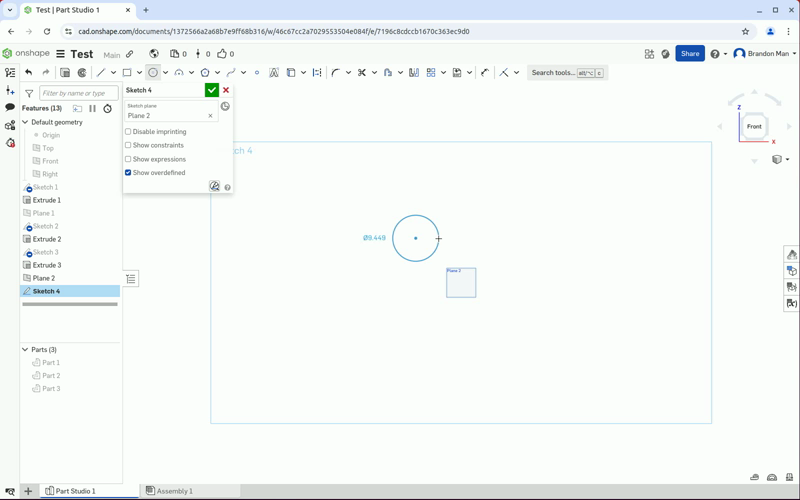
click(438, 238)
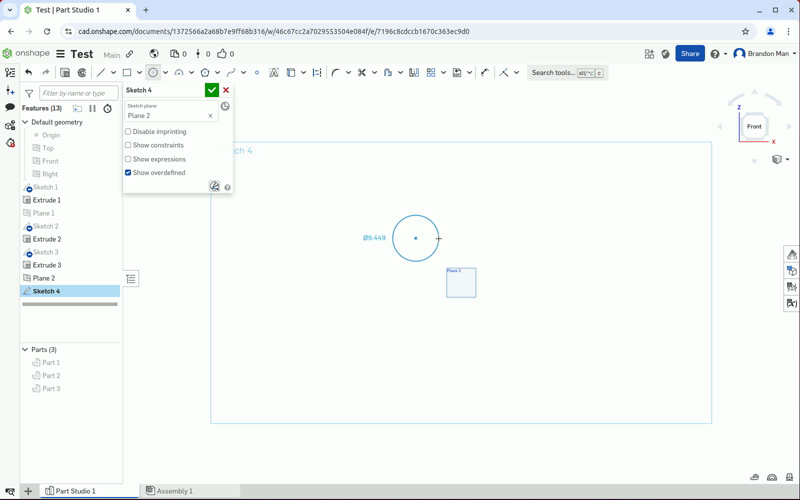
key(esc)
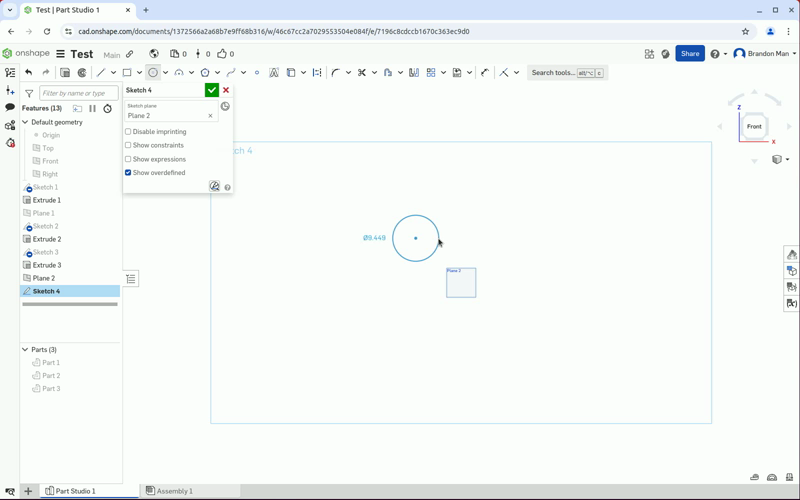
mouse_move(422, 243)
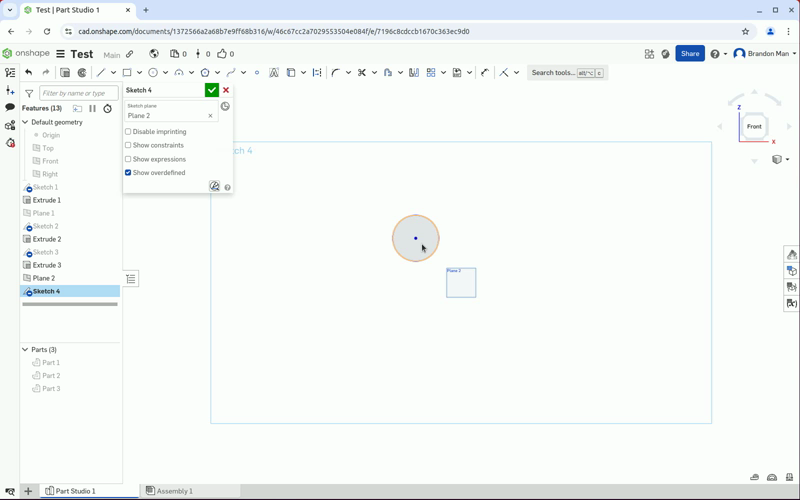
scroll(6)
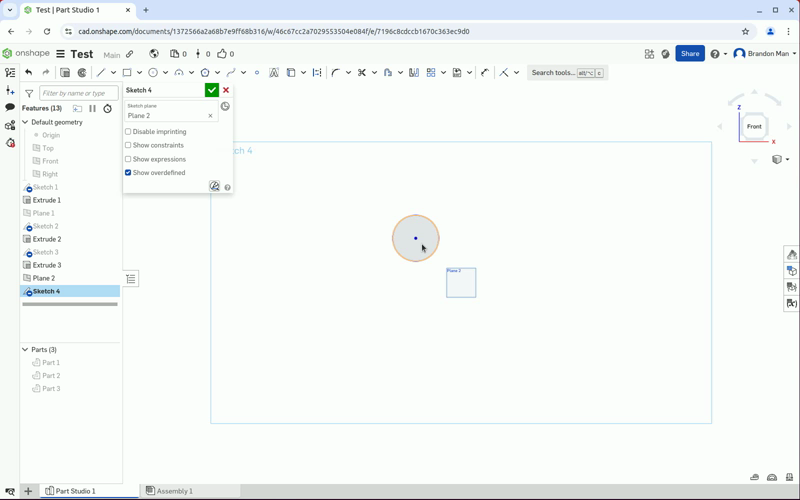
scroll(6)
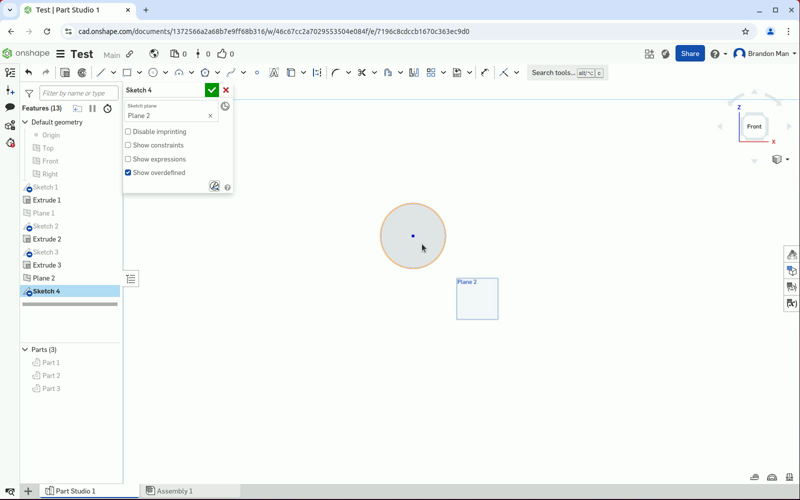
scroll(6)
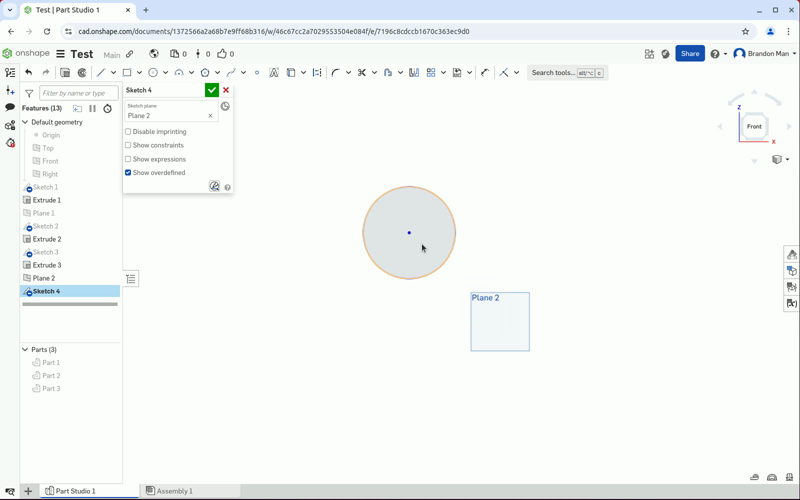
scroll(6)
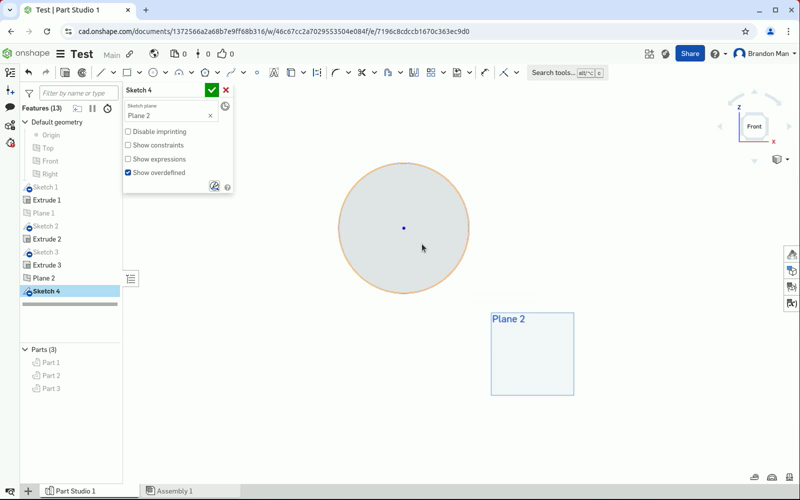
scroll(6)
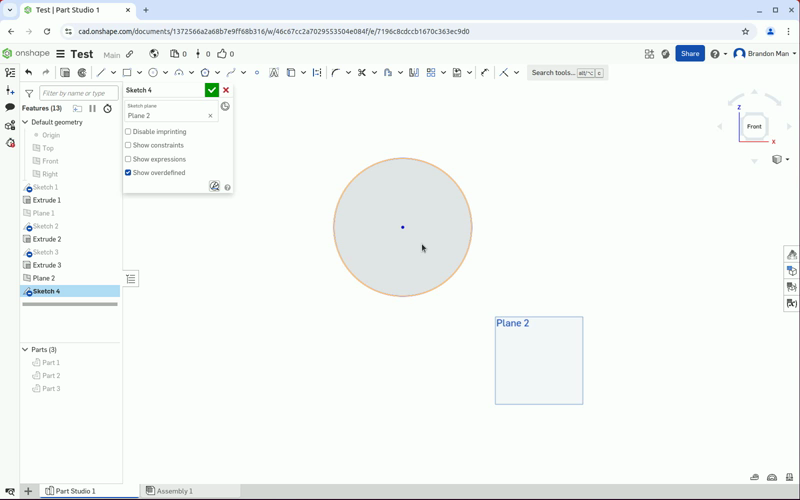
scroll(6)
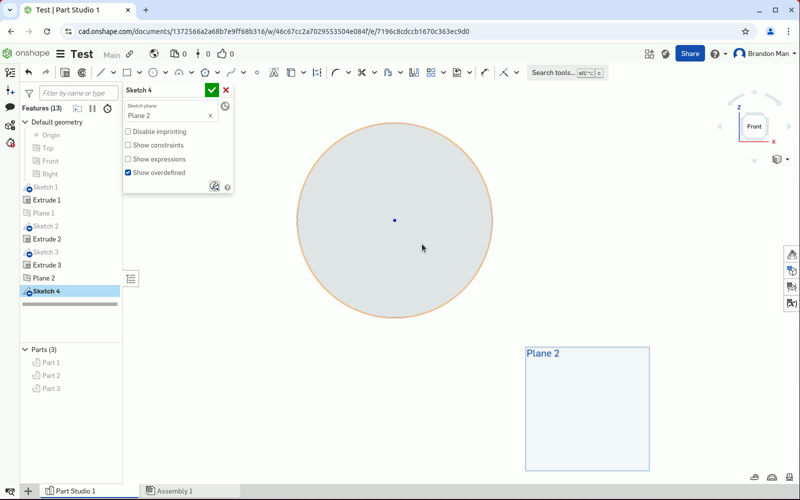
scroll(6)
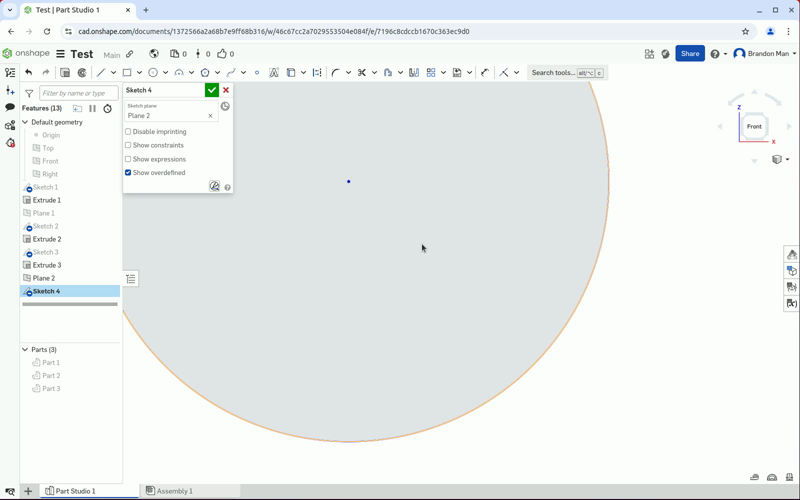
click(422, 243)
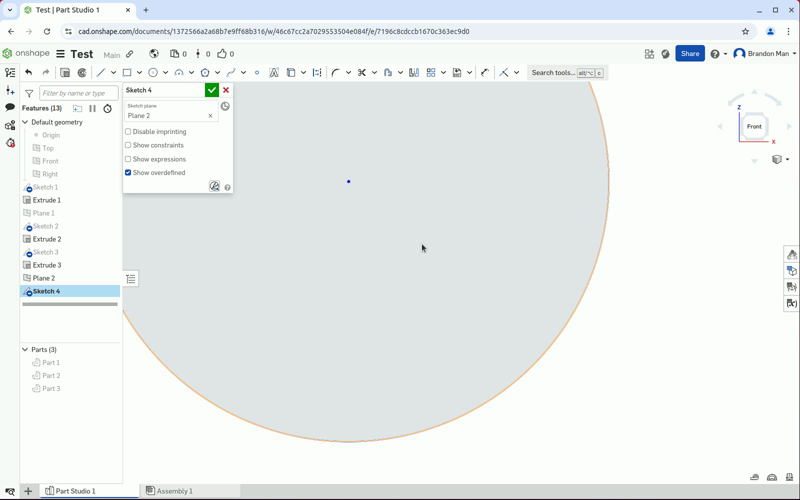
scroll(-6)
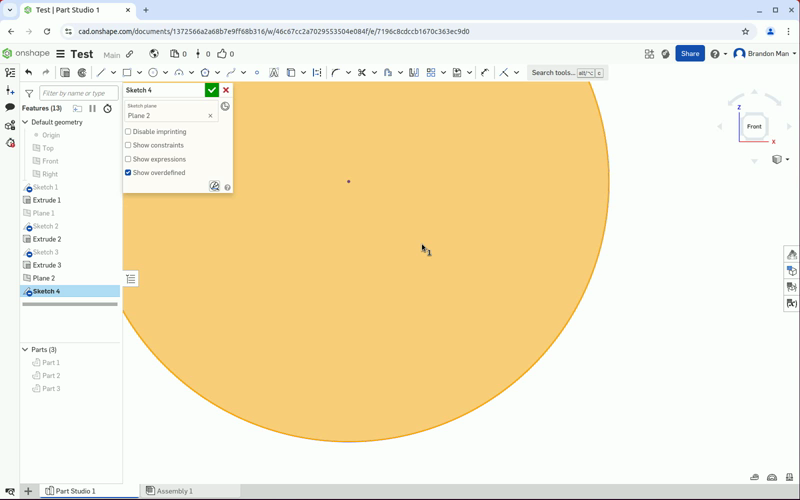
scroll(-6)
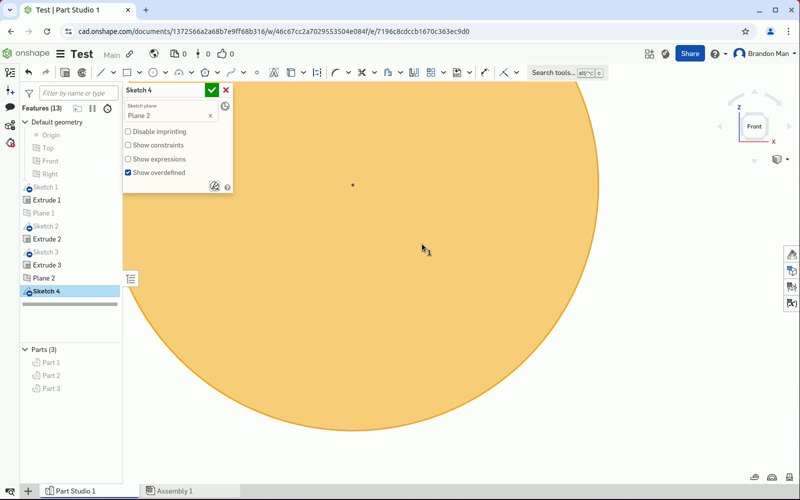
scroll(-6)
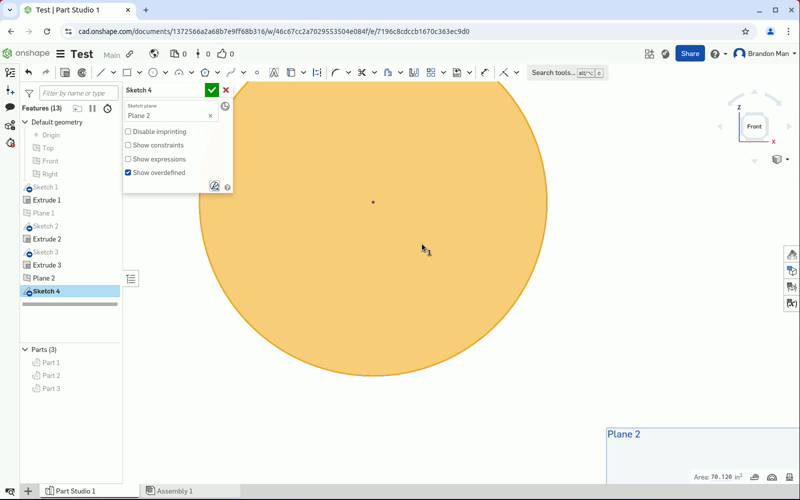
scroll(-6)
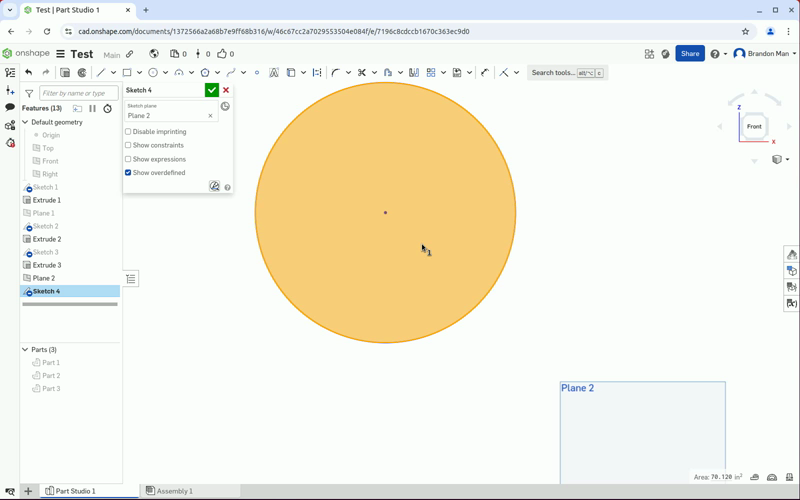
scroll(-6)
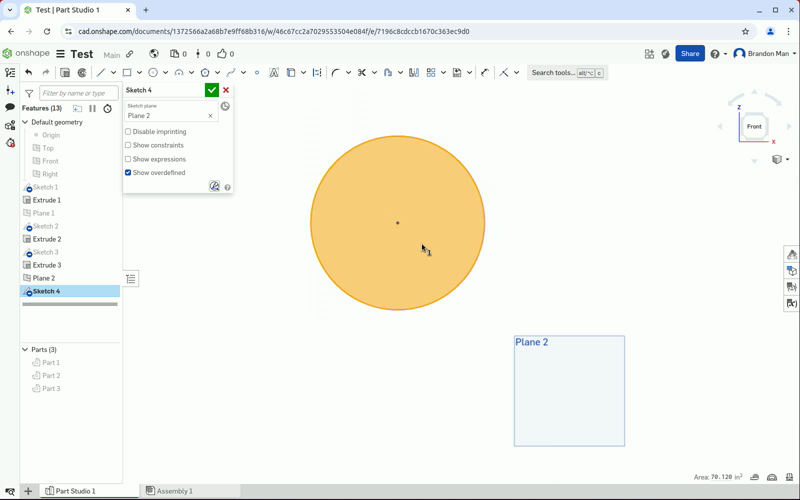
scroll(-6)
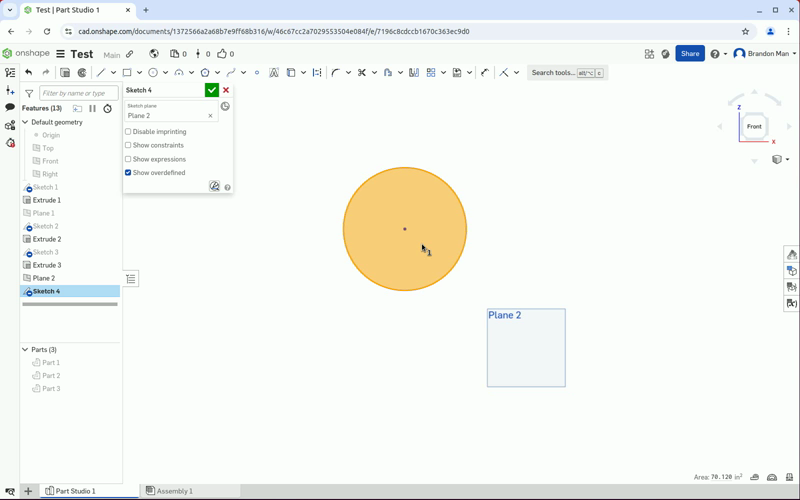
scroll(-6)
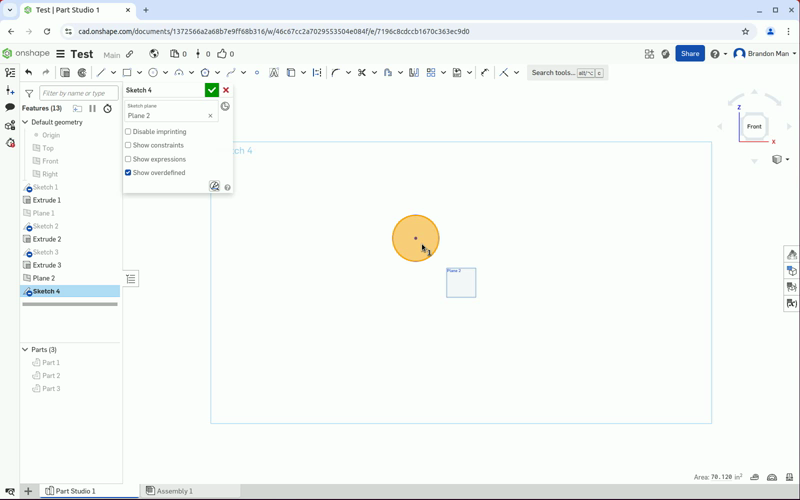
mouse_move(73, 352)
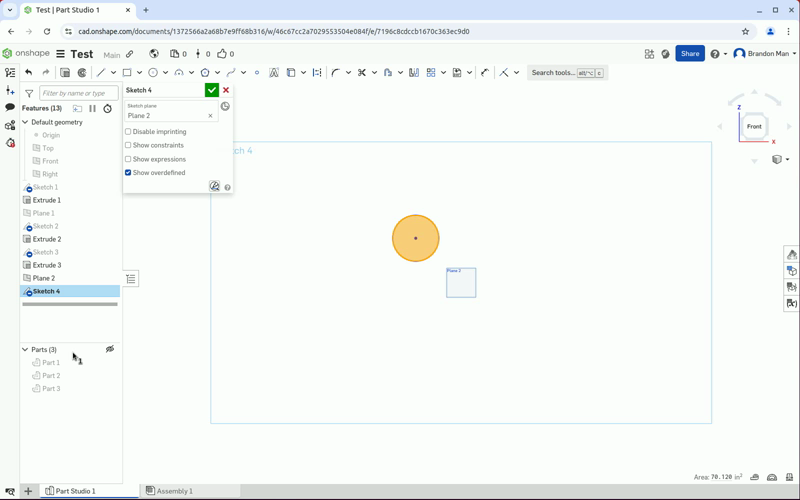
key(shift+y)
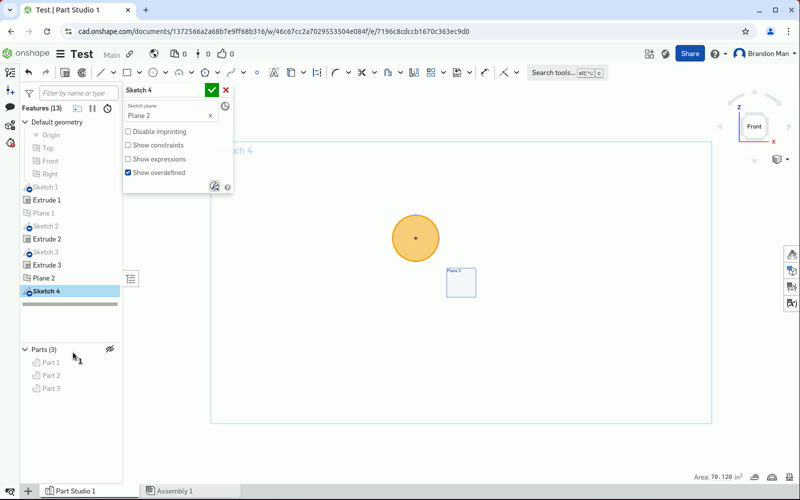
key(shift+e)
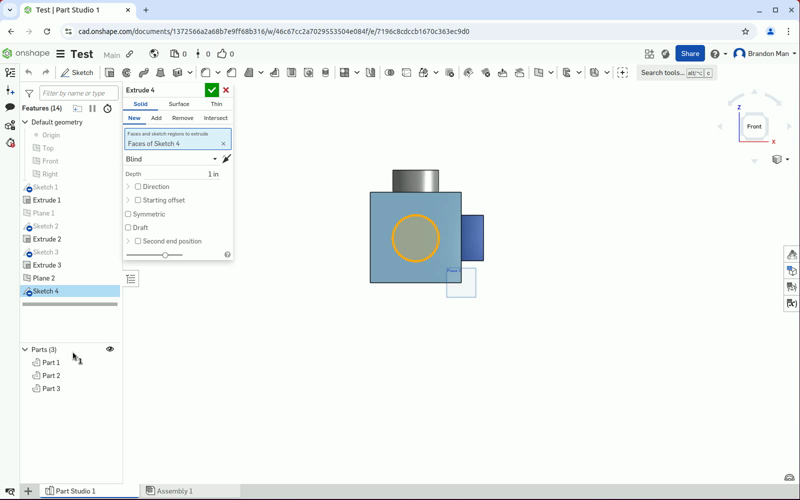
mouse_move(143, 106)
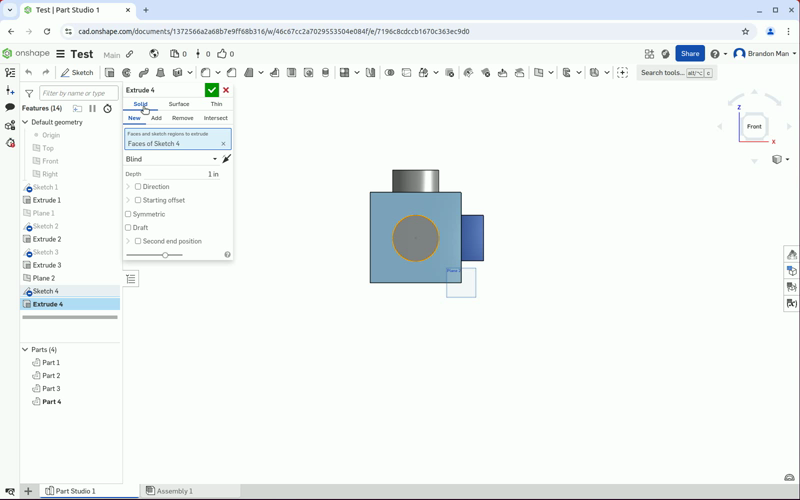
click(143, 106)
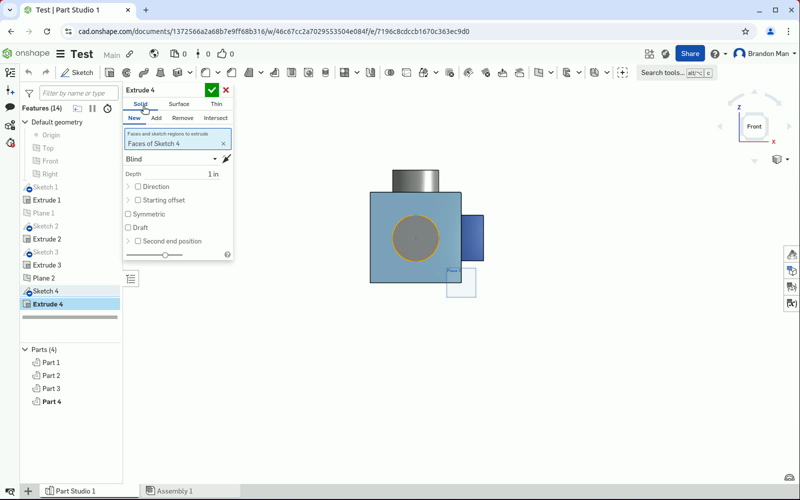
mouse_move(186, 120)
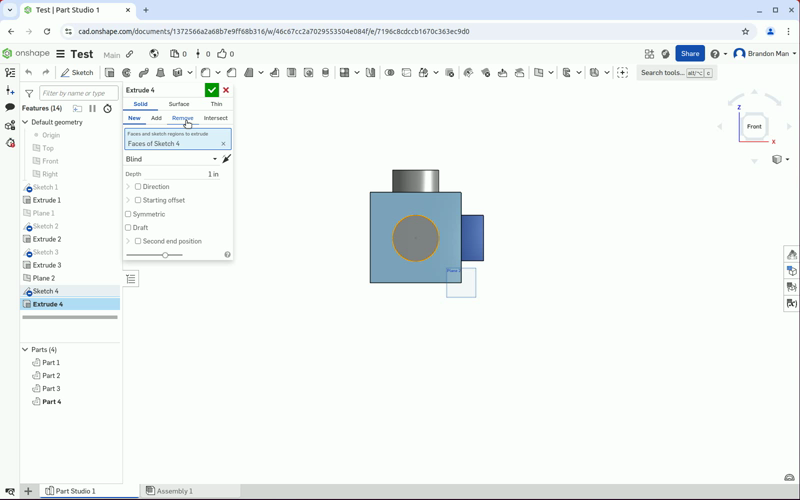
click(186, 120)
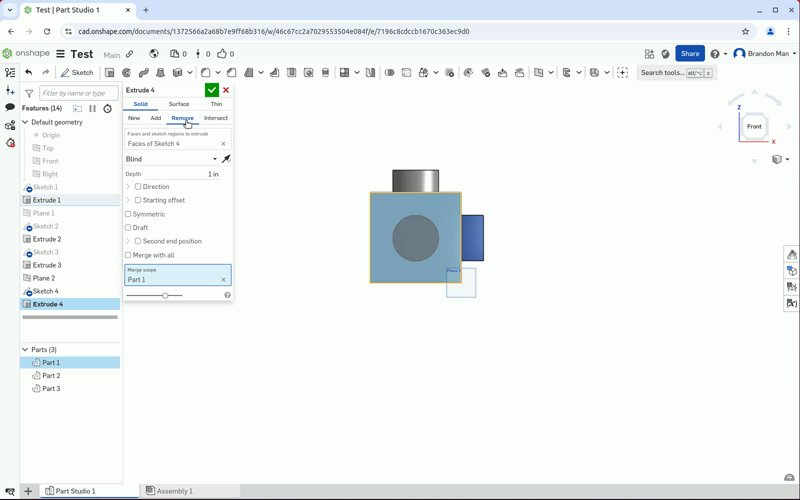
key(tab, 4)
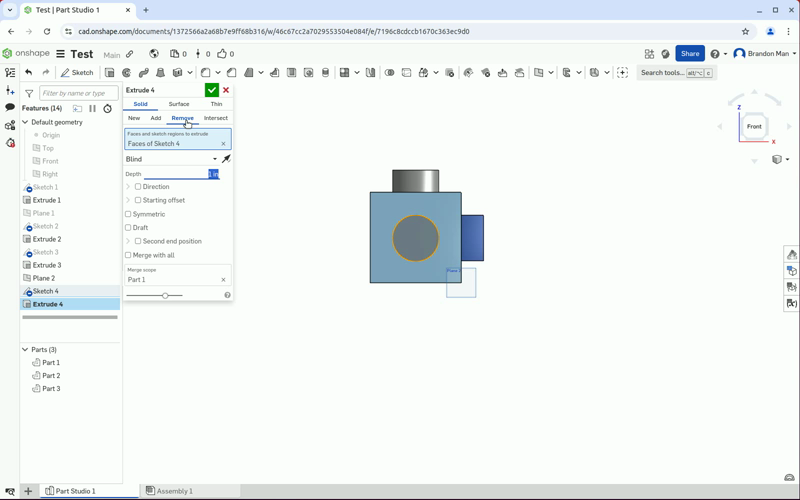
text(27.441)
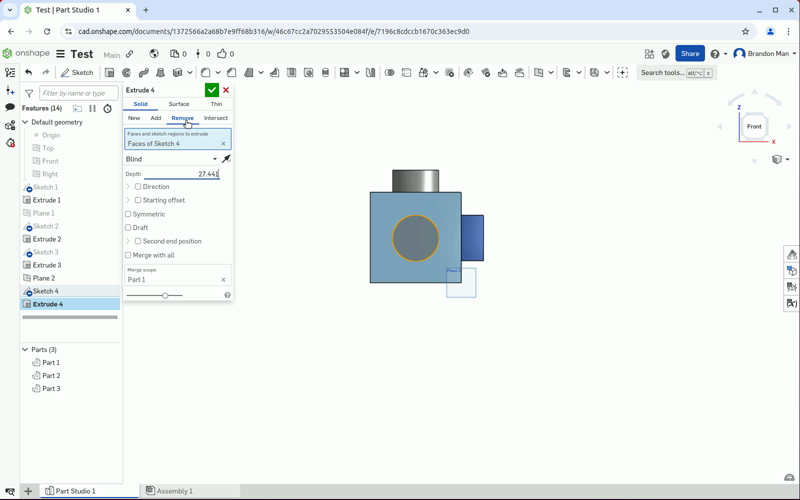
key(tab, 6)
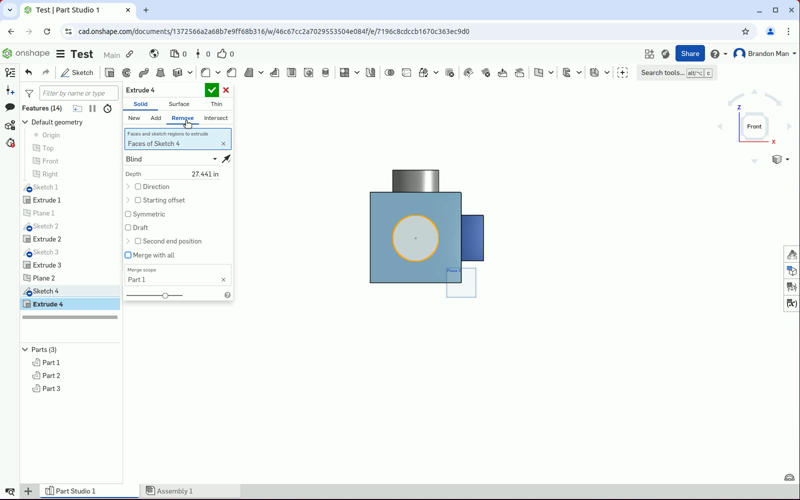
key(space)
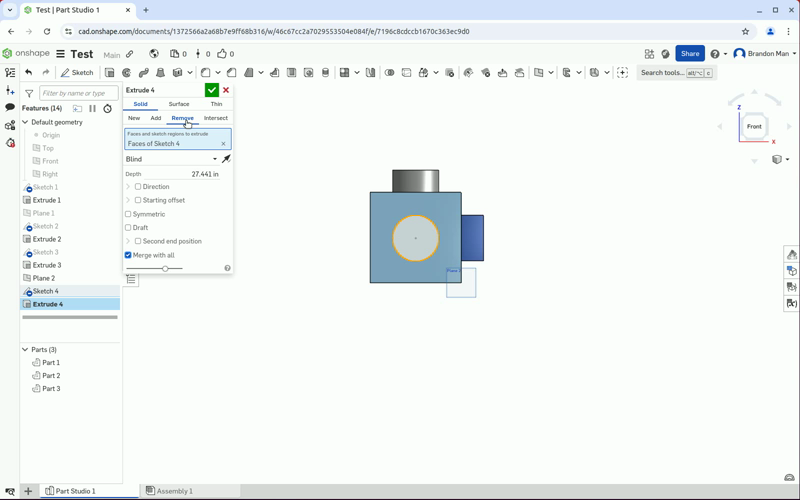
key(enter)
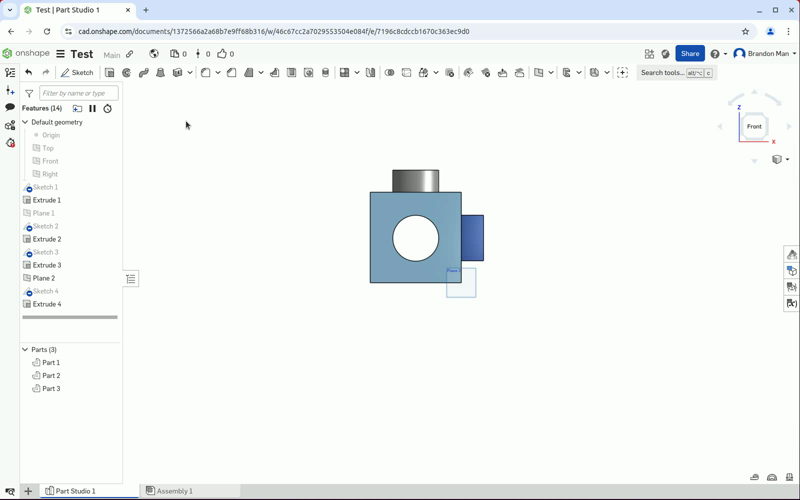
key(shift+h)
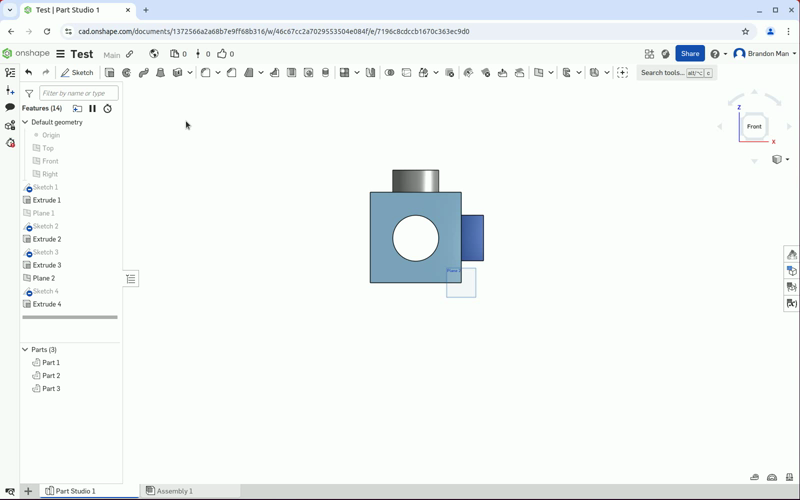
key(shift+h)
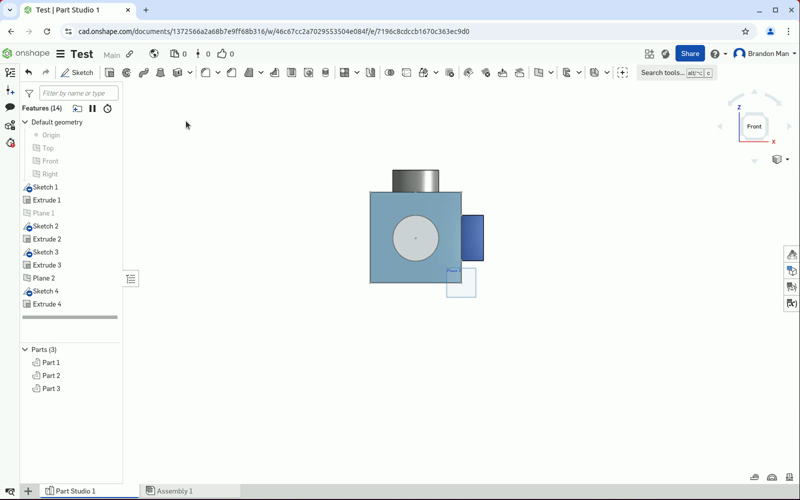
key(shift+7)
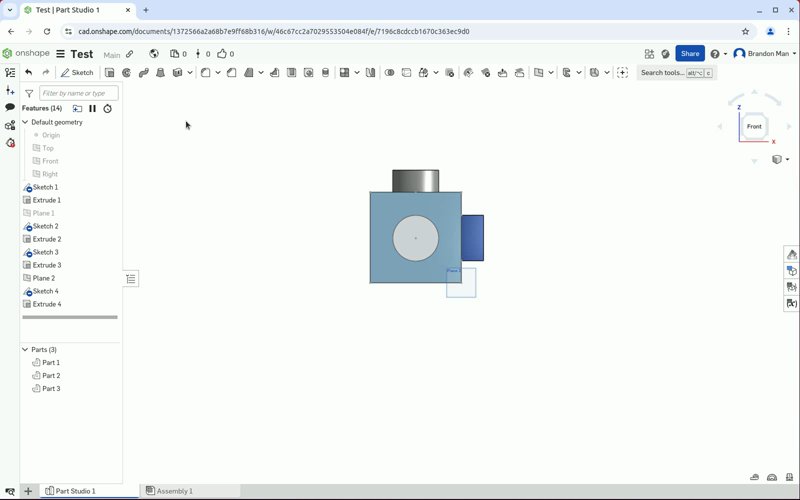
key(left, 2)
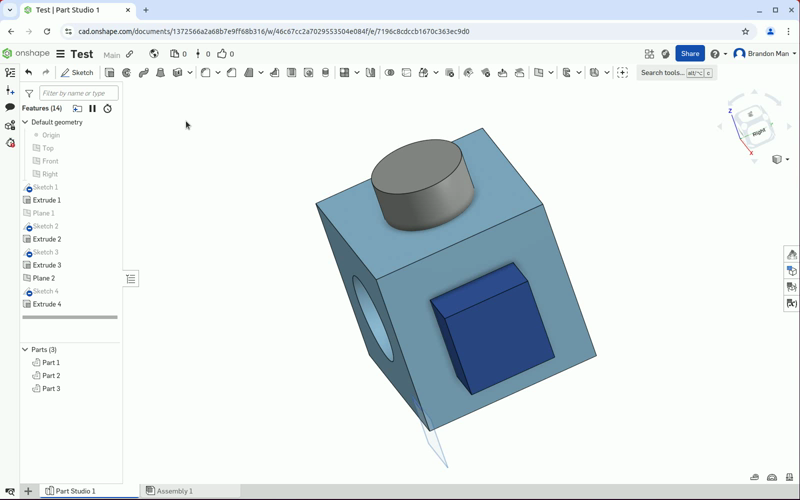
key(down, 2)
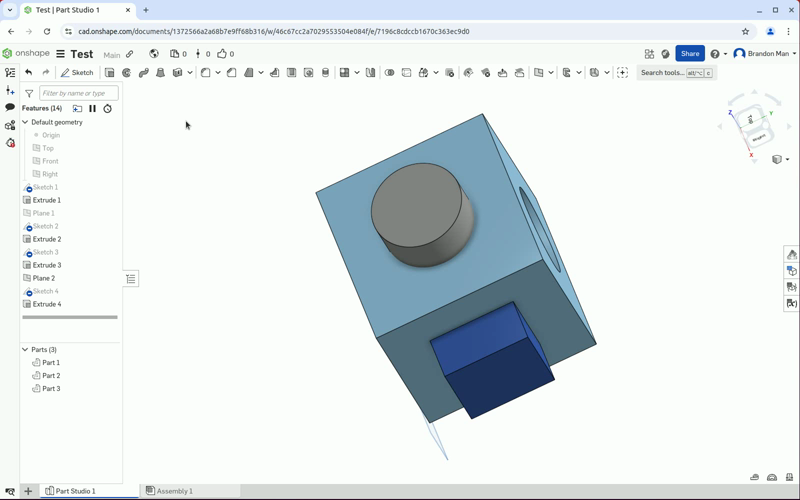
key(up, 2)
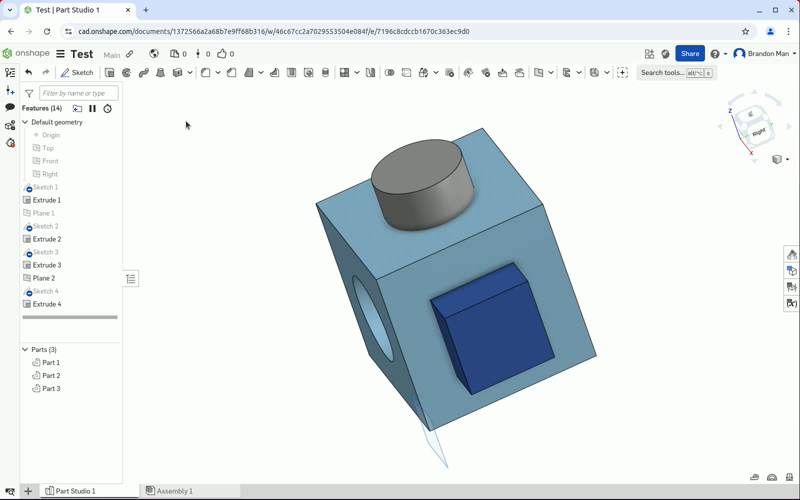
key(right, 2)
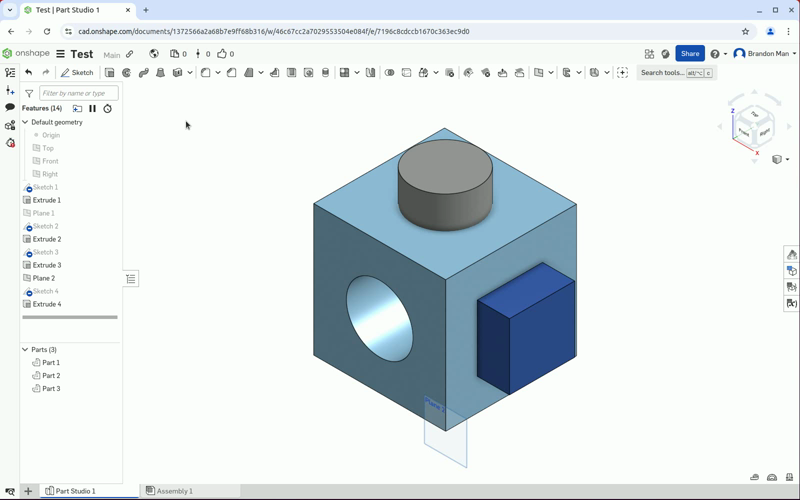
mouse_move(73, 189)
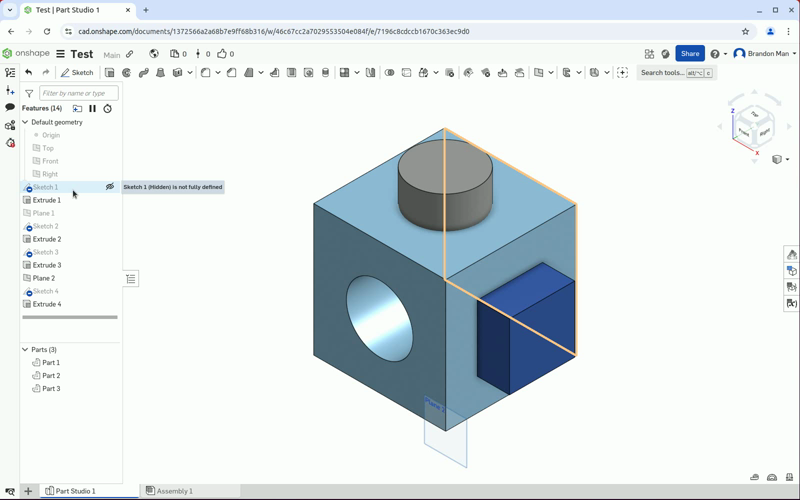
click(73, 189)